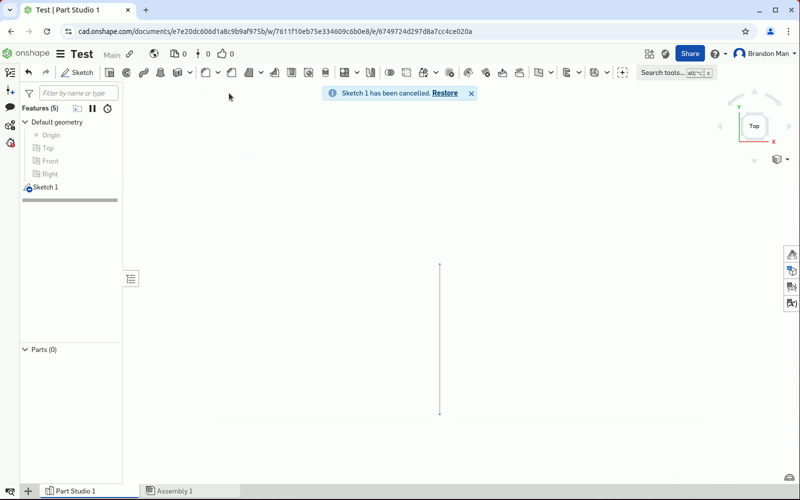
key(shift+h)
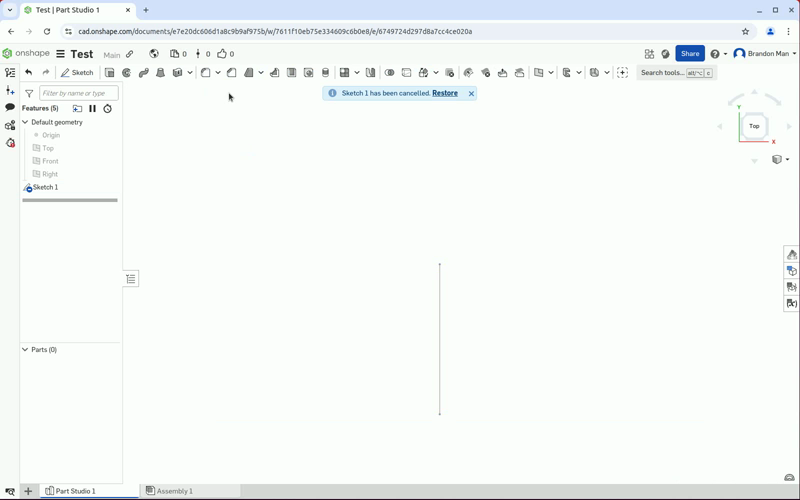
key(shift+s)
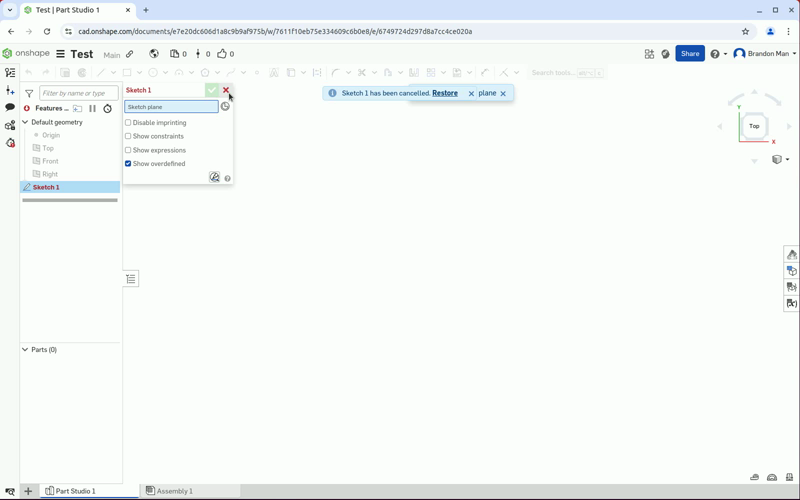
mouse_move(73, 150)
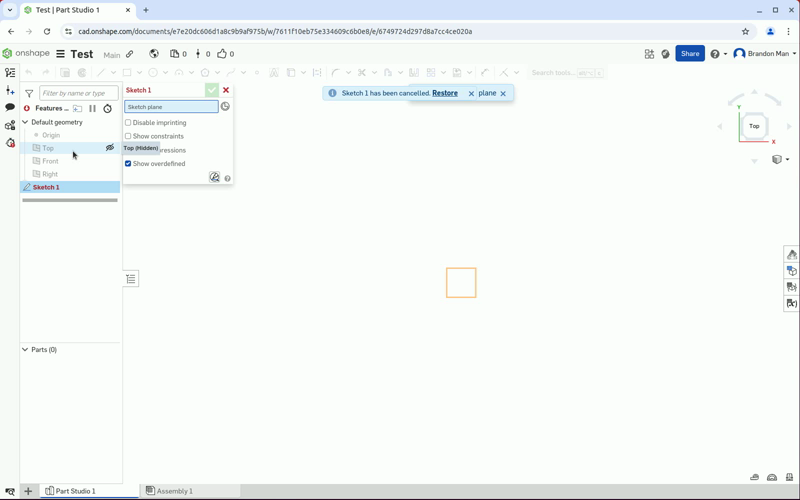
click(73, 150)
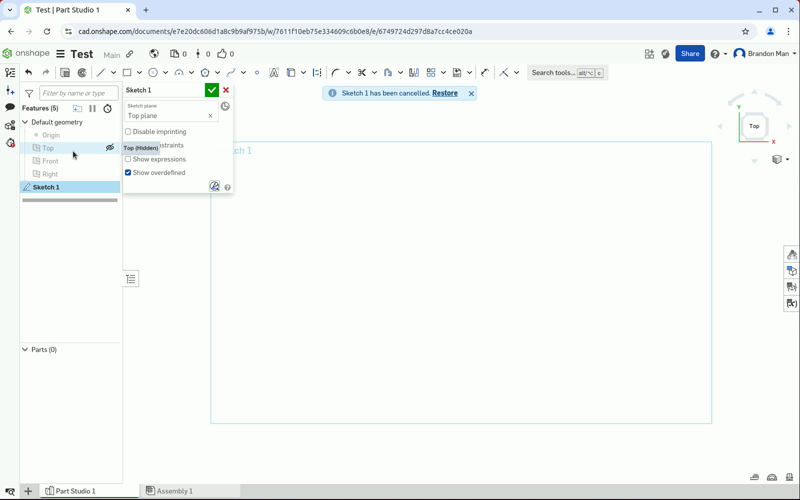
mouse_move(73, 352)
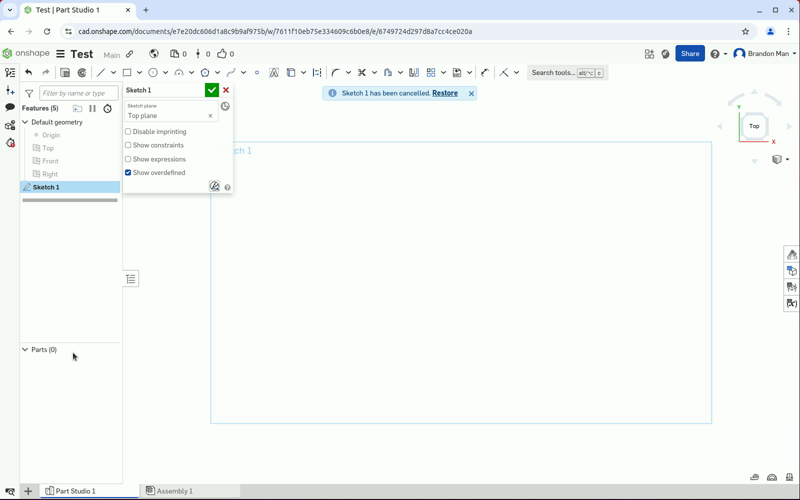
key(y)
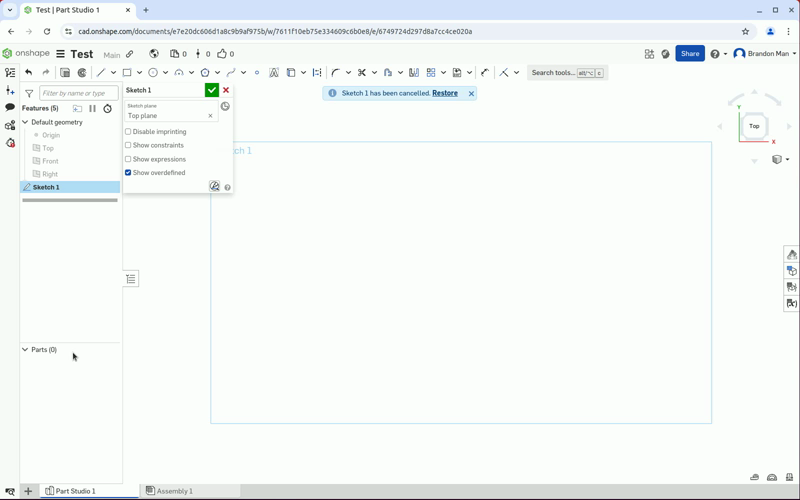
key(c)
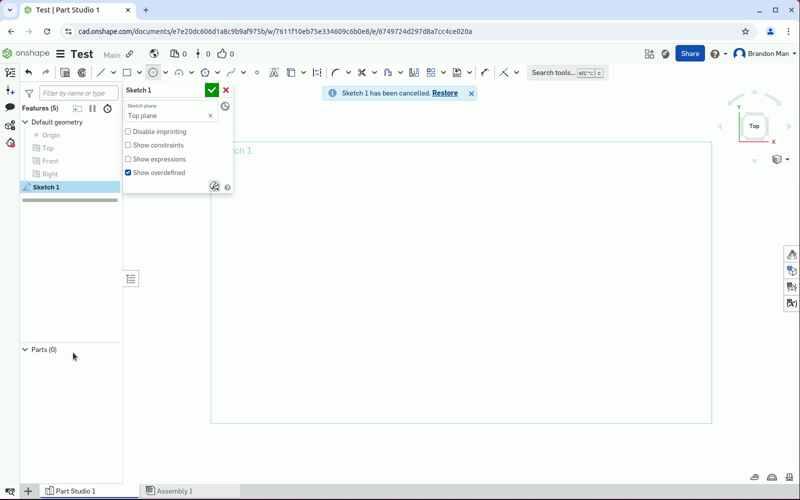
key_down(shift)
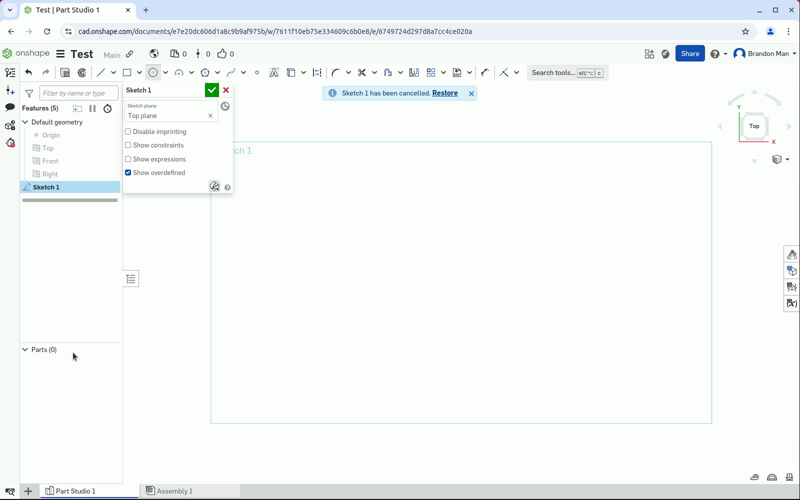
mouse_move(461, 282)
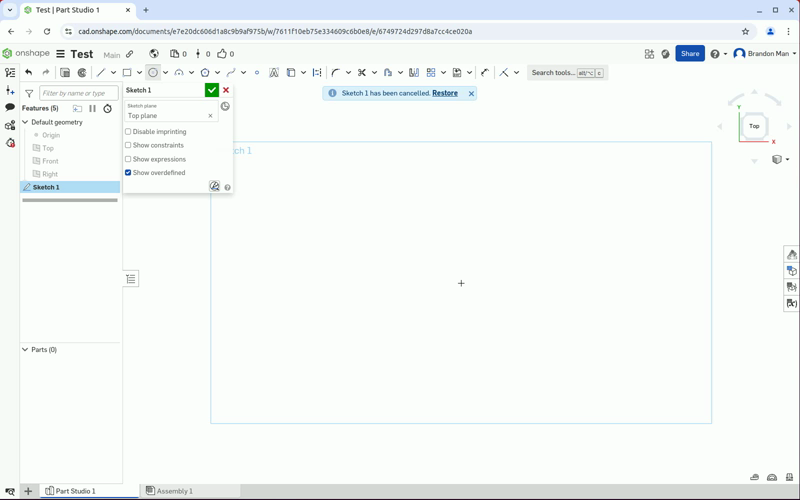
click(461, 282)
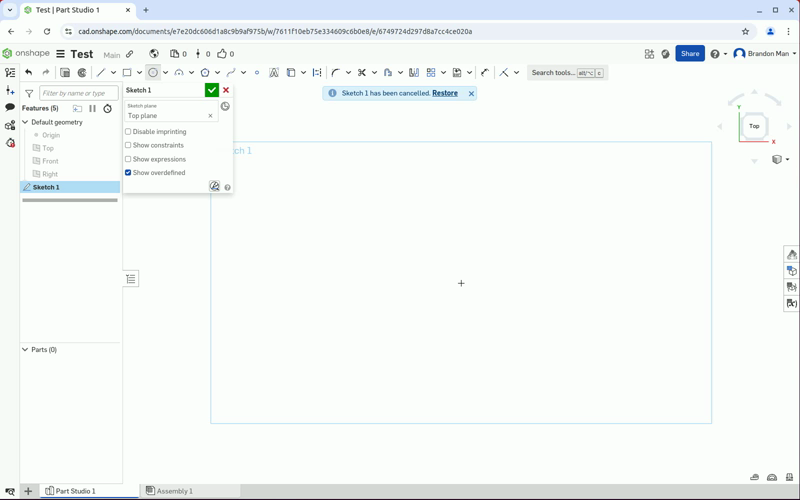
key_up(shift)
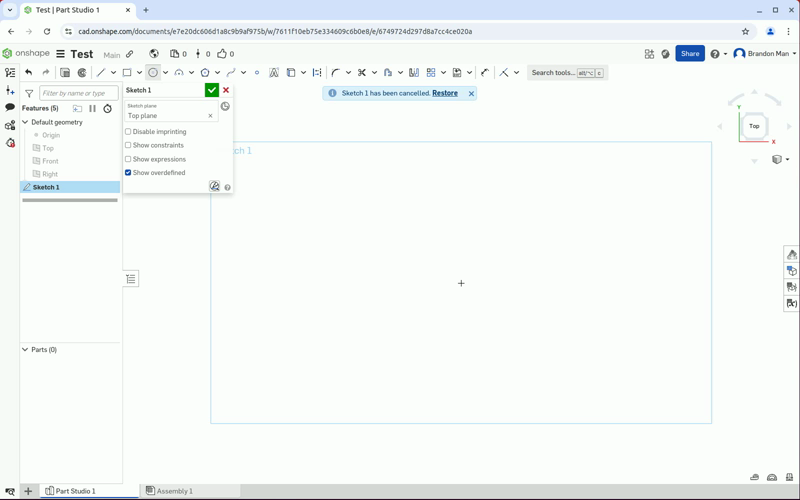
mouse_move(498, 282)
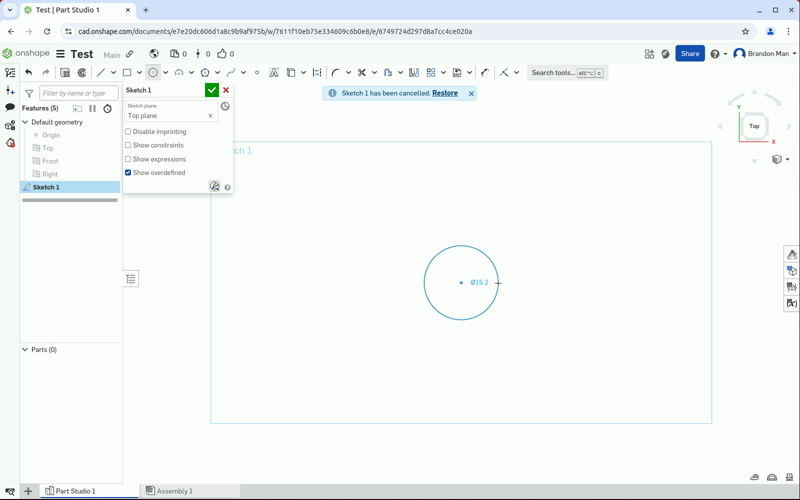
click(498, 282)
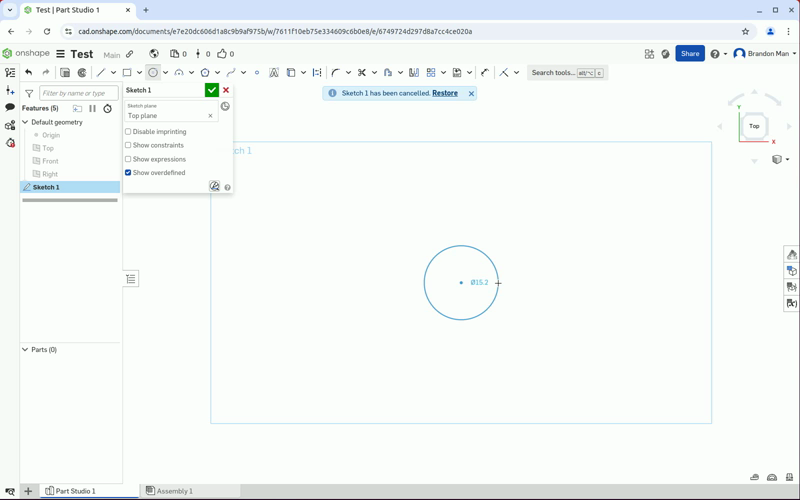
key(esc)
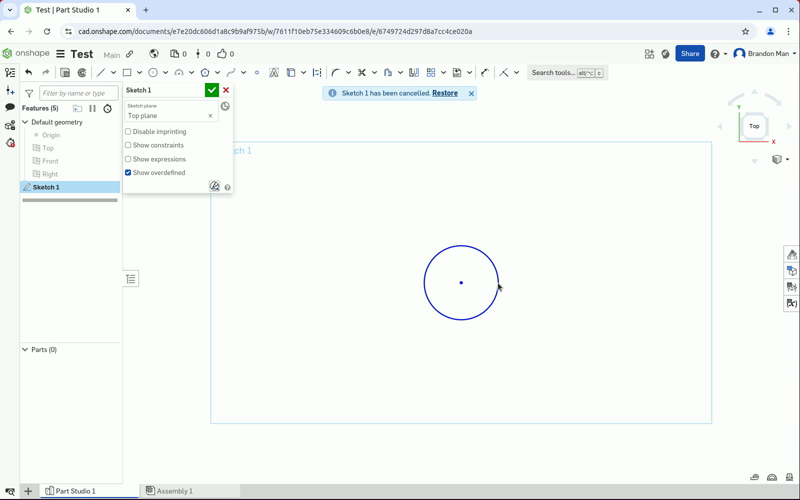
key(c)
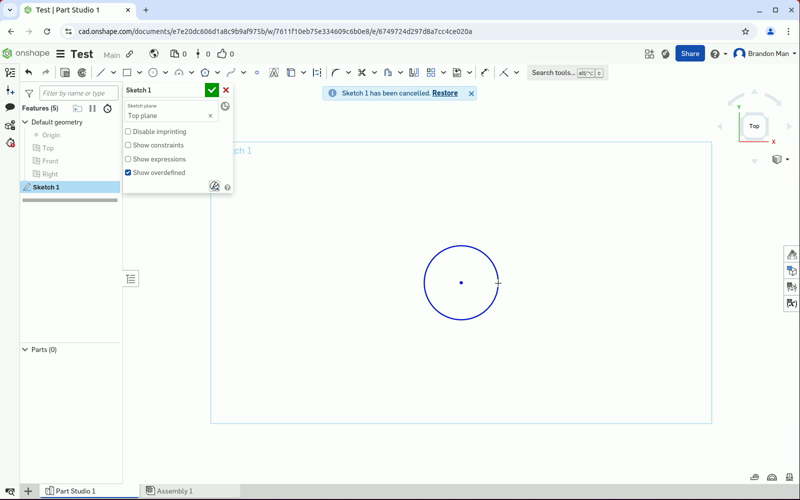
key_down(shift)
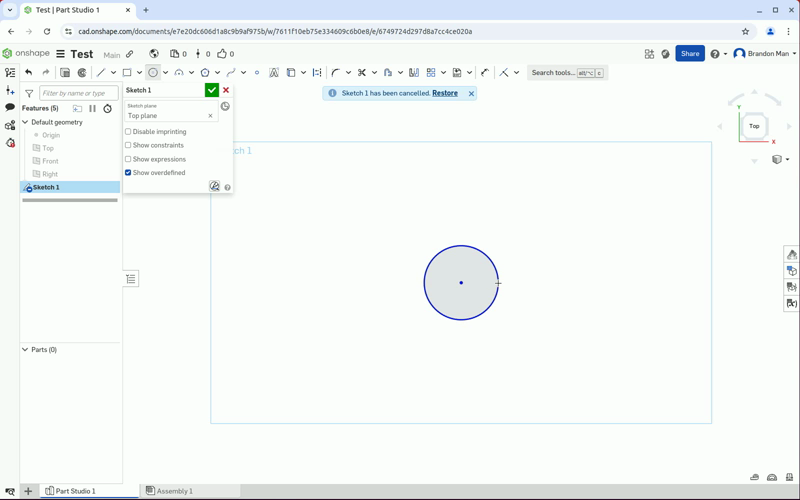
mouse_move(461, 282)
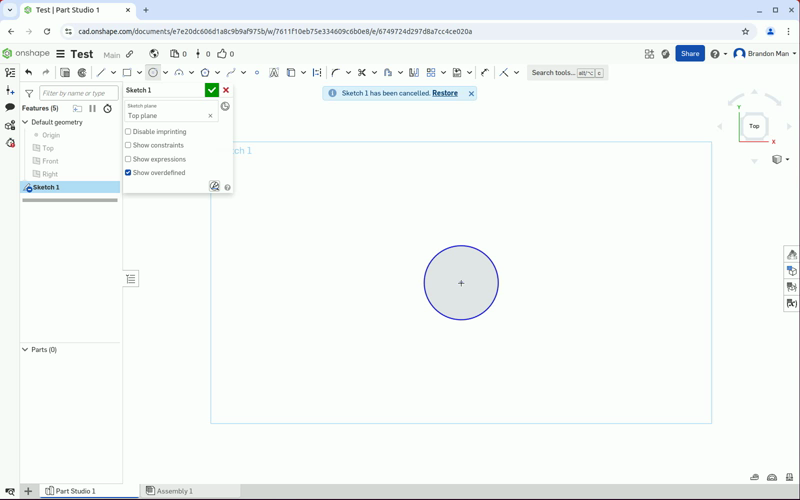
click(461, 282)
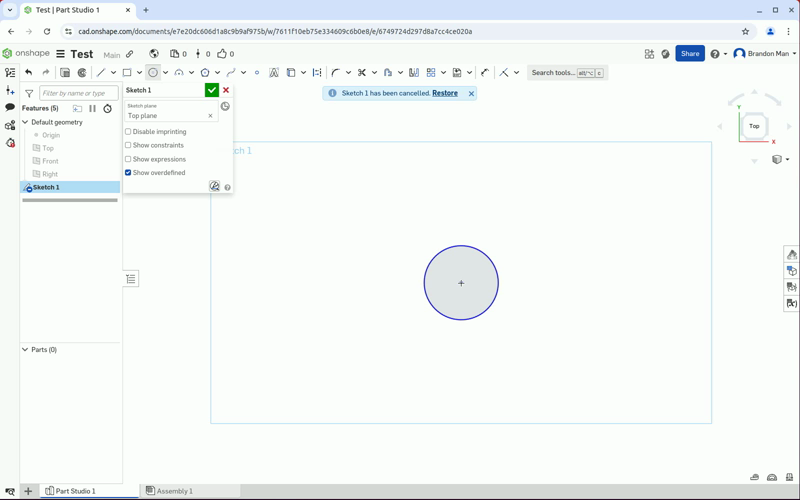
key_up(shift)
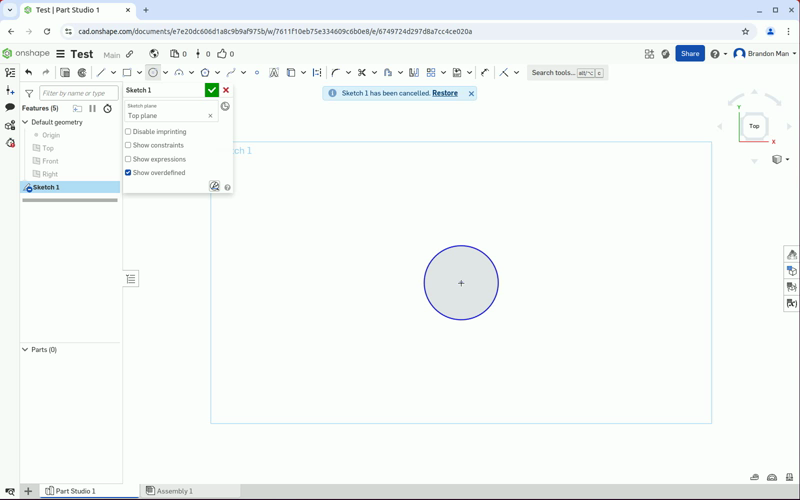
mouse_move(492, 282)
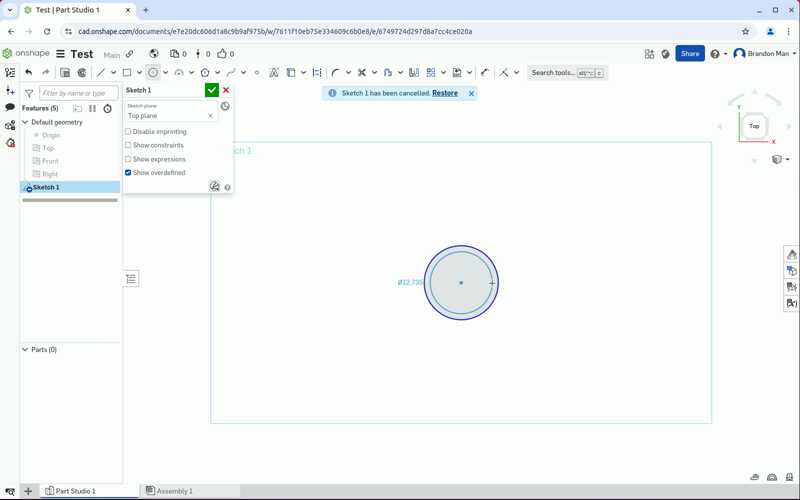
click(492, 282)
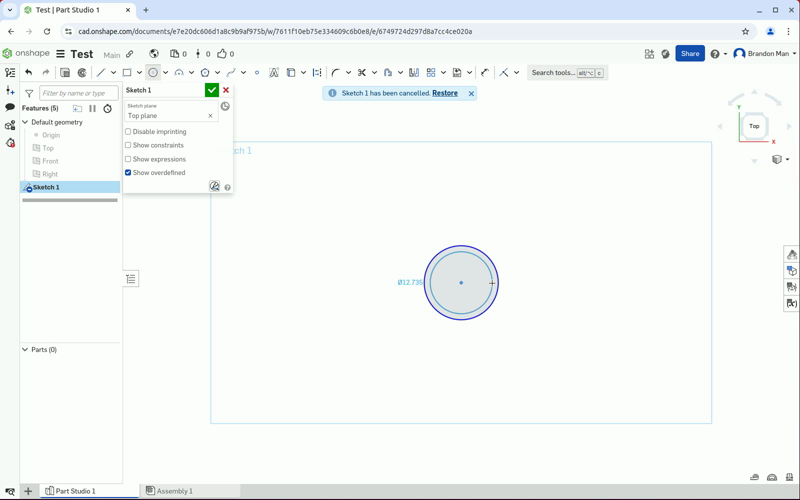
key(esc)
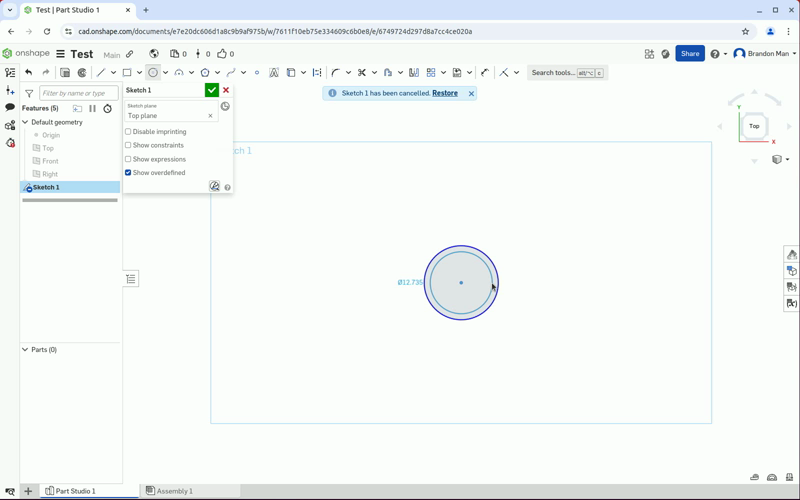
mouse_move(455, 314)
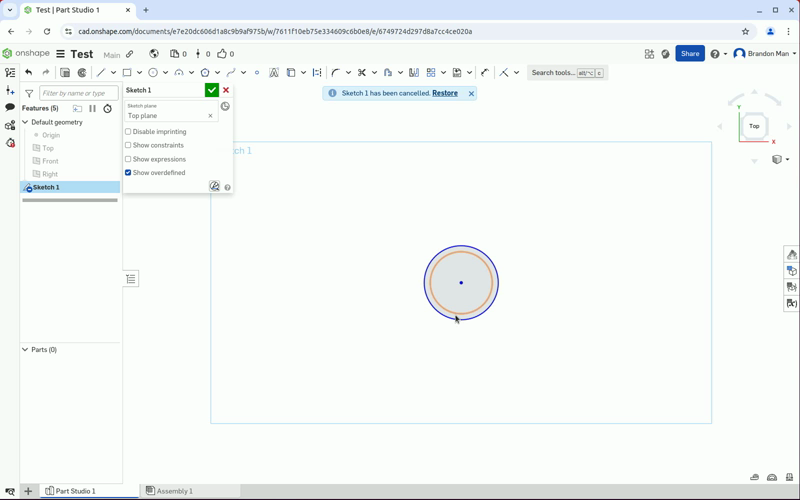
scroll(6)
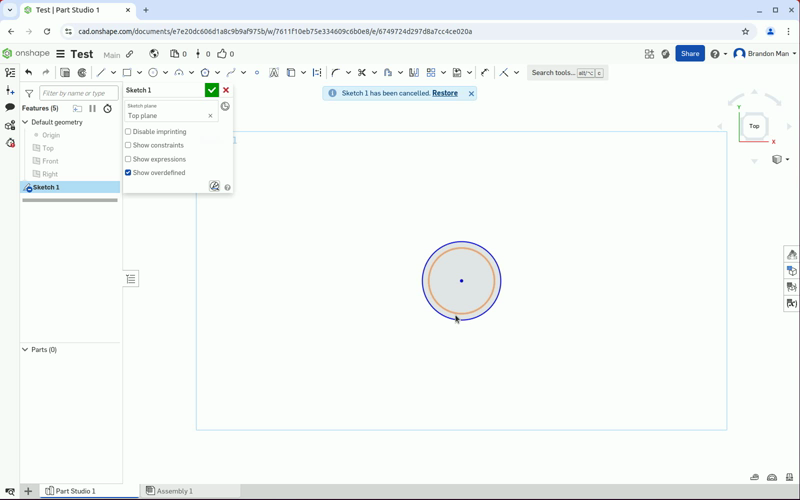
scroll(6)
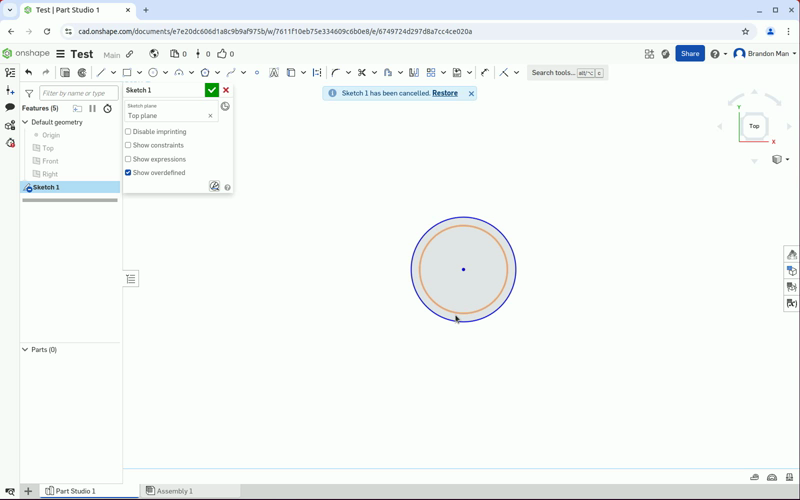
scroll(6)
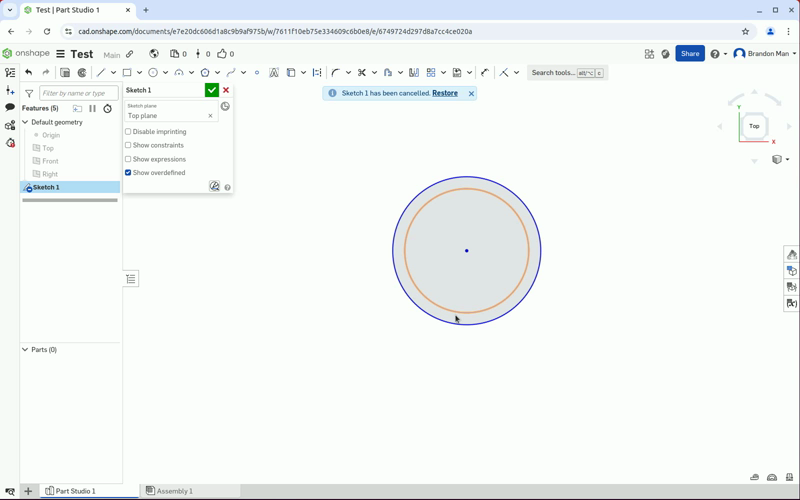
scroll(6)
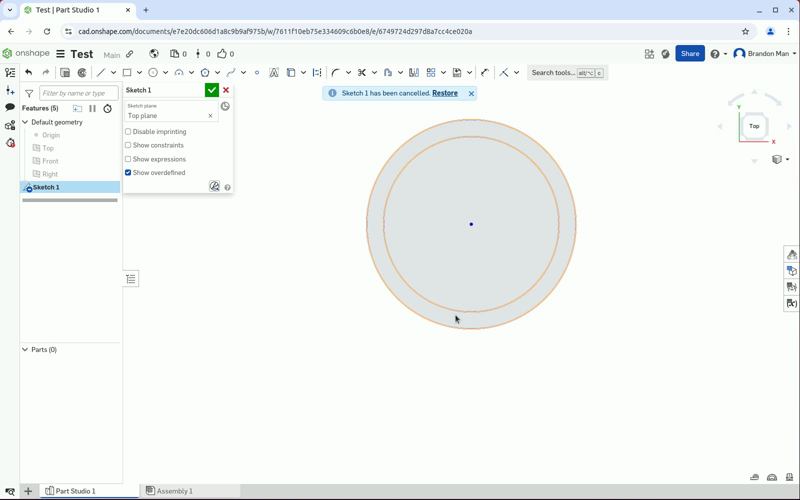
scroll(6)
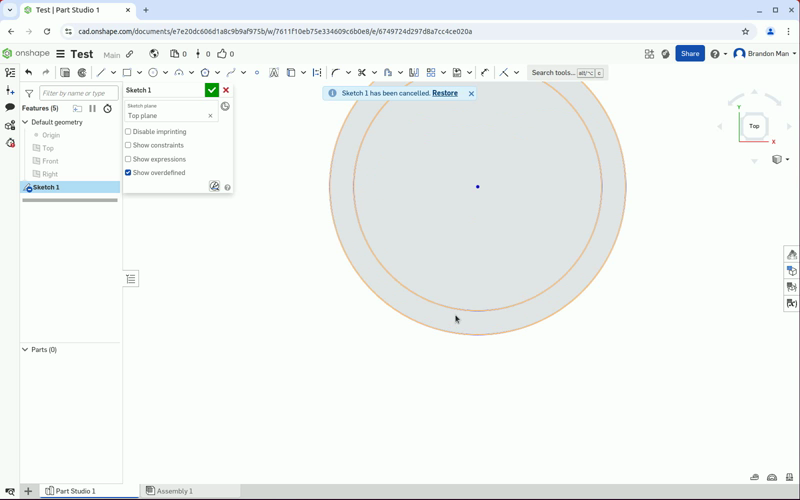
scroll(6)
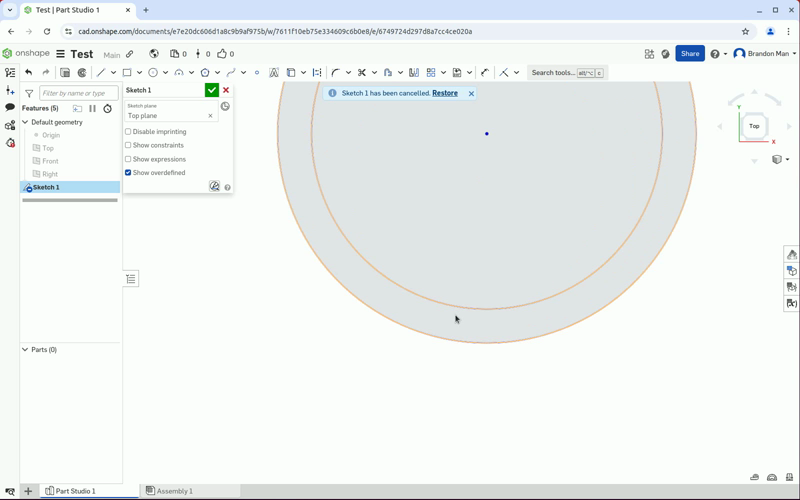
scroll(6)
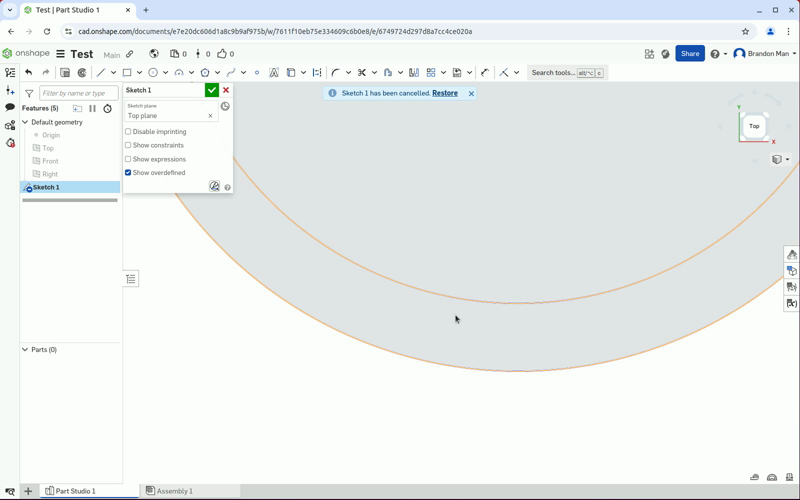
click(455, 314)
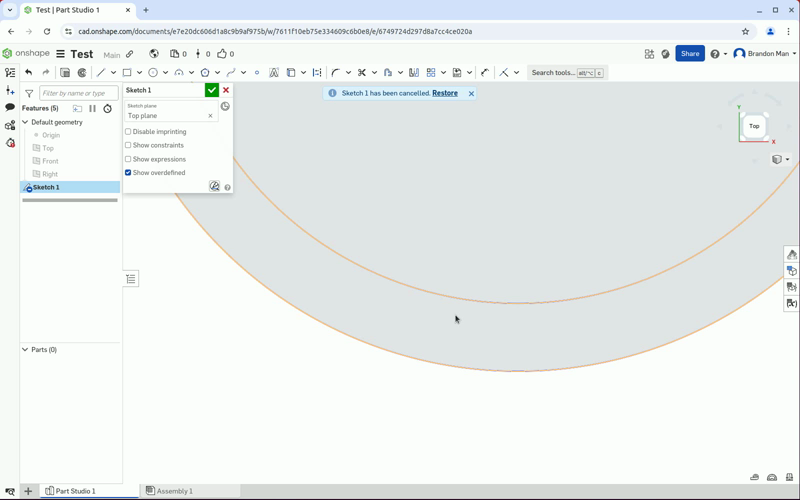
scroll(-6)
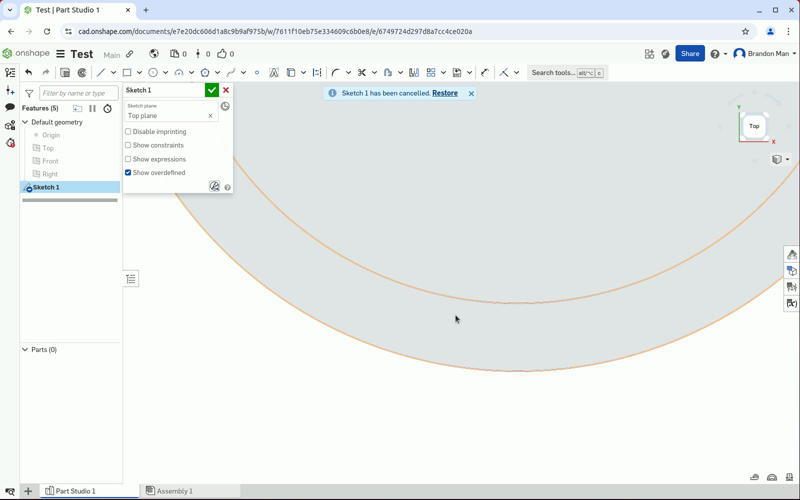
scroll(-6)
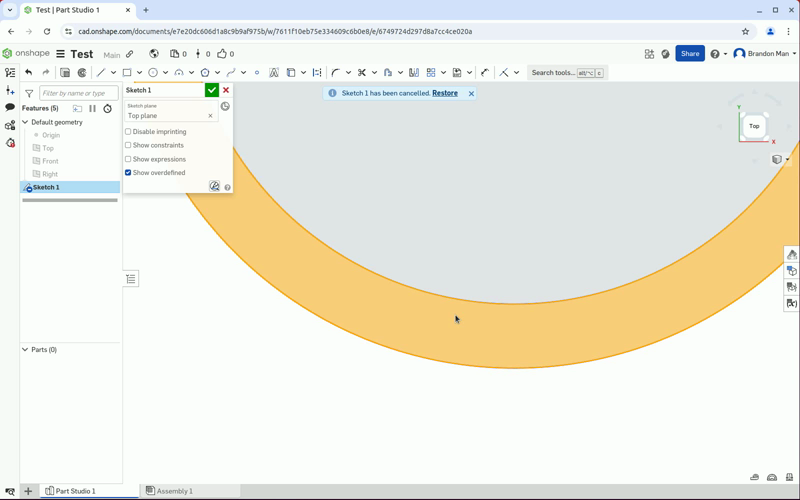
scroll(-6)
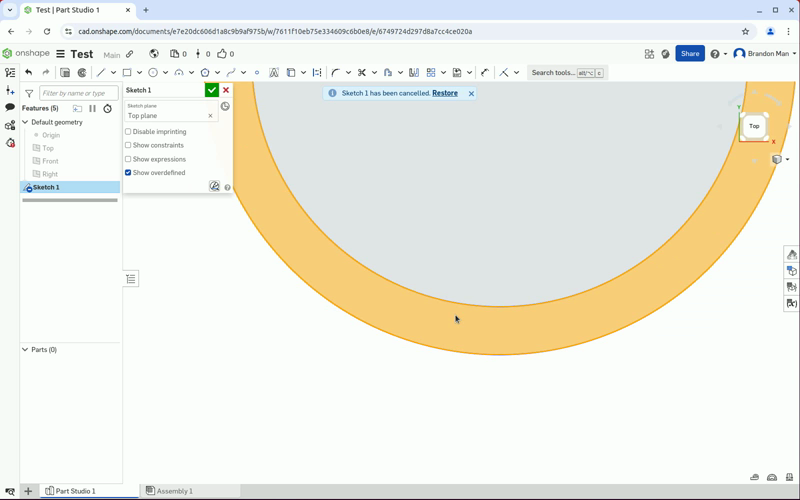
scroll(-6)
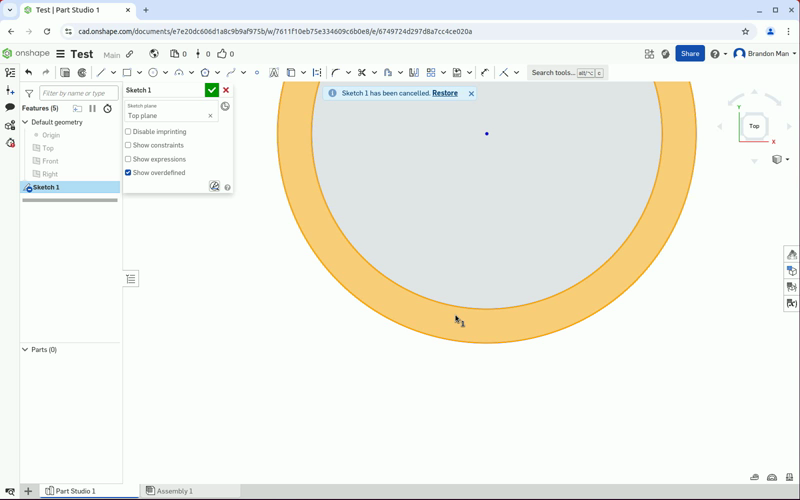
scroll(-6)
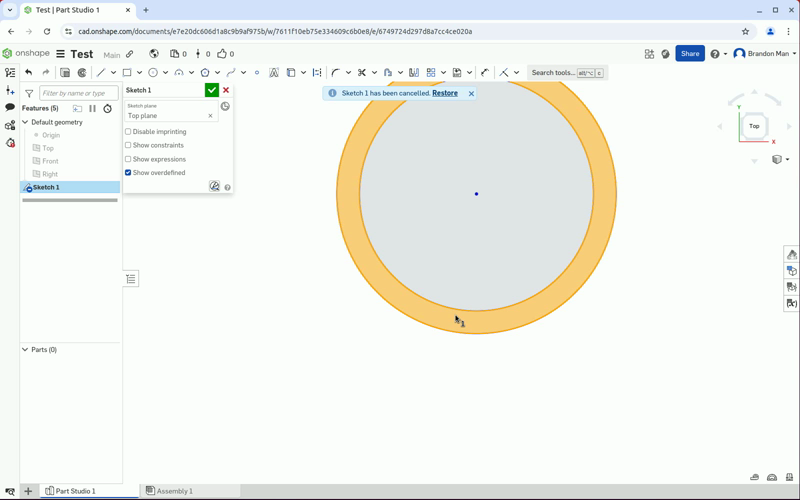
scroll(-6)
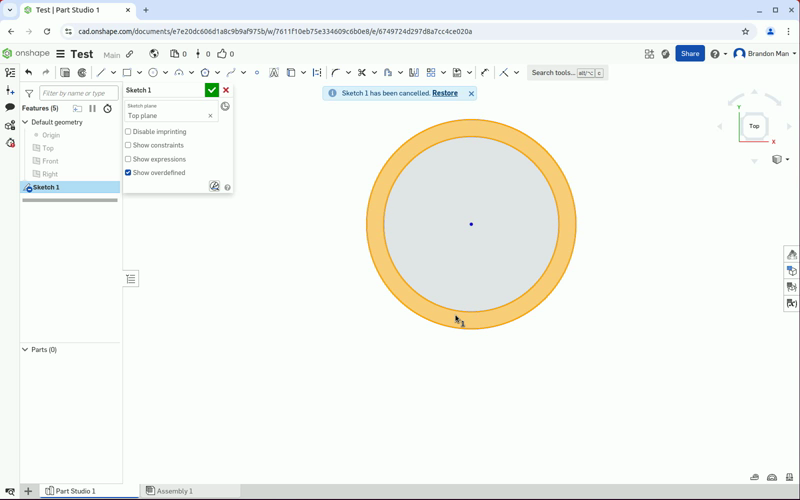
scroll(-6)
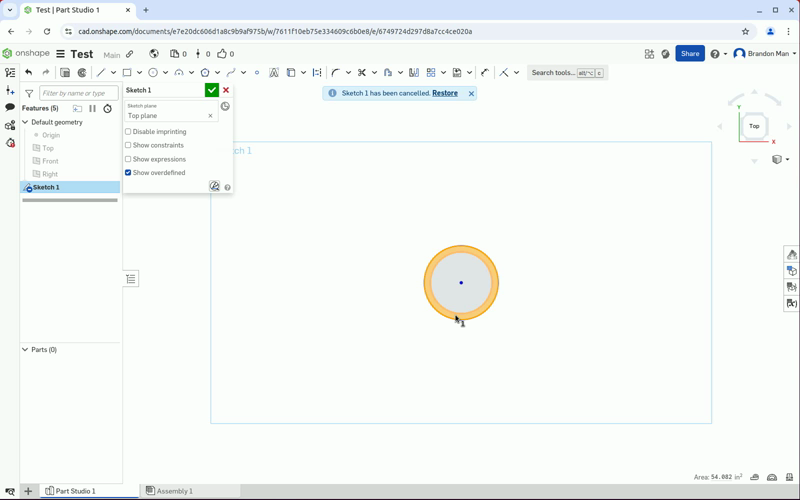
mouse_move(73, 352)
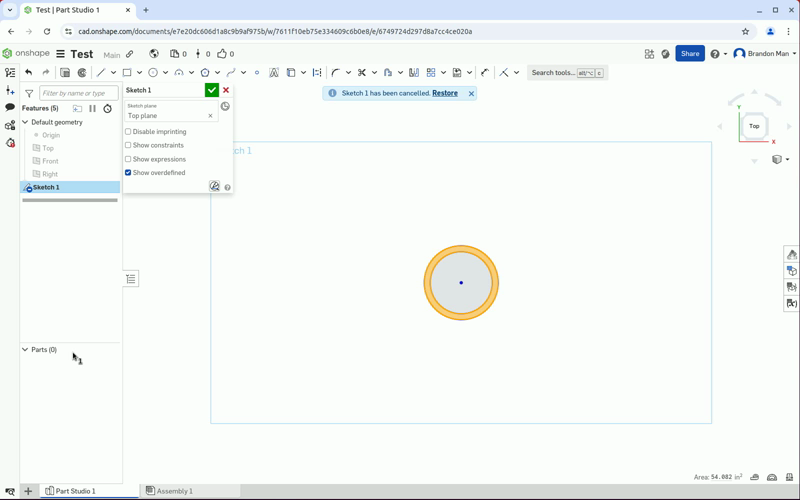
key(shift+y)
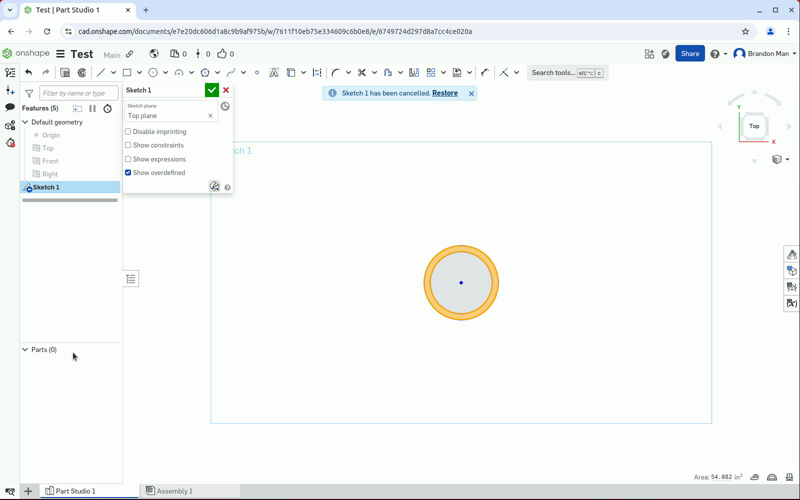
key(shift+e)
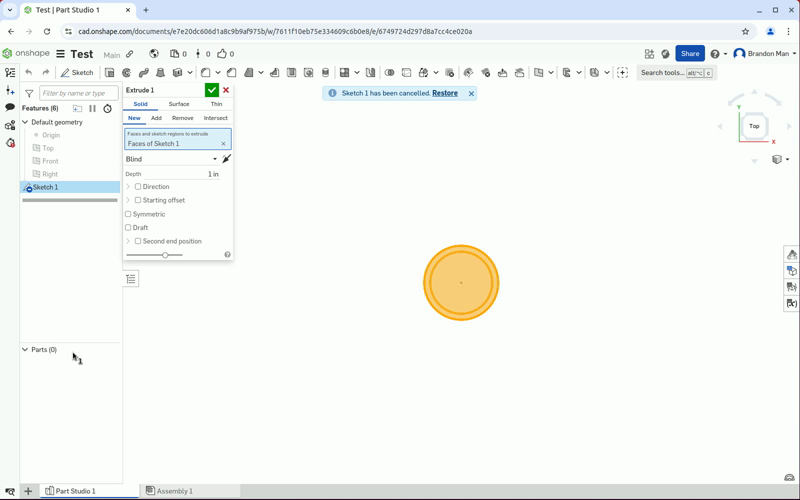
mouse_move(143, 106)
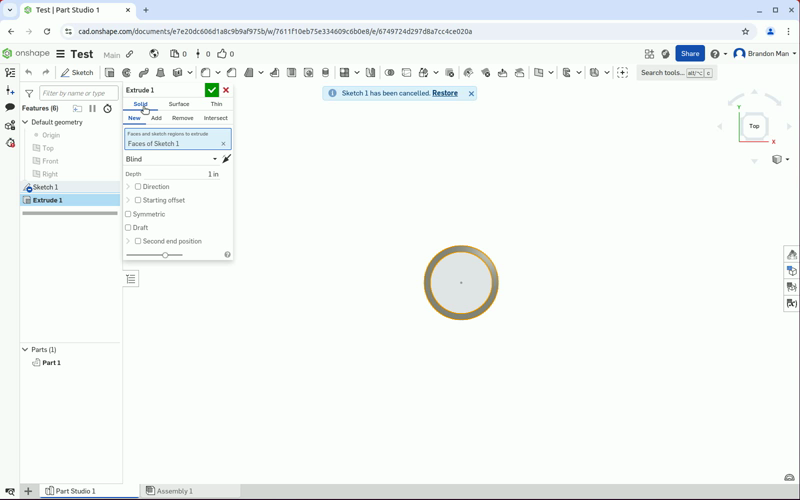
click(143, 106)
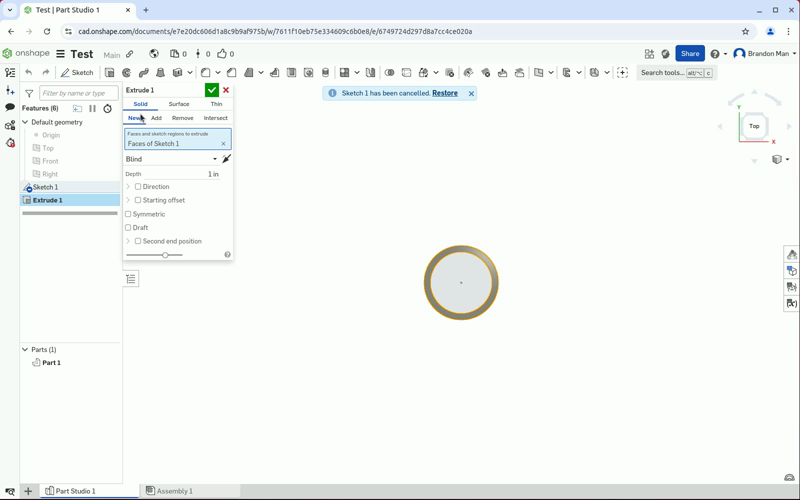
mouse_move(137, 120)
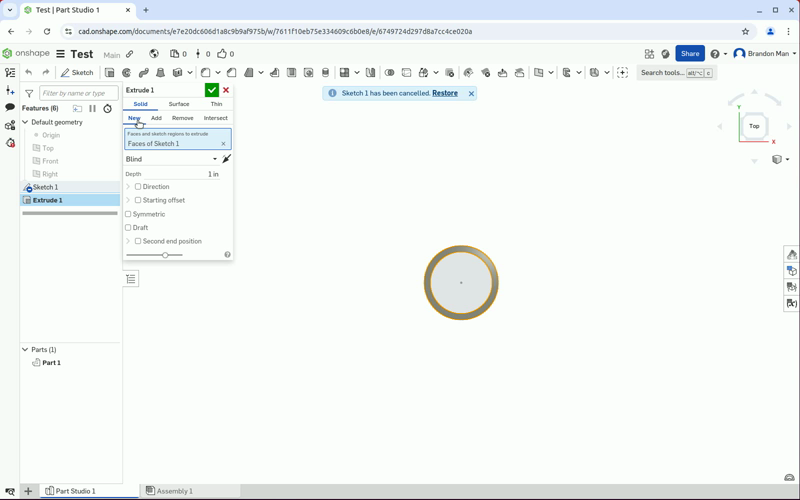
click(137, 120)
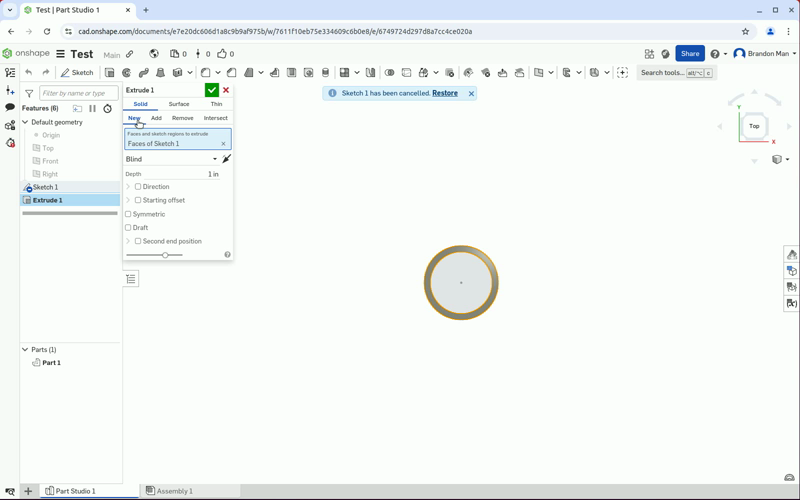
key(tab, 4)
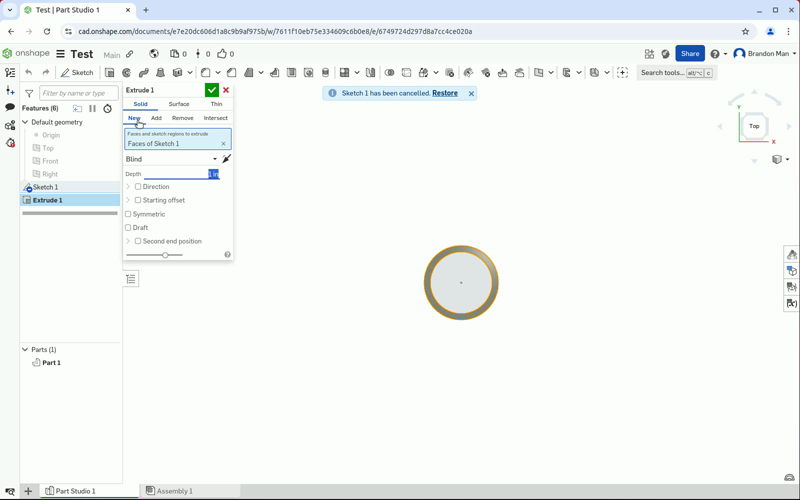
text(14.202)
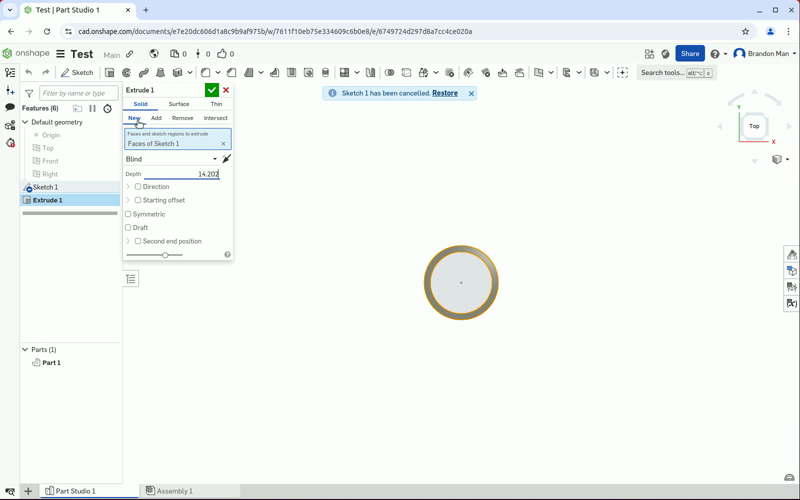
key(enter)
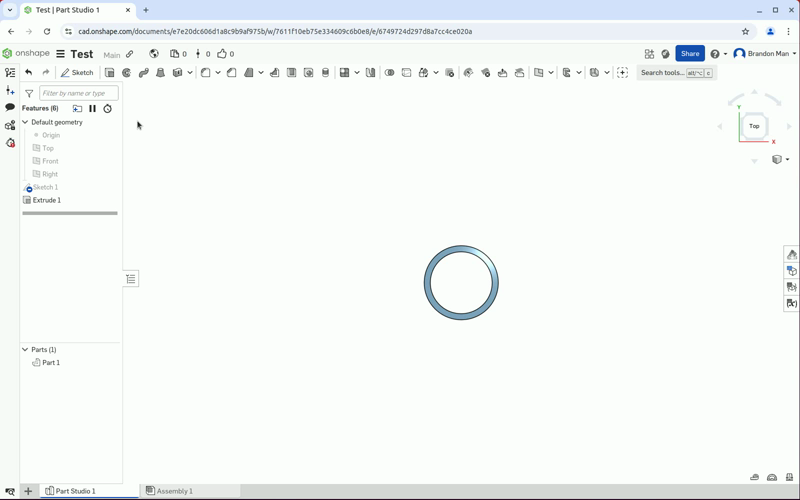
key(shift+h)
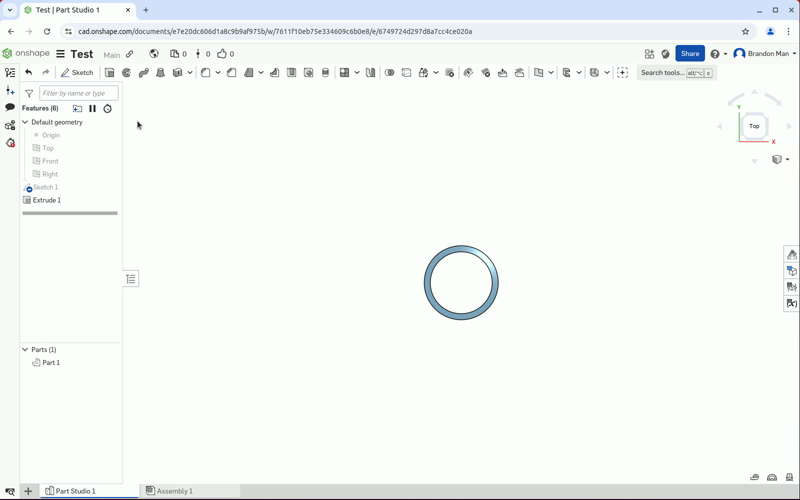
key(shift+h)
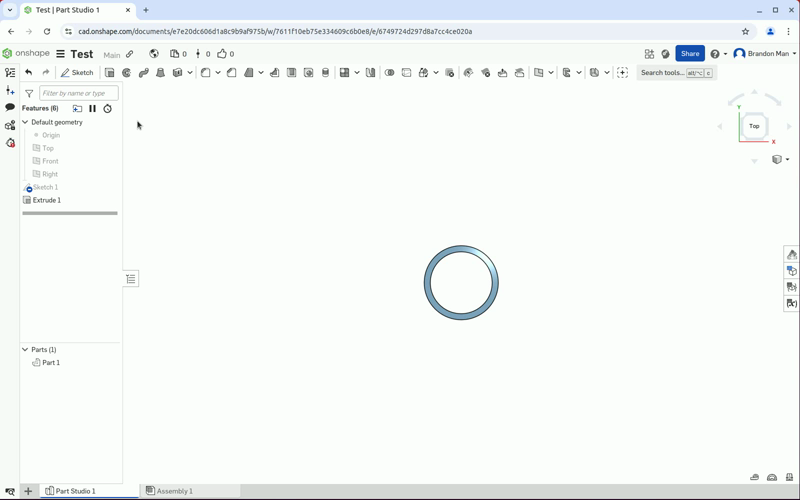
mouse_move(73, 189)
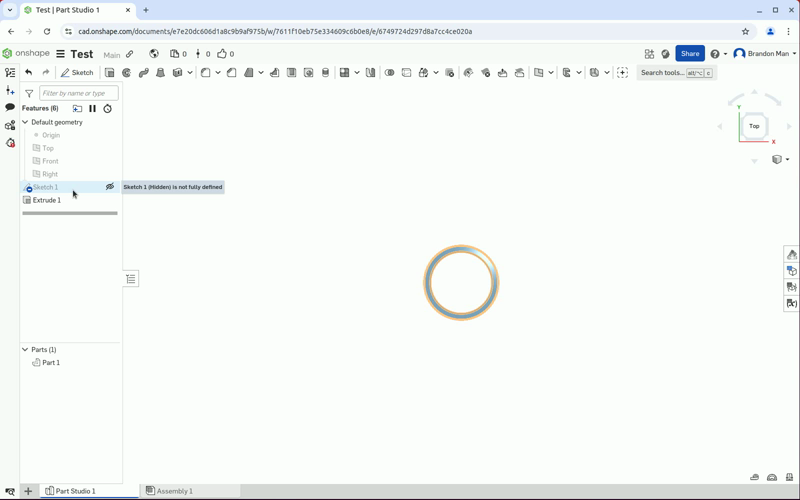
click(73, 189)
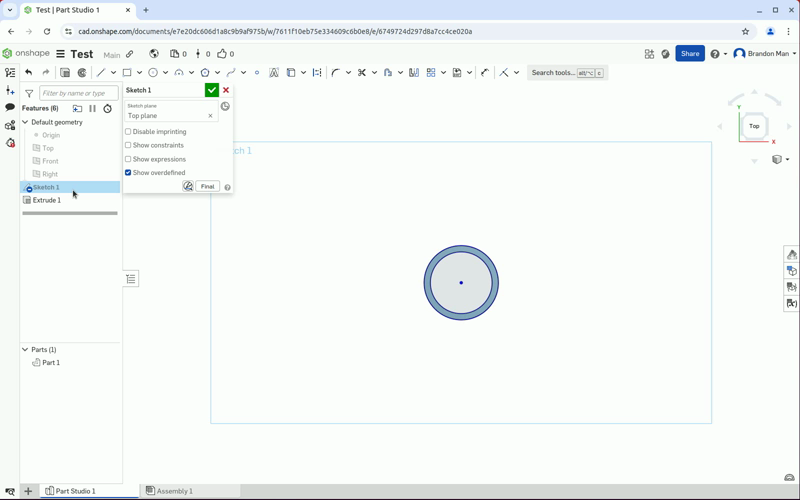
mouse_move(229, 92)
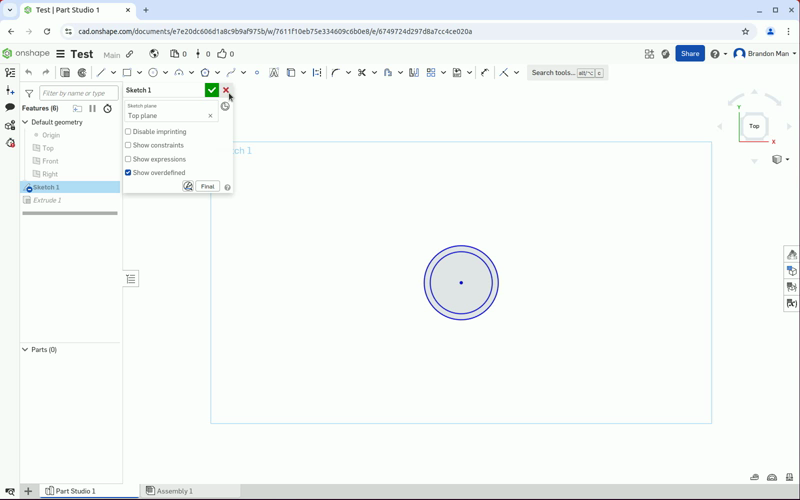
click(229, 92)
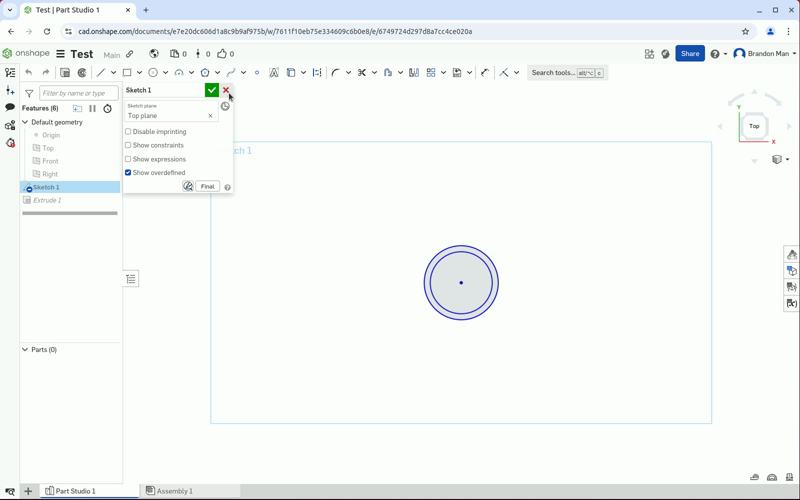
key(shift+s)
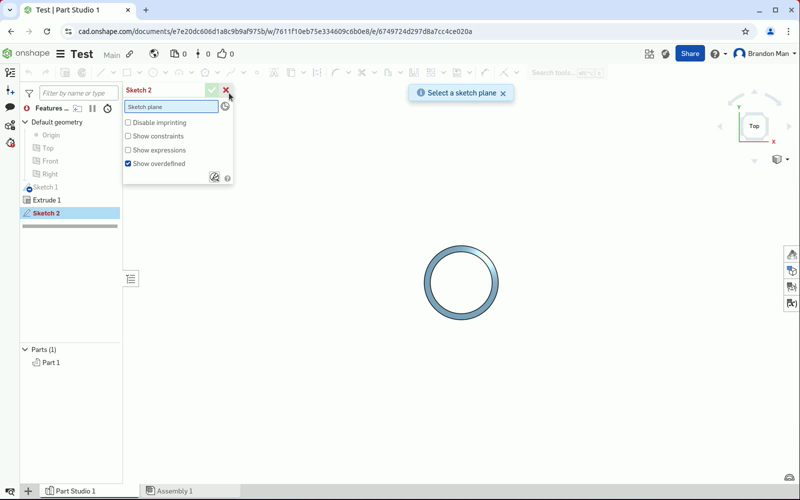
mouse_move(73, 150)
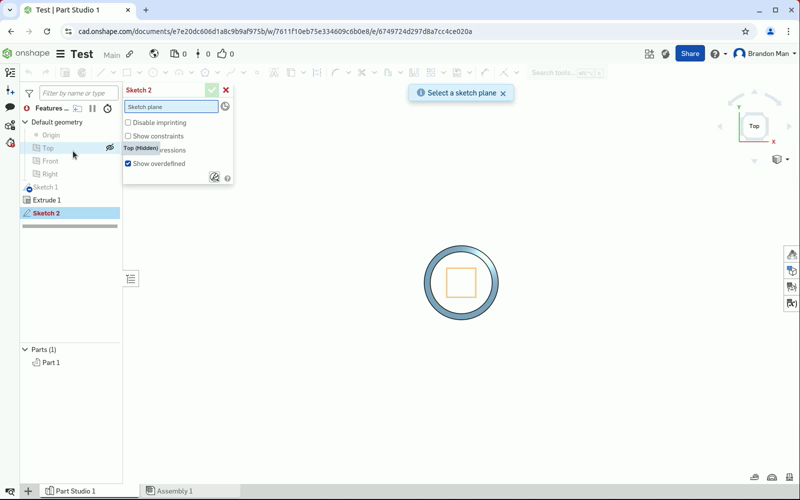
click(73, 150)
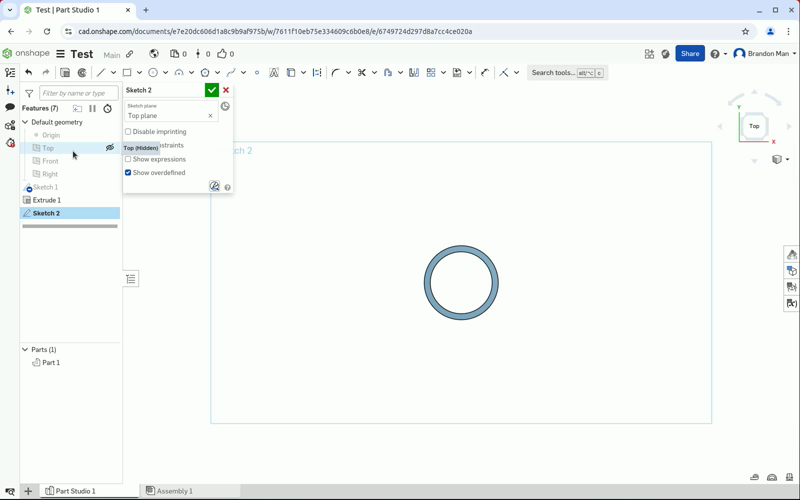
mouse_move(73, 352)
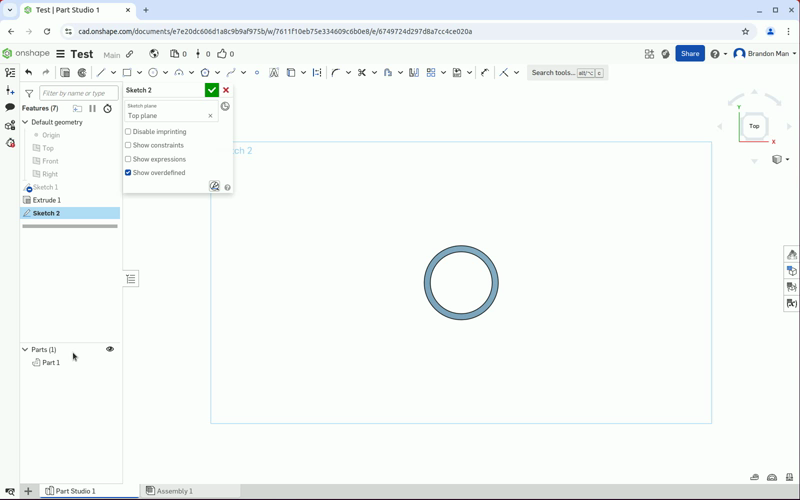
key(y)
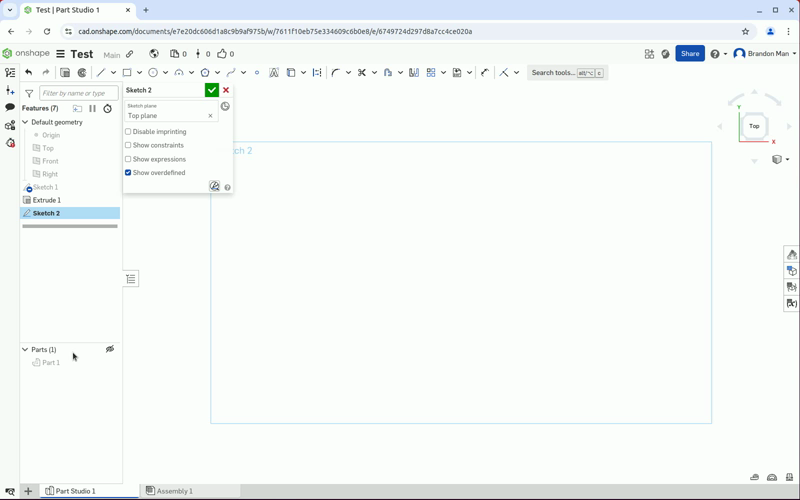
key(c)
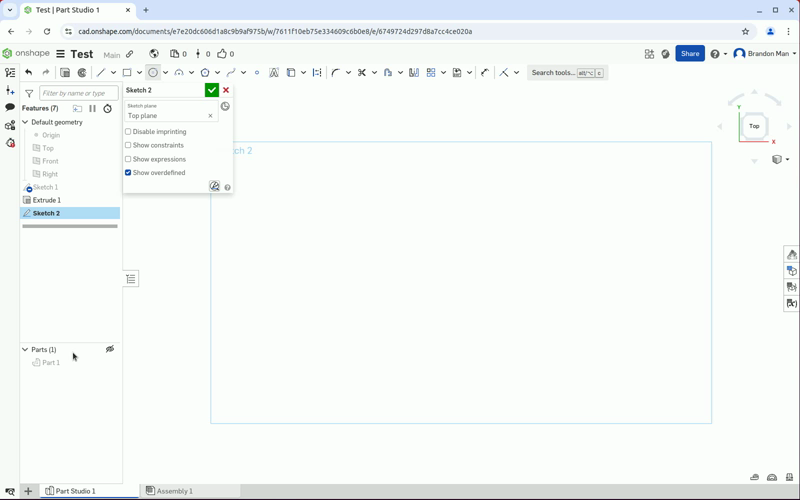
key_down(shift)
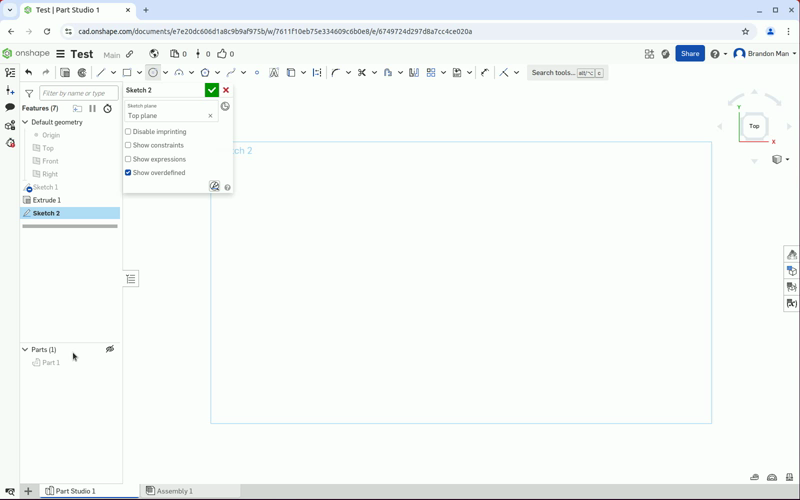
mouse_move(461, 206)
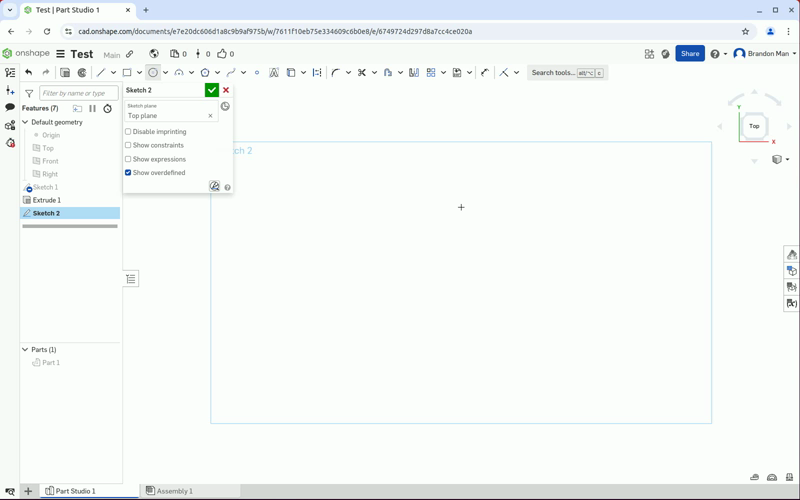
click(461, 206)
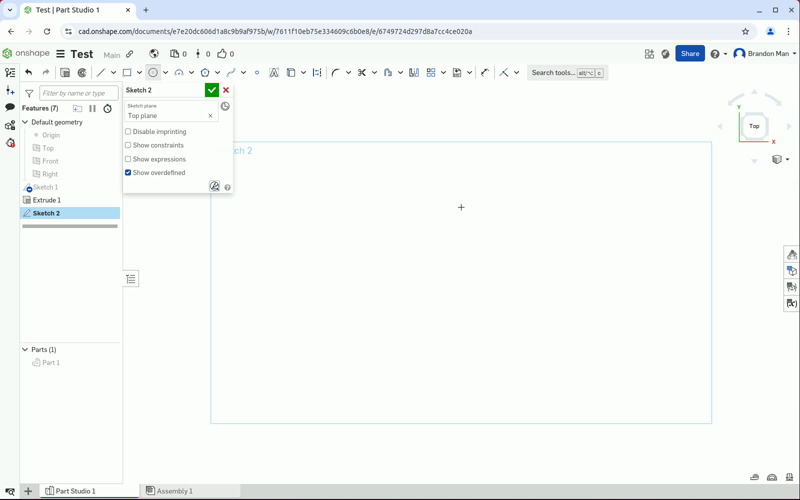
key_up(shift)
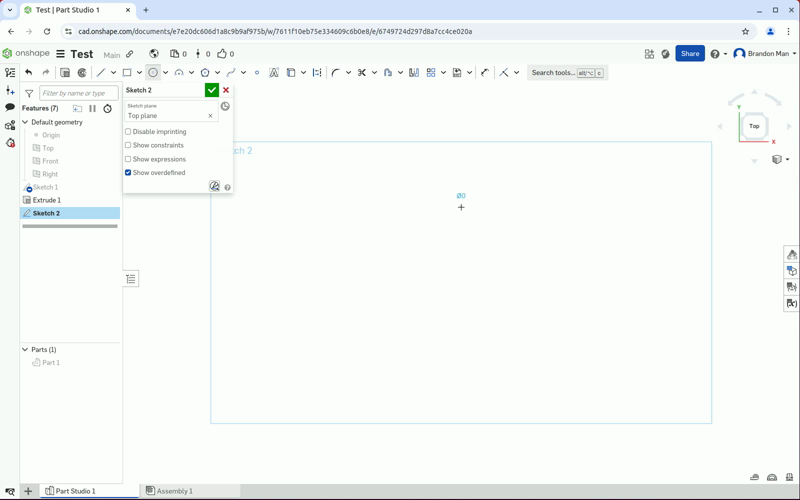
mouse_move(498, 206)
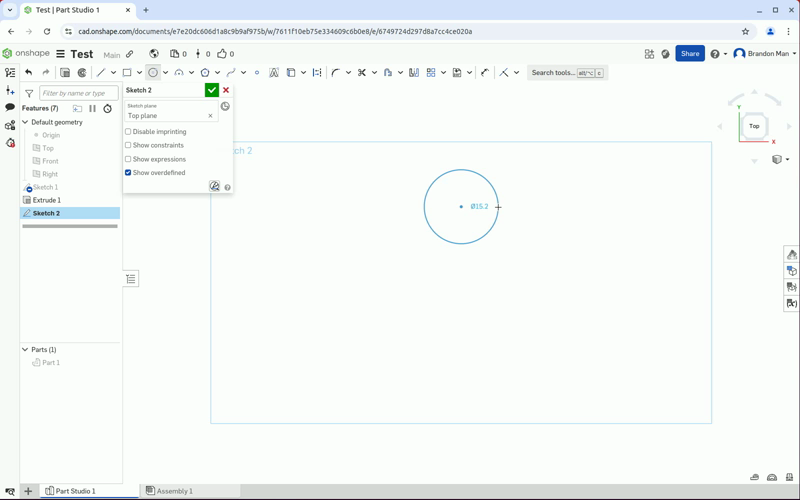
click(498, 206)
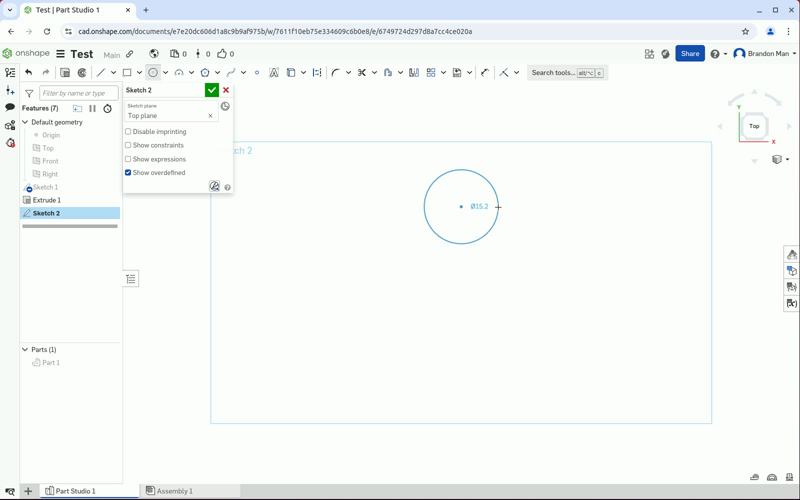
key(esc)
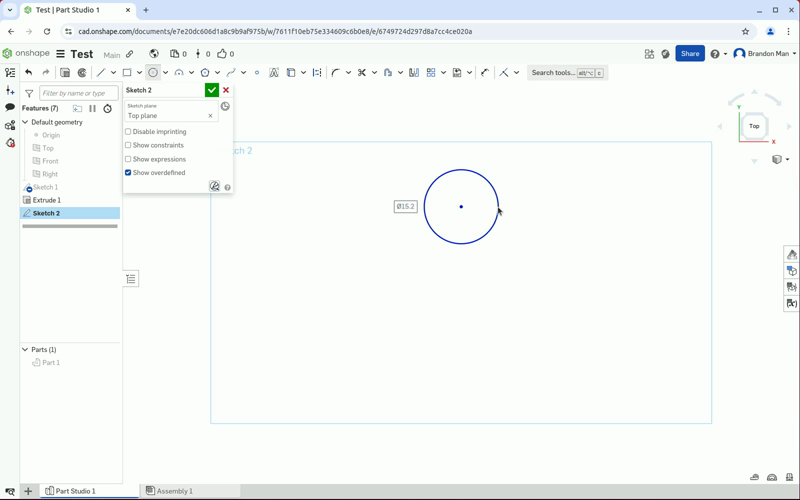
key(c)
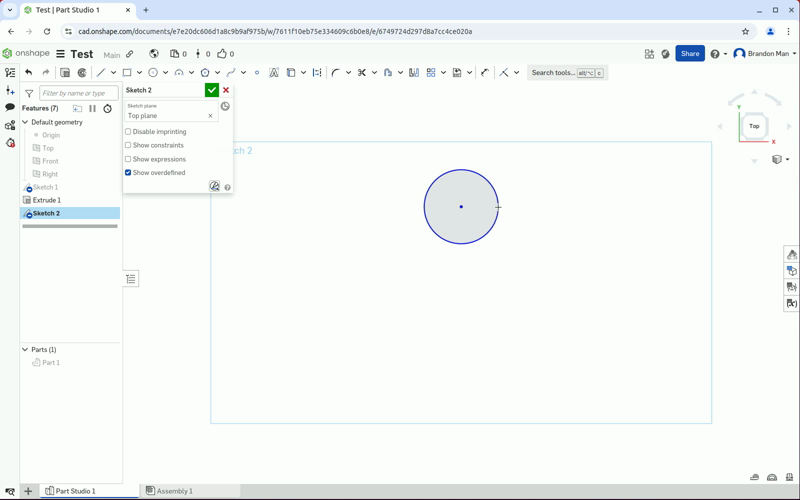
key_down(shift)
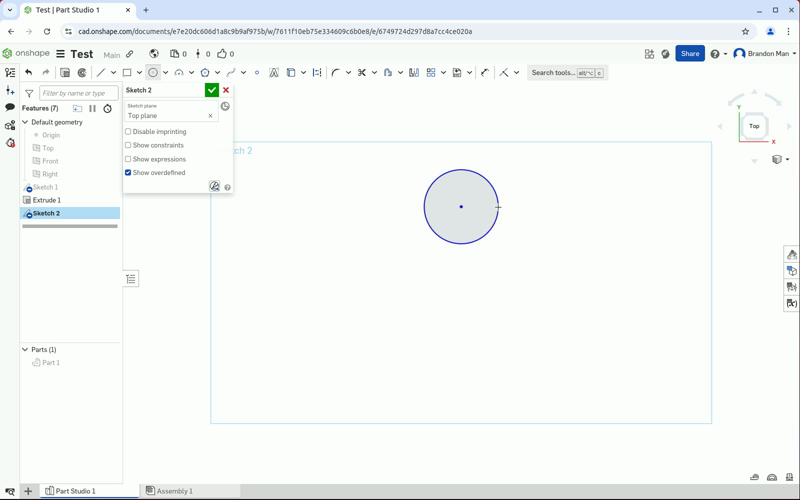
mouse_move(461, 206)
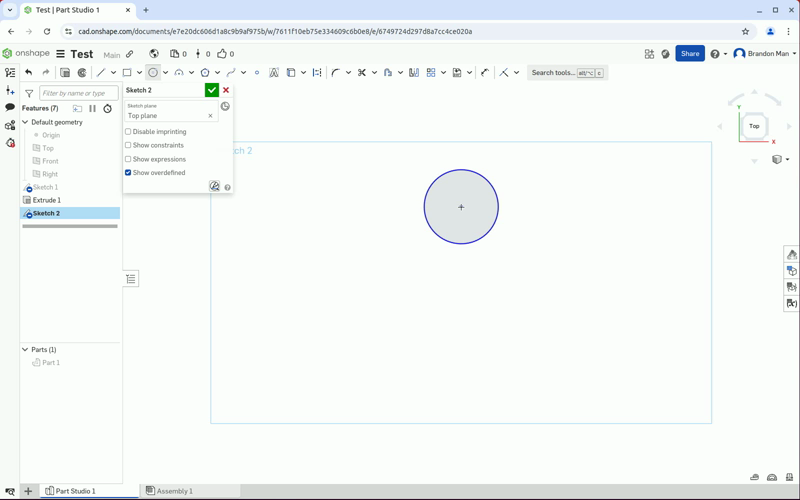
click(461, 206)
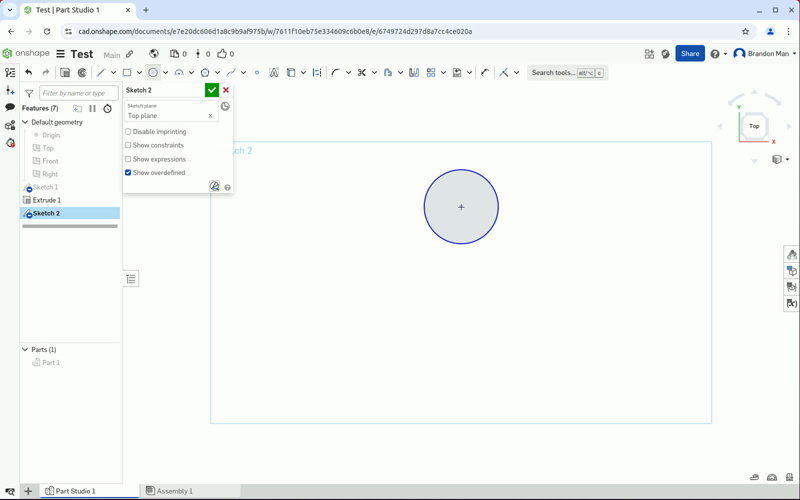
key_up(shift)
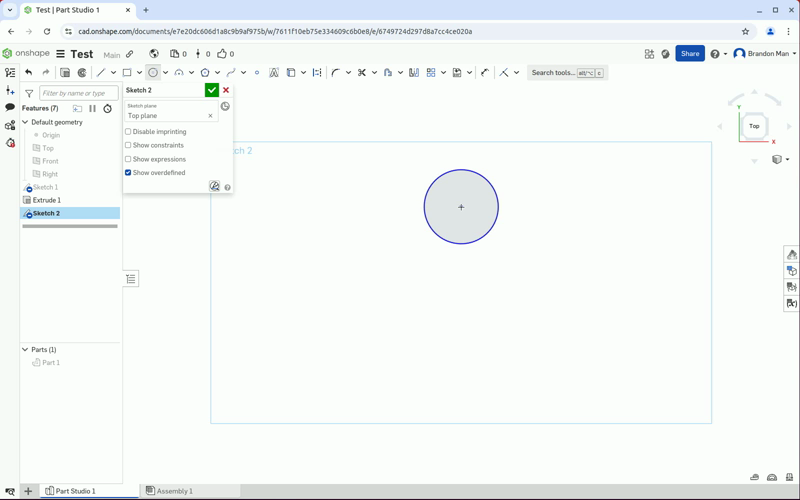
mouse_move(492, 206)
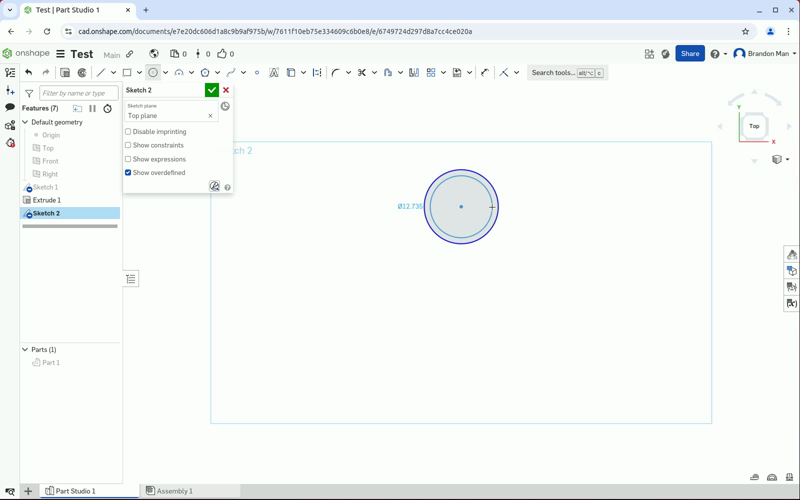
click(492, 206)
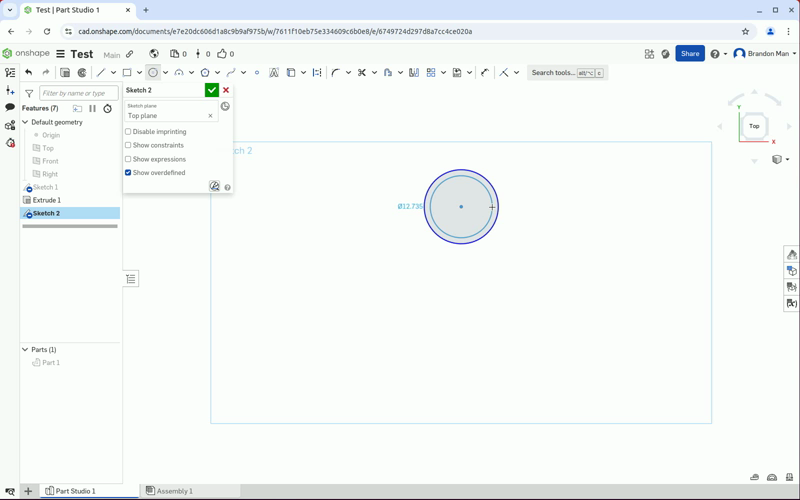
key(esc)
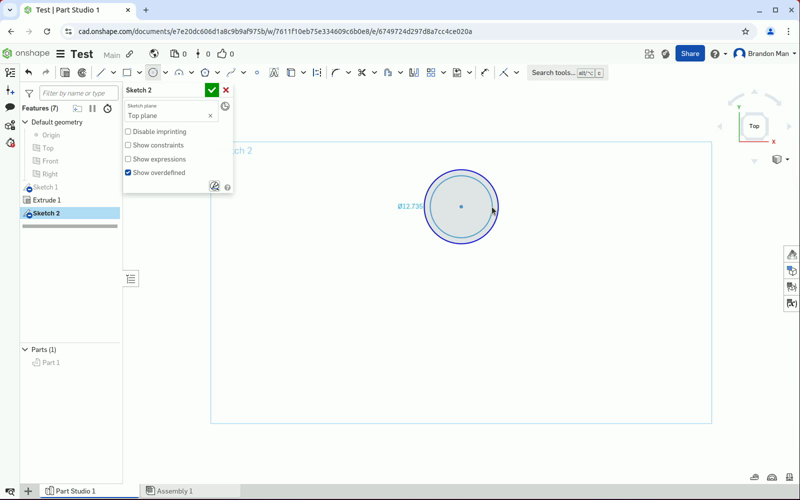
mouse_move(441, 178)
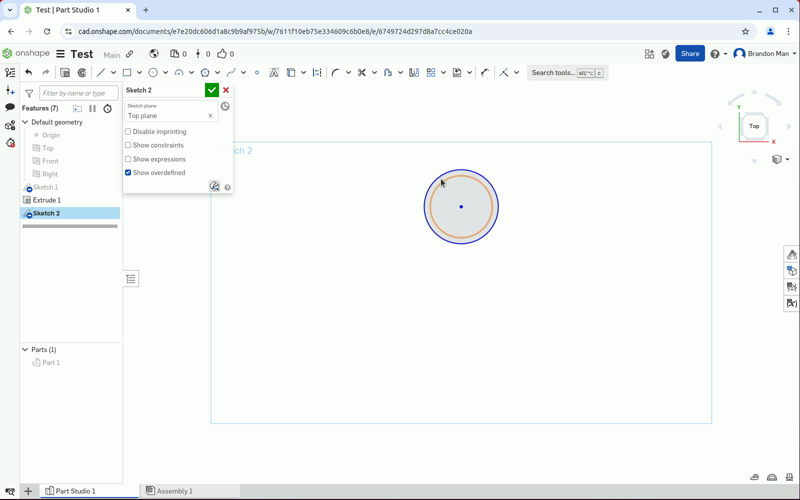
scroll(6)
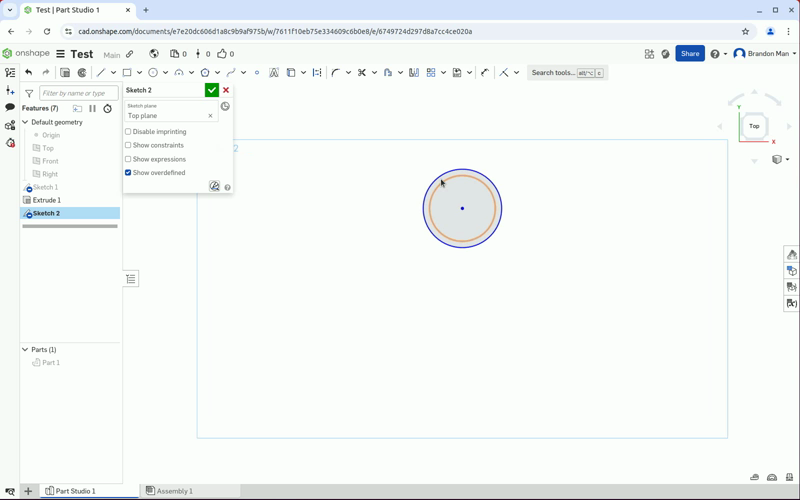
scroll(6)
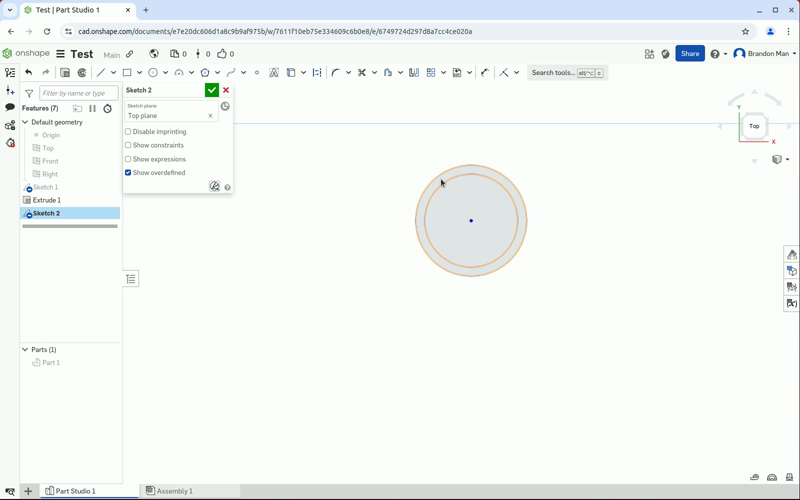
scroll(6)
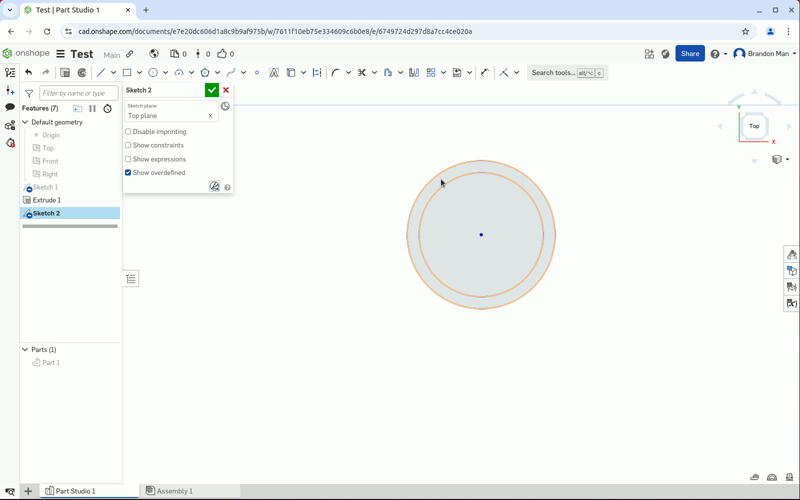
scroll(6)
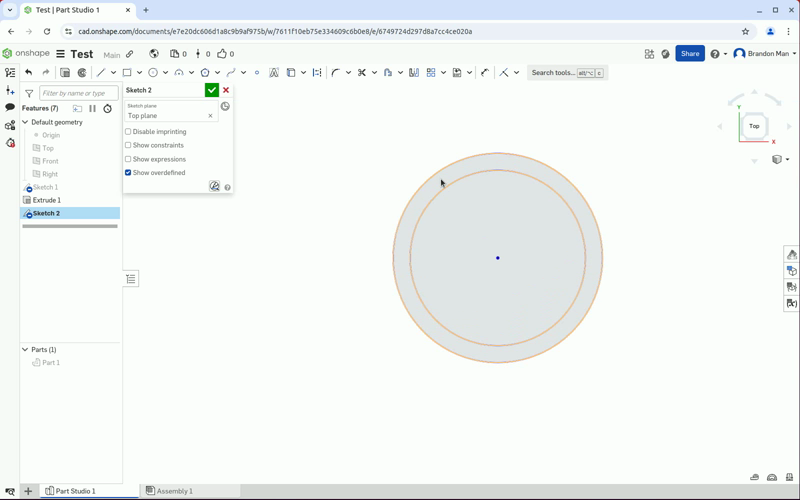
scroll(6)
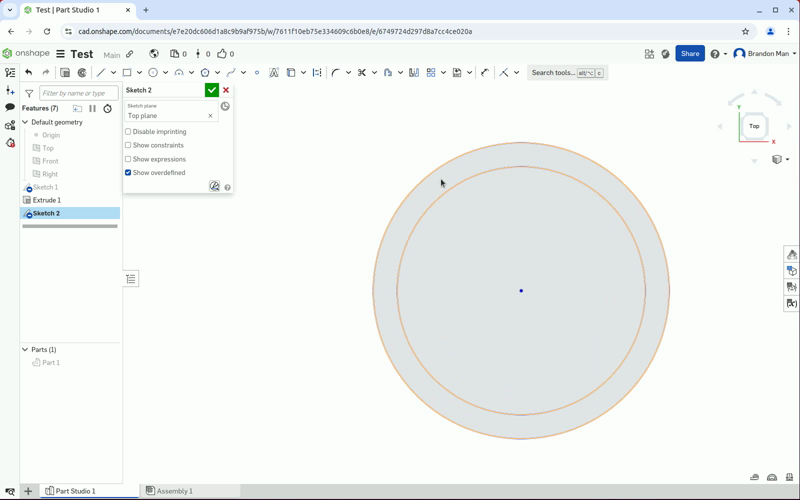
scroll(6)
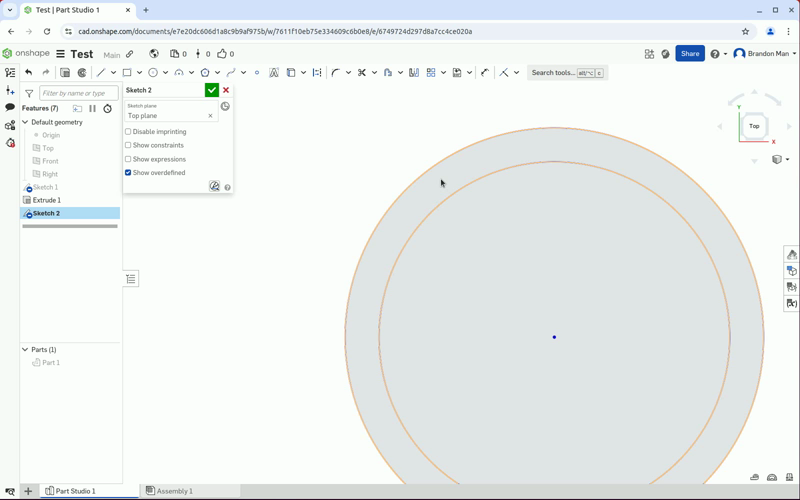
scroll(6)
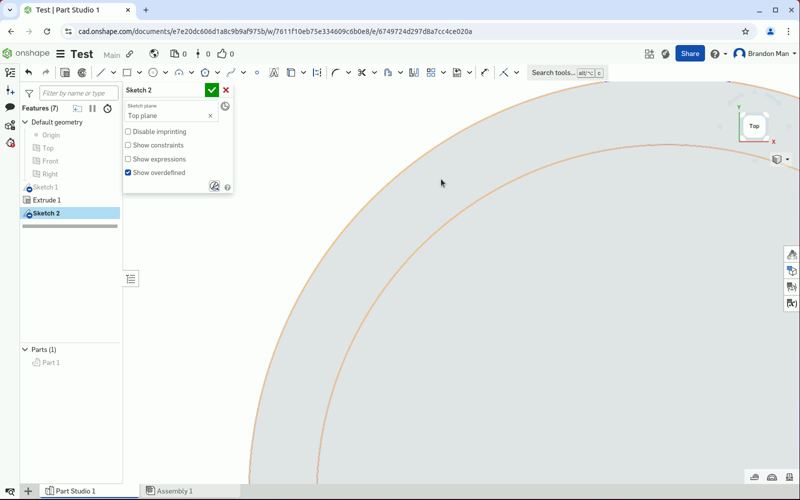
click(441, 178)
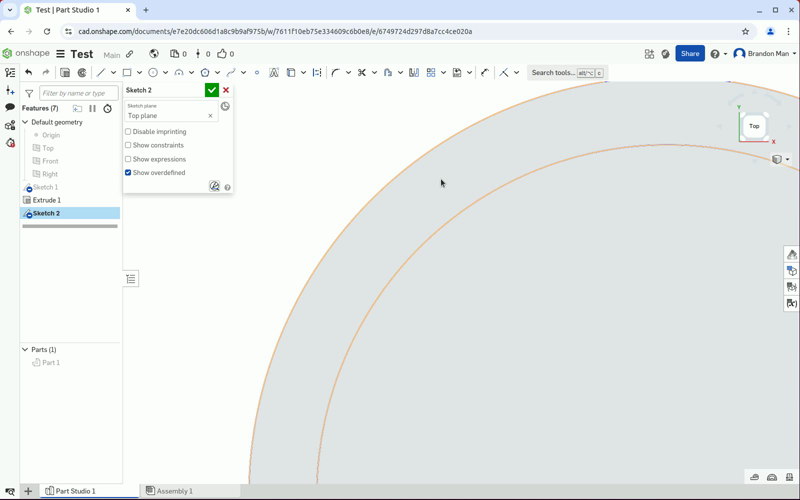
scroll(-6)
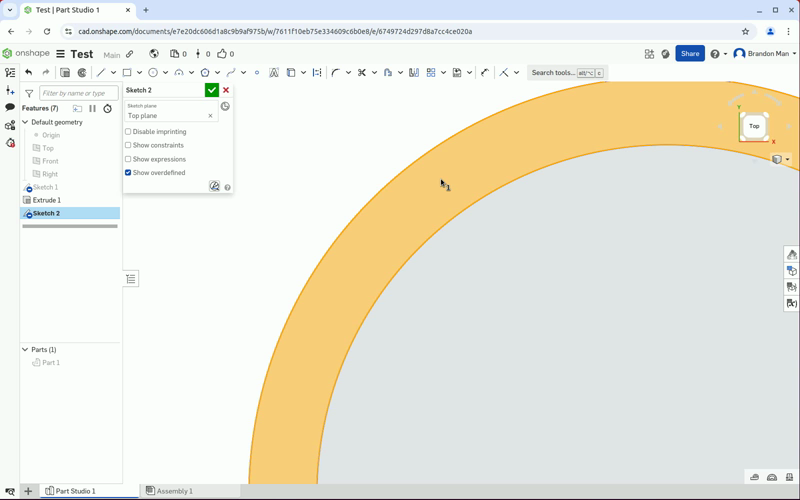
scroll(-6)
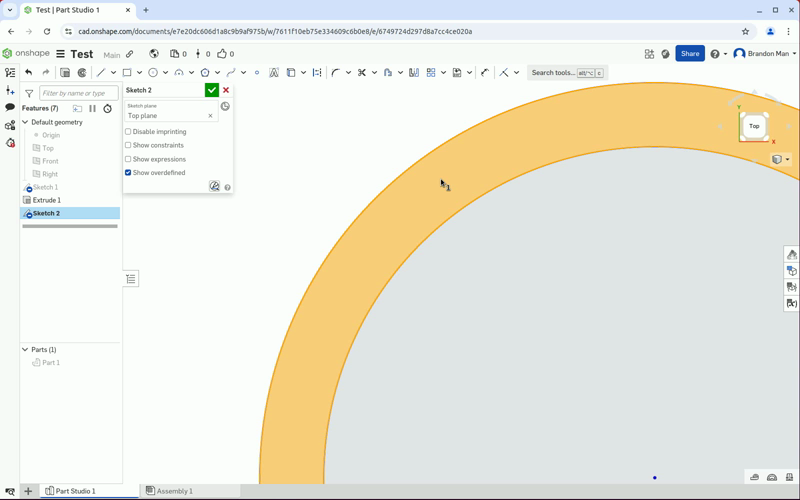
scroll(-6)
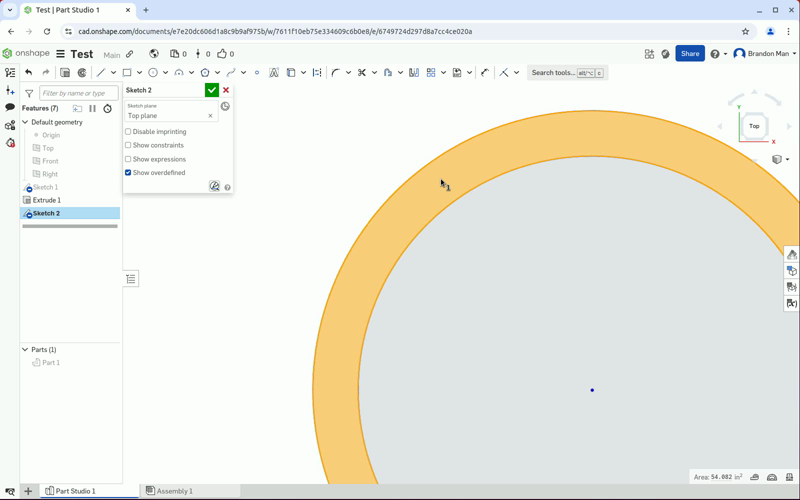
scroll(-6)
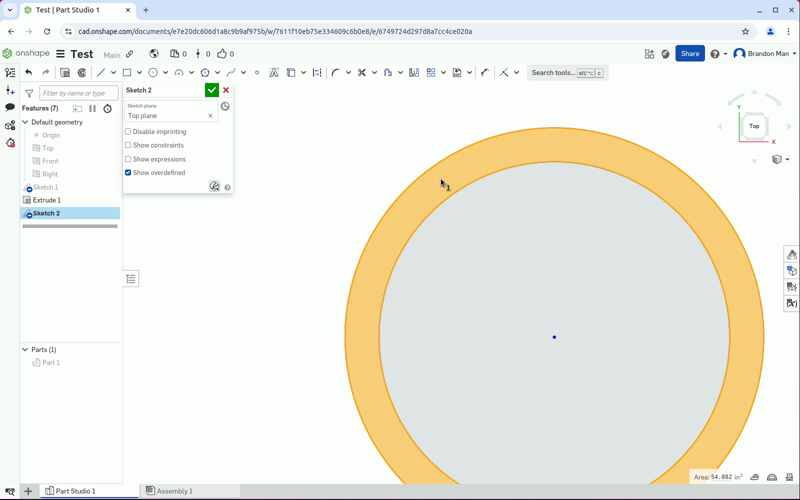
scroll(-6)
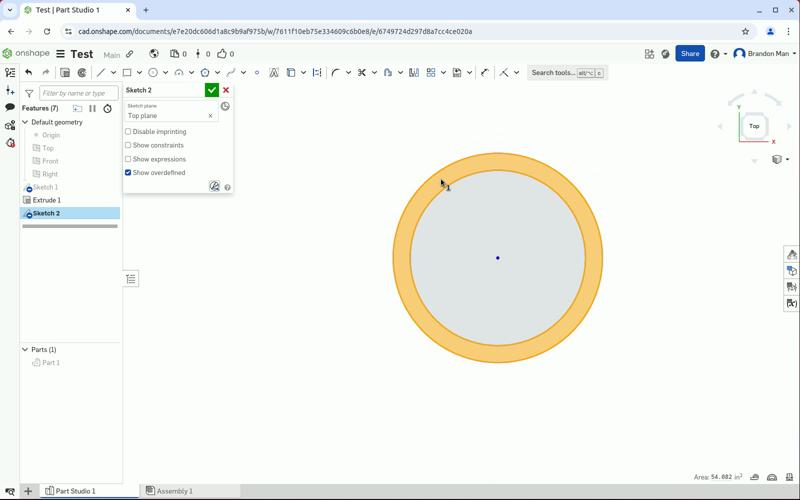
scroll(-6)
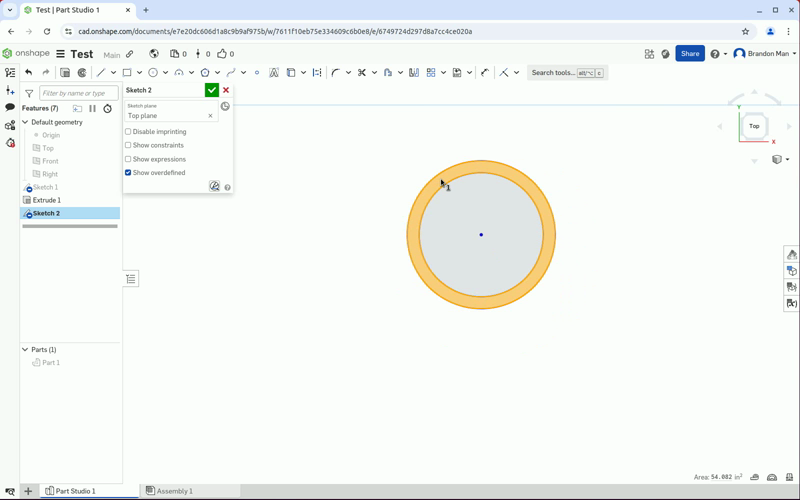
scroll(-6)
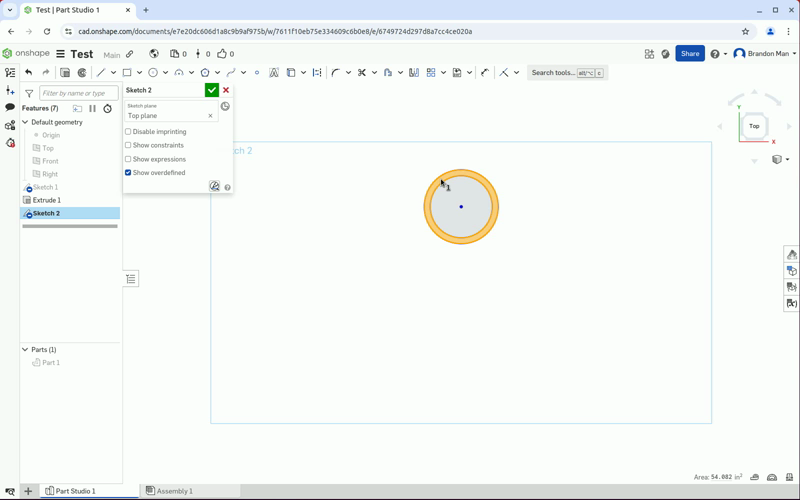
mouse_move(73, 352)
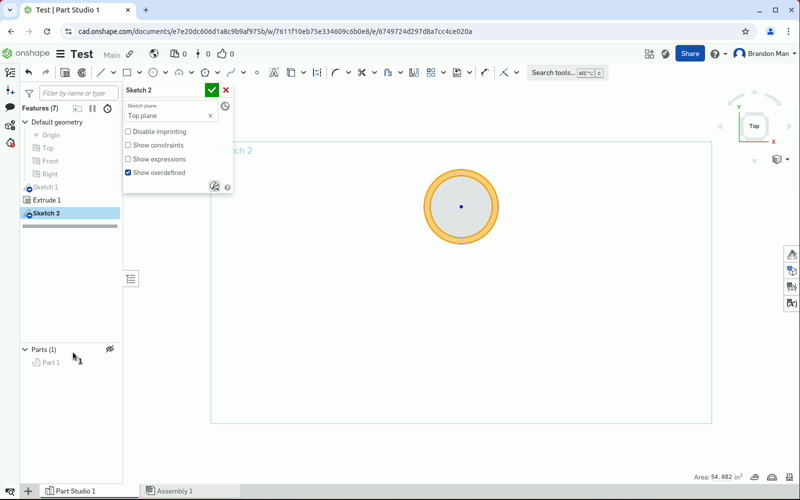
key(shift+y)
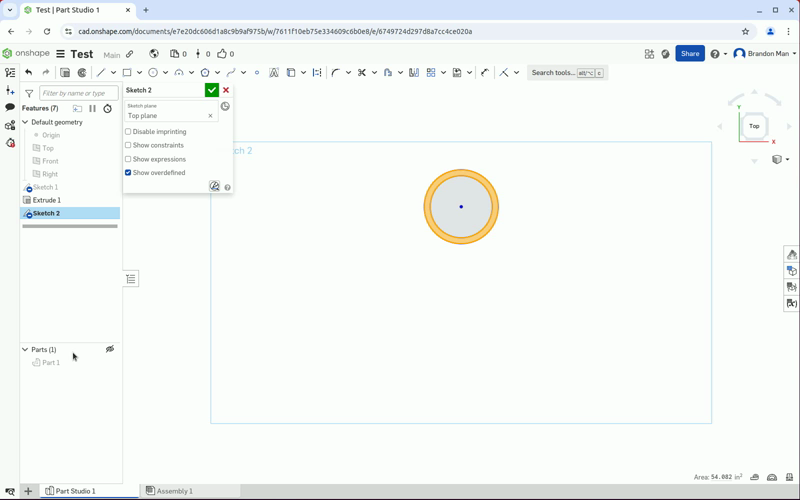
key(shift+e)
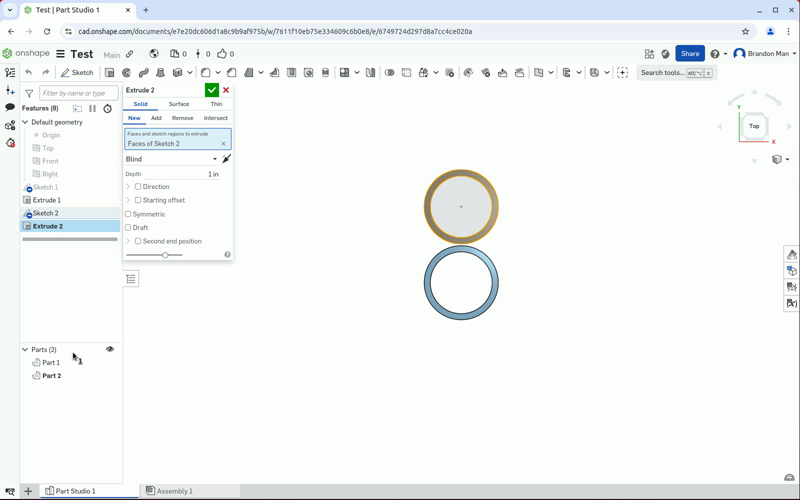
mouse_move(143, 106)
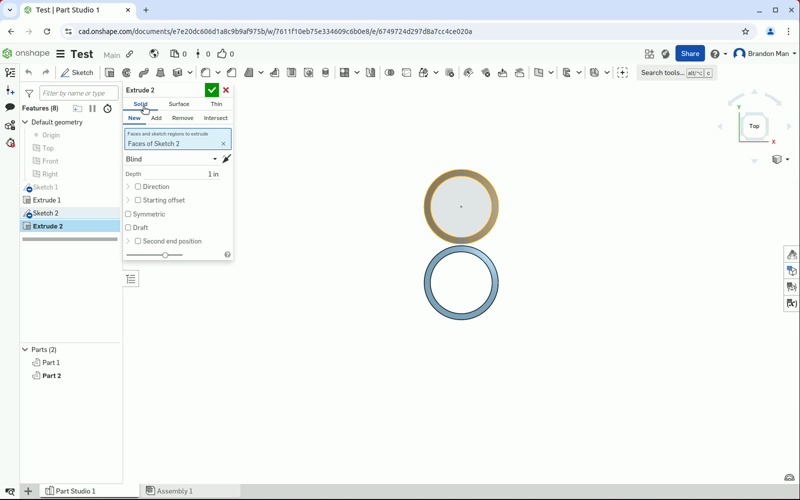
click(143, 106)
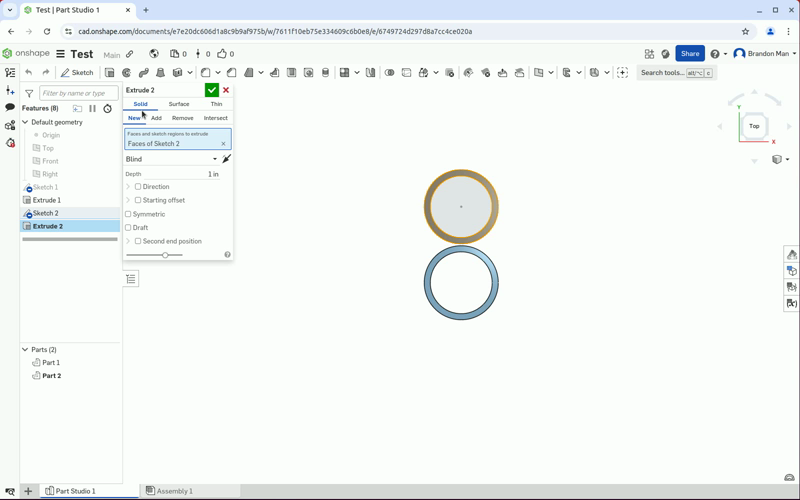
mouse_move(137, 120)
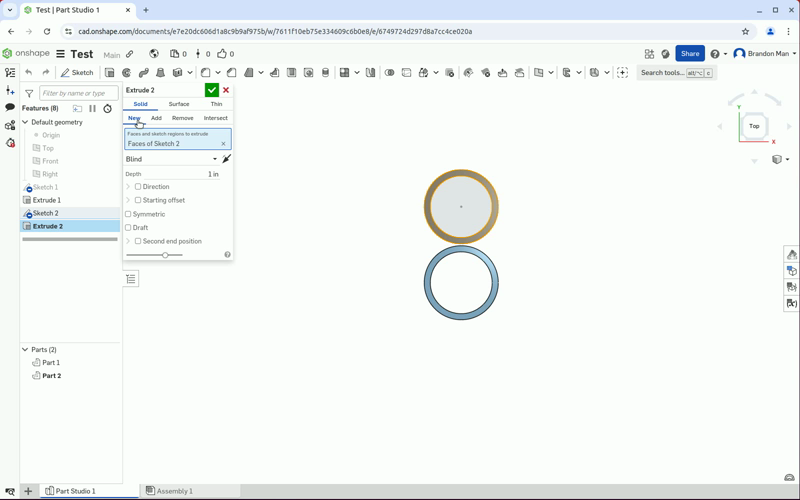
click(137, 120)
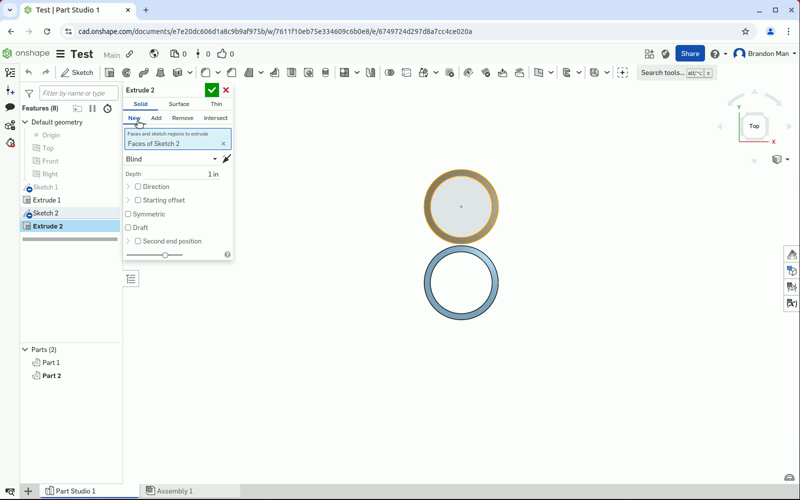
key(tab, 4)
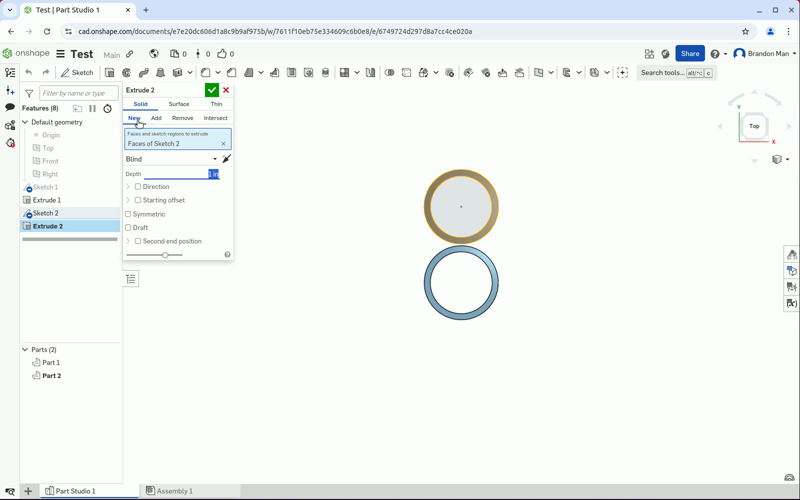
text(14.202)
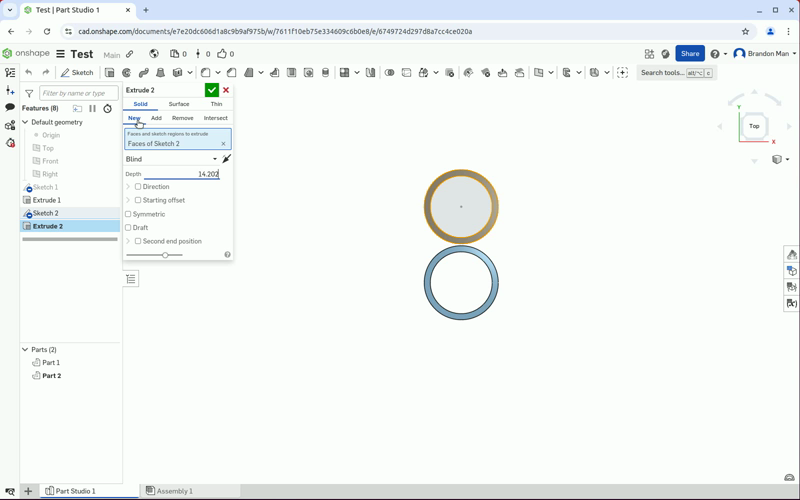
key(enter)
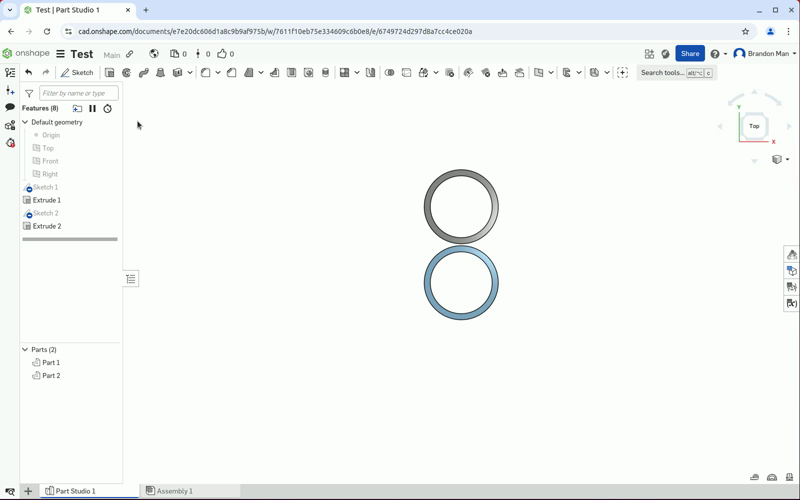
key(shift+h)
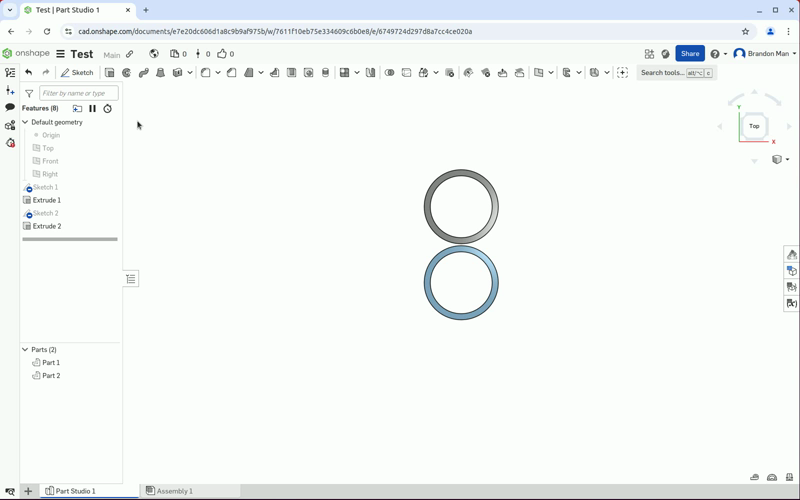
key(shift+h)
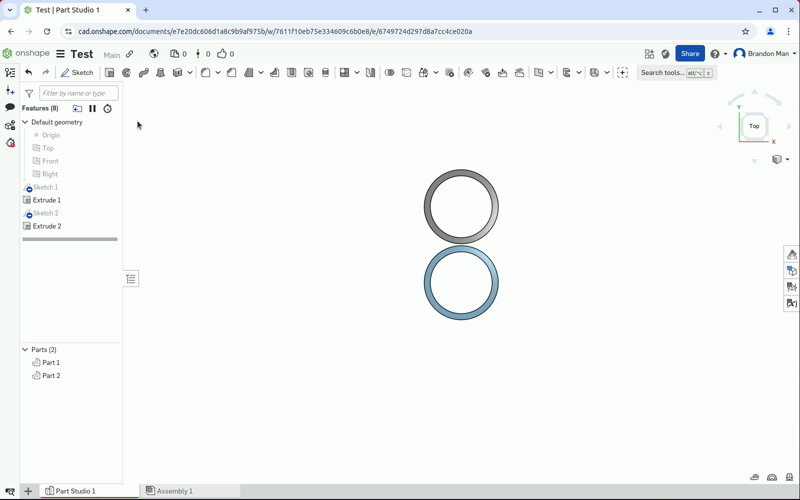
mouse_move(73, 189)
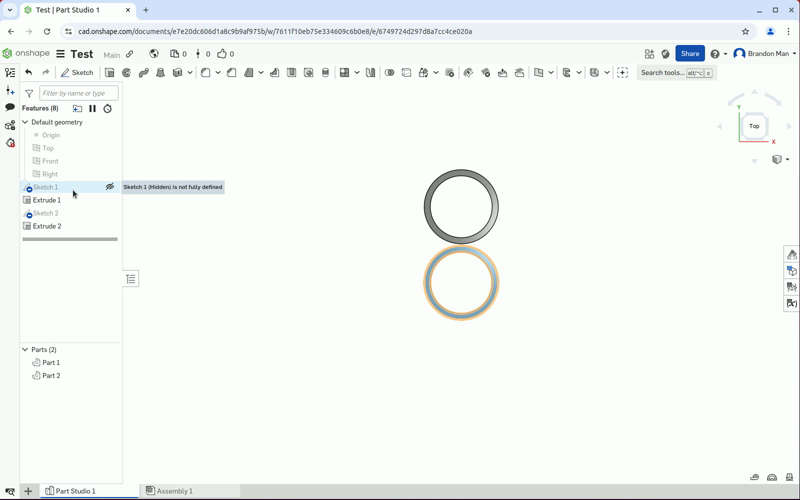
click(73, 189)
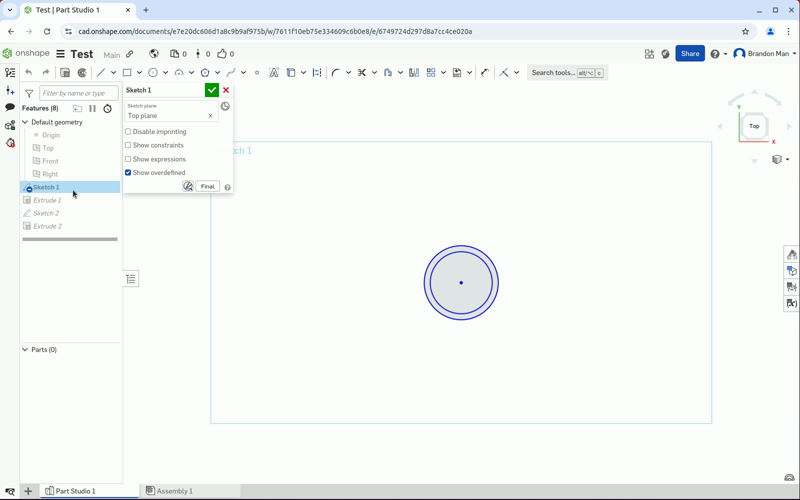
mouse_move(229, 92)
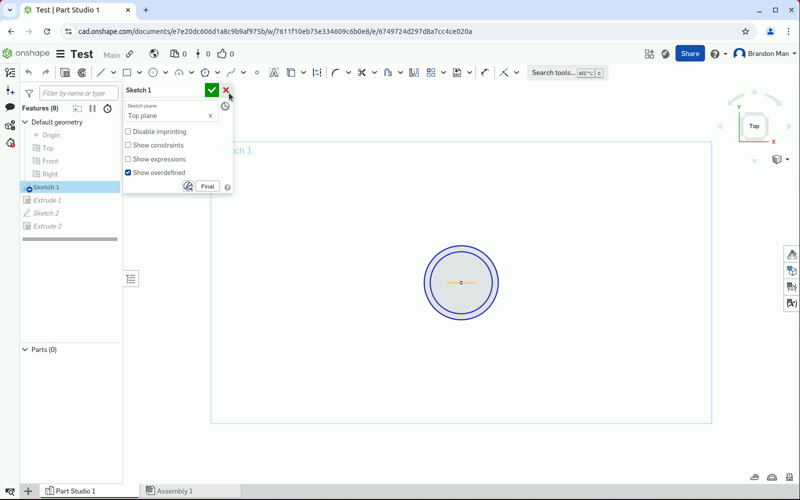
click(229, 92)
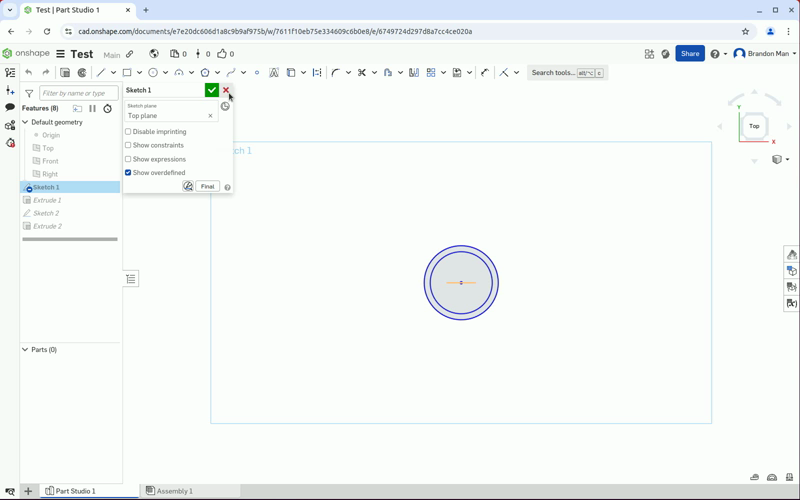
key(shift+s)
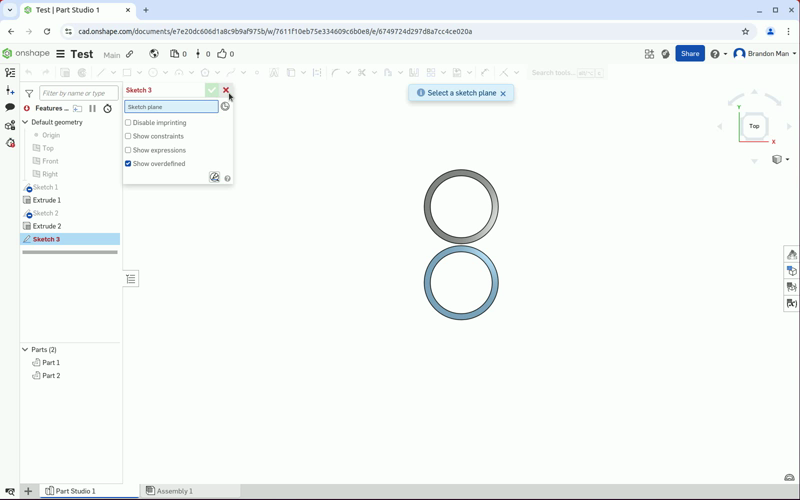
mouse_move(73, 150)
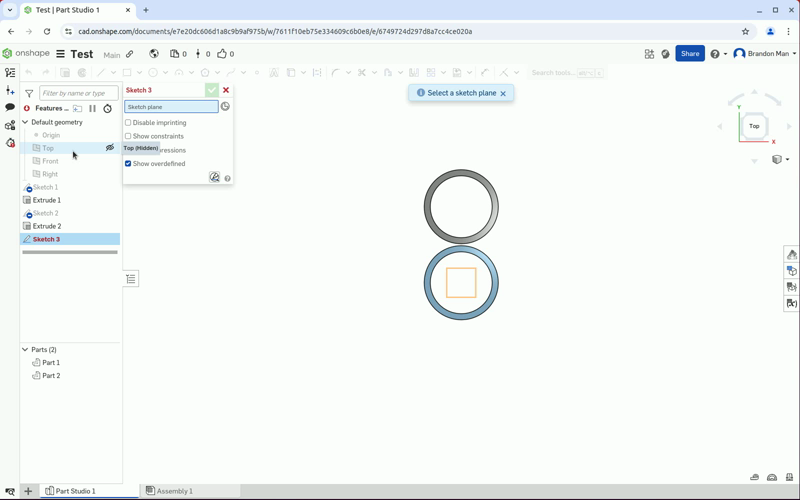
click(73, 150)
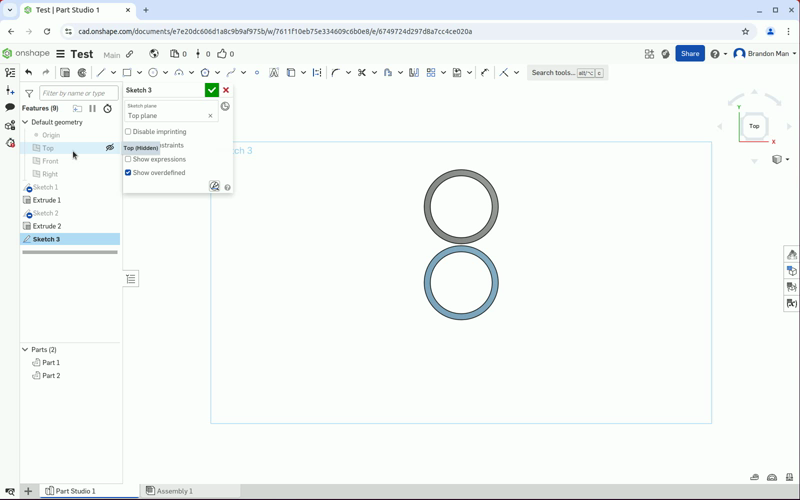
mouse_move(73, 352)
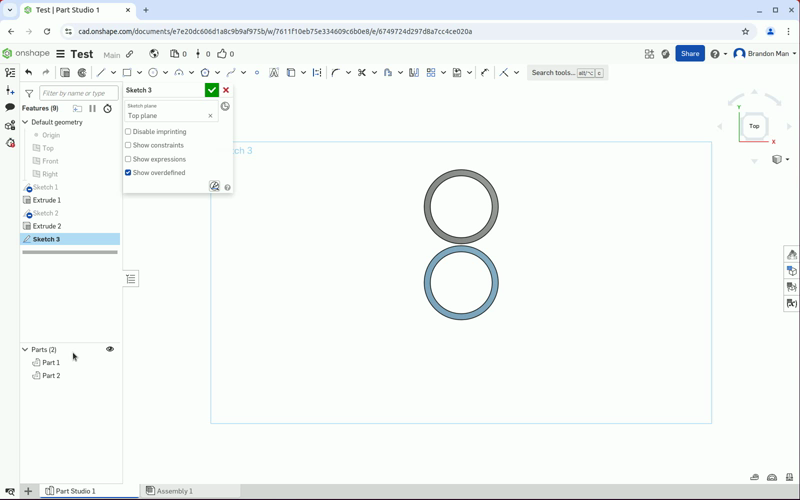
key(y)
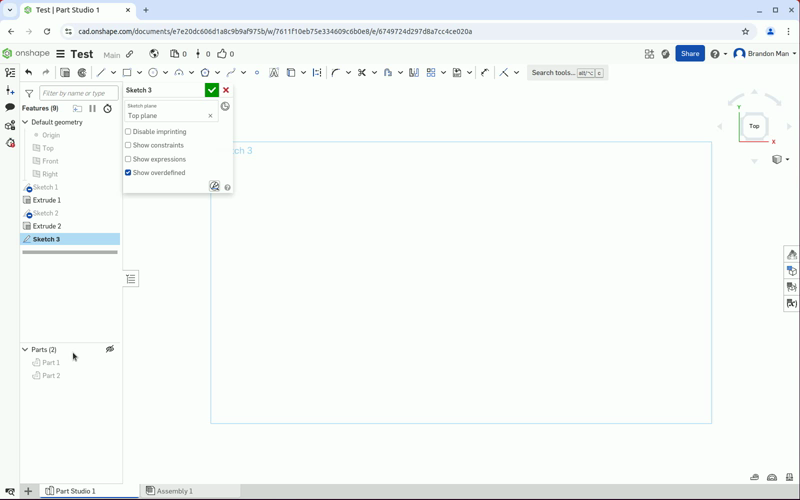
key(c)
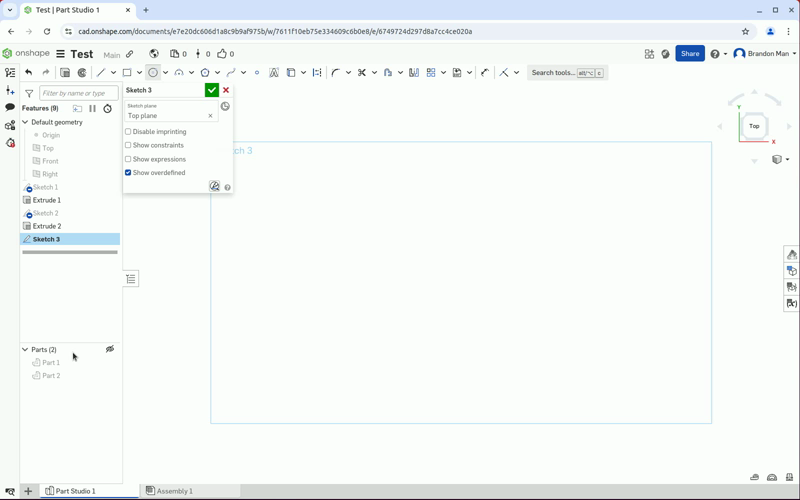
key_down(shift)
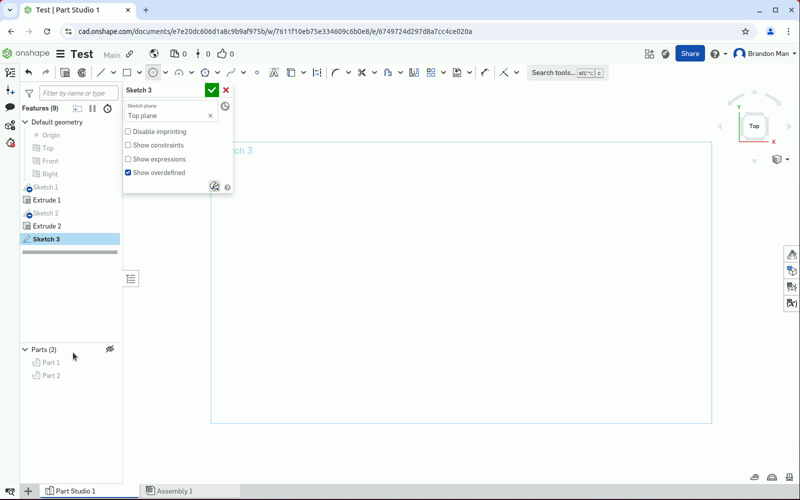
mouse_move(395, 321)
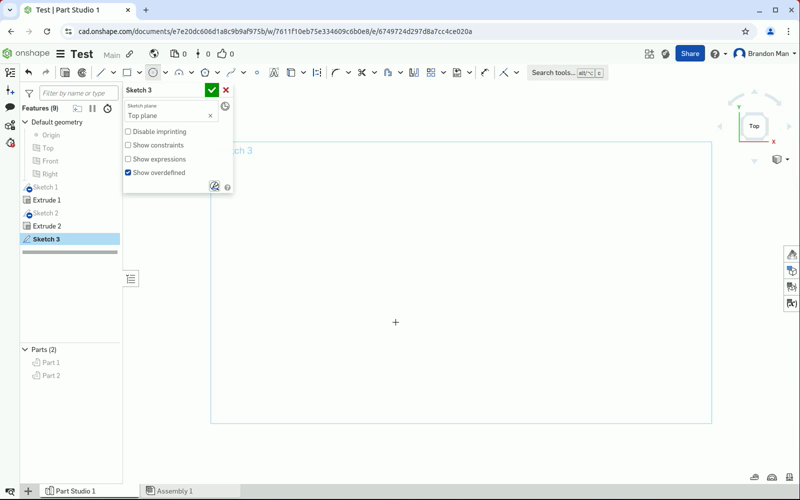
click(395, 321)
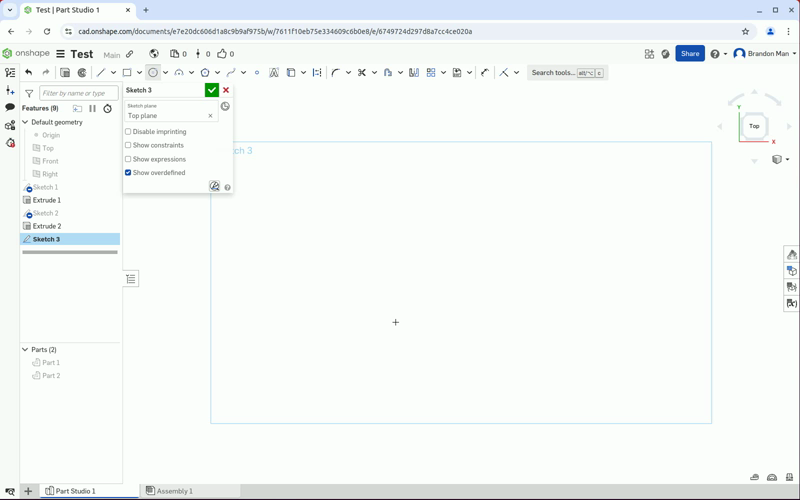
key_up(shift)
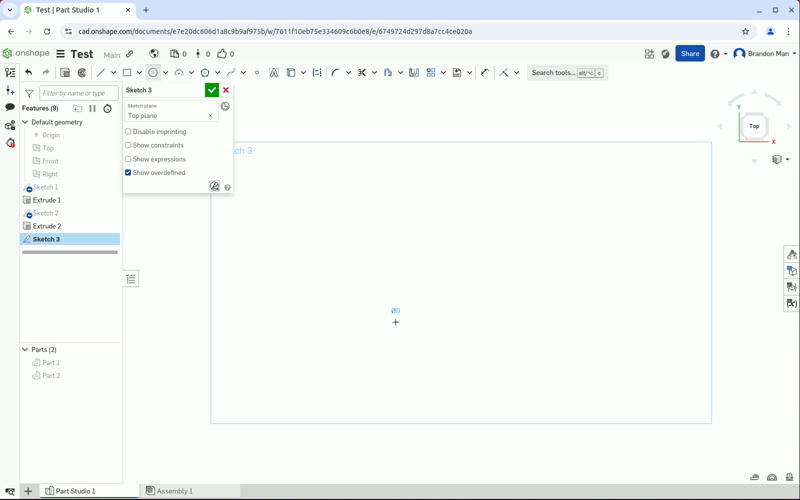
mouse_move(431, 321)
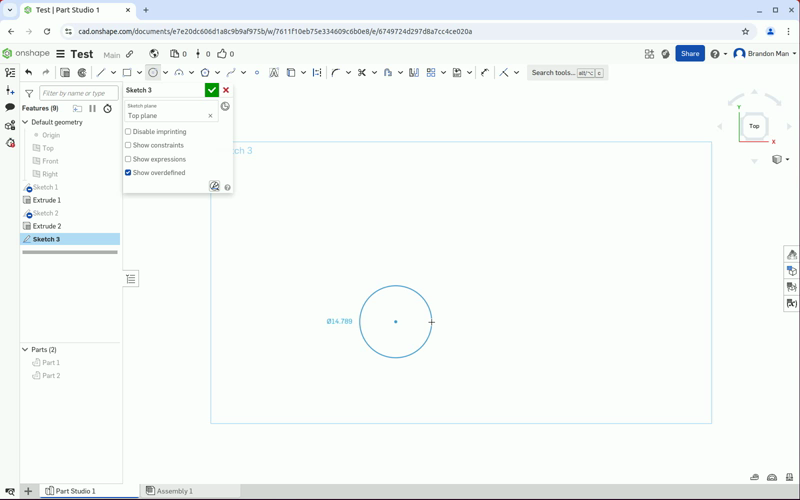
click(431, 321)
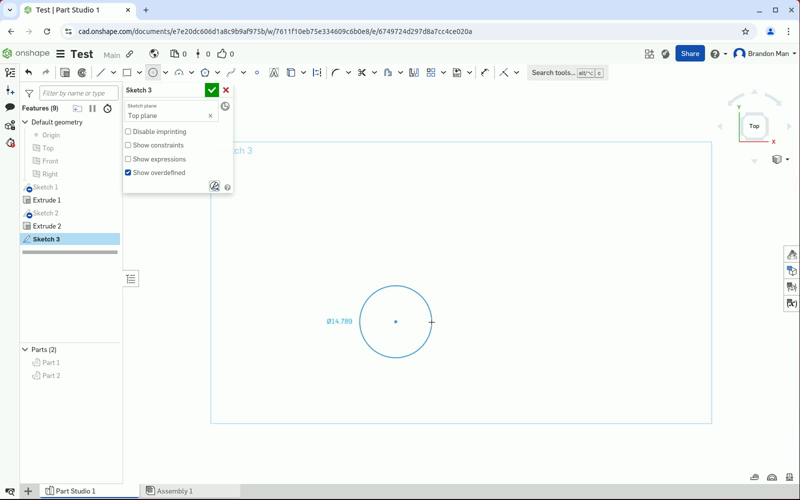
key(esc)
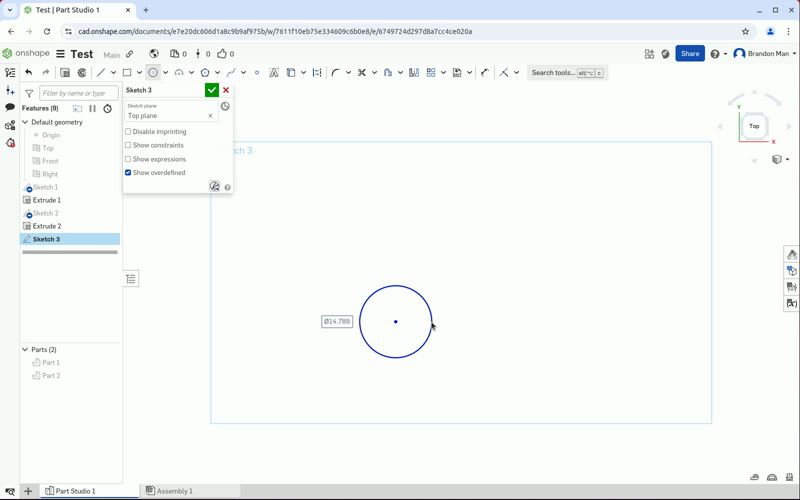
key(c)
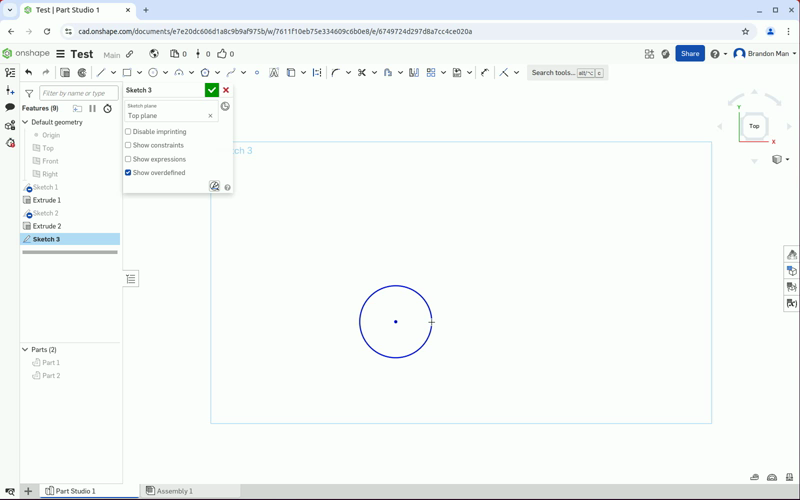
key_down(shift)
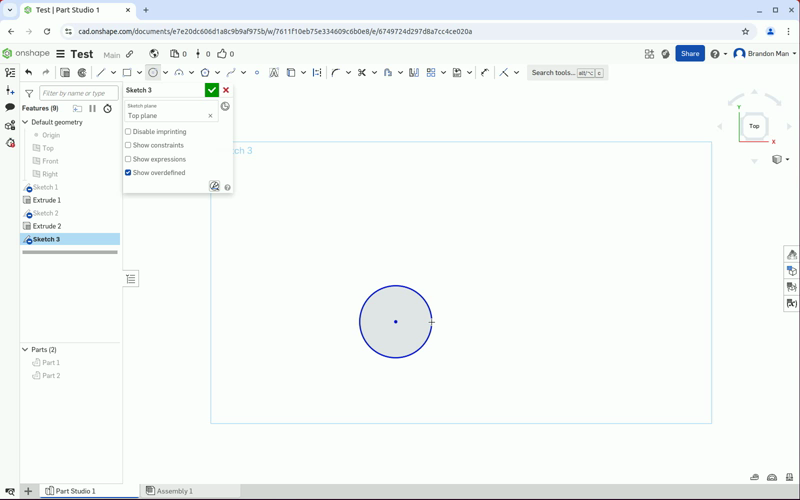
mouse_move(395, 321)
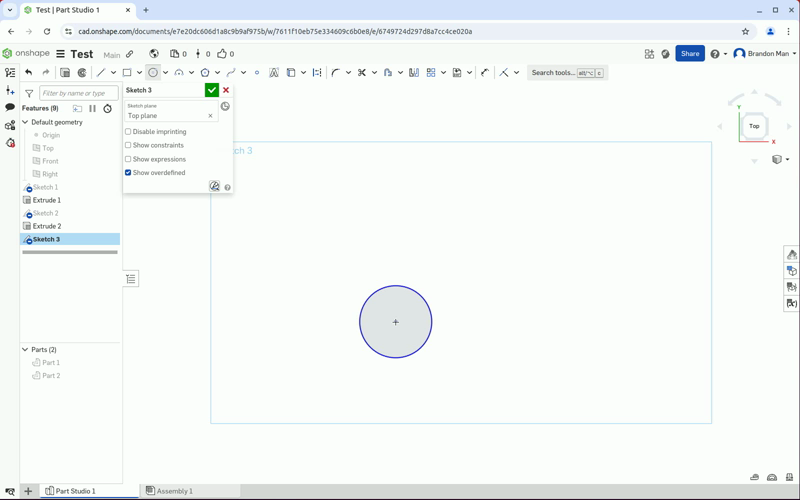
click(395, 321)
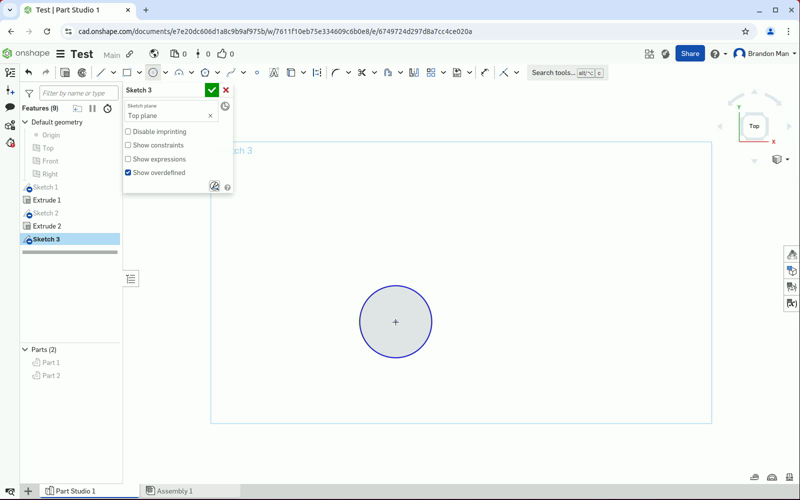
key_up(shift)
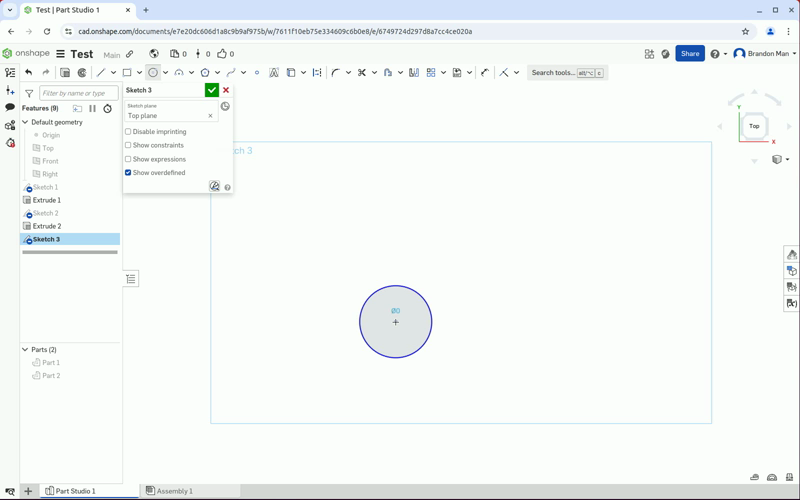
mouse_move(426, 321)
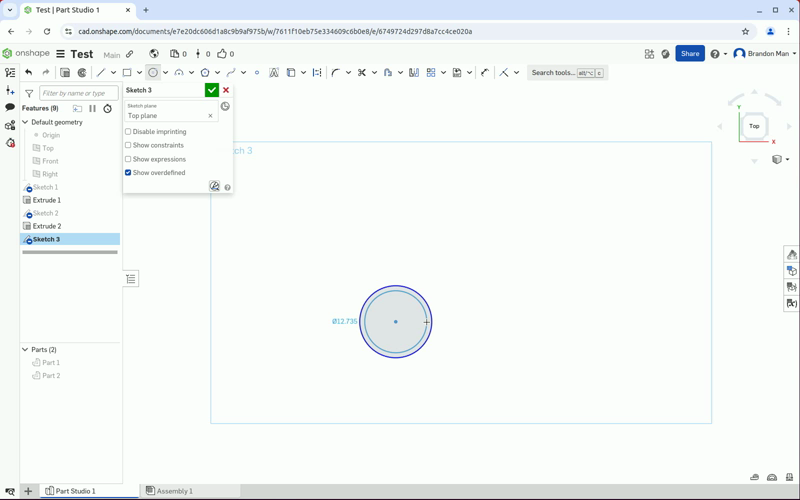
click(426, 321)
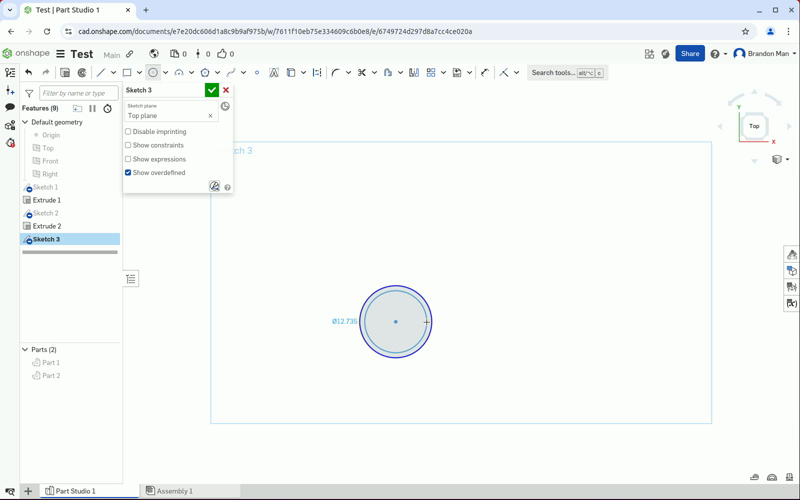
key(esc)
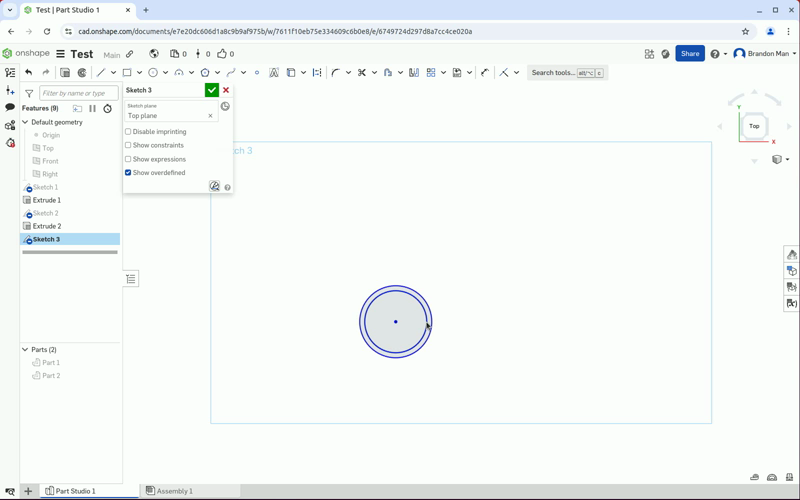
mouse_move(376, 296)
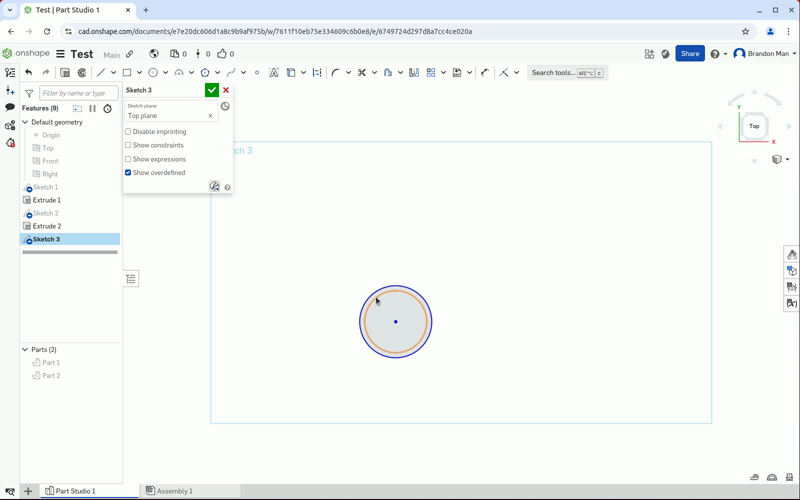
scroll(6)
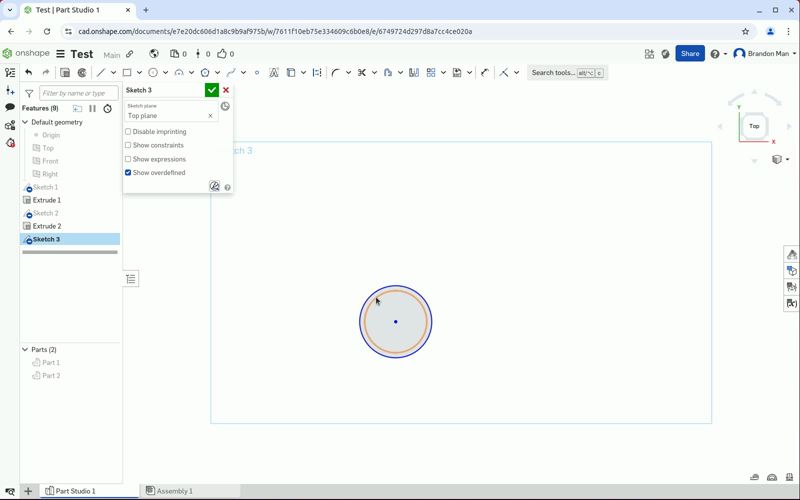
scroll(6)
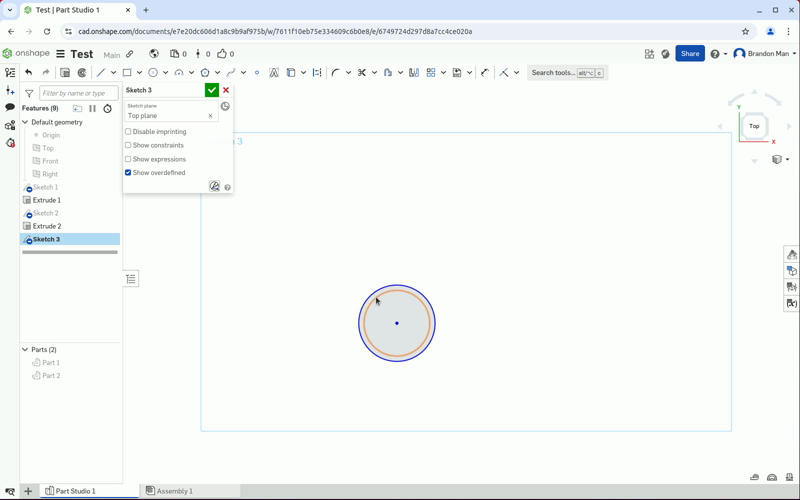
scroll(6)
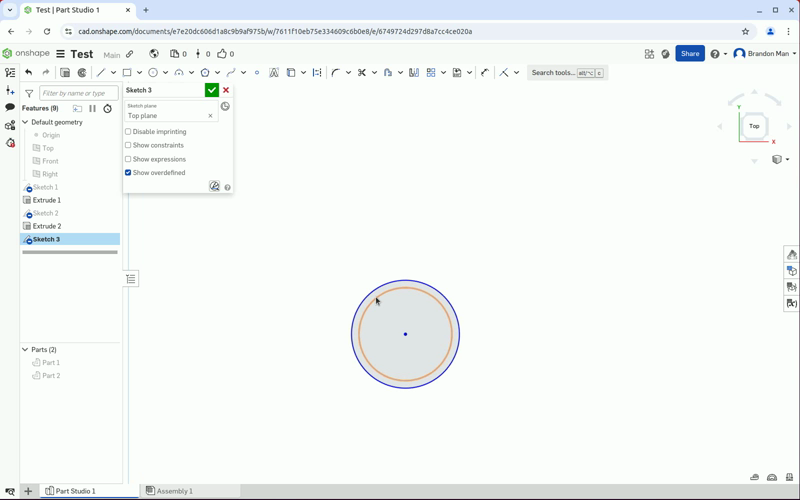
scroll(6)
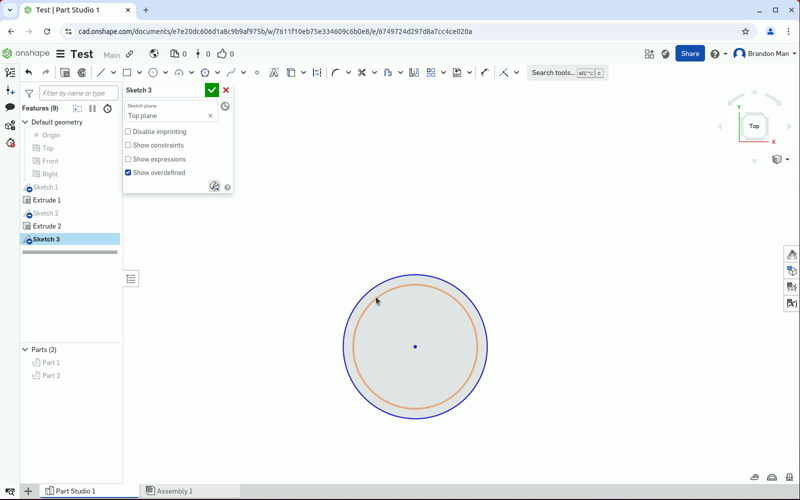
scroll(6)
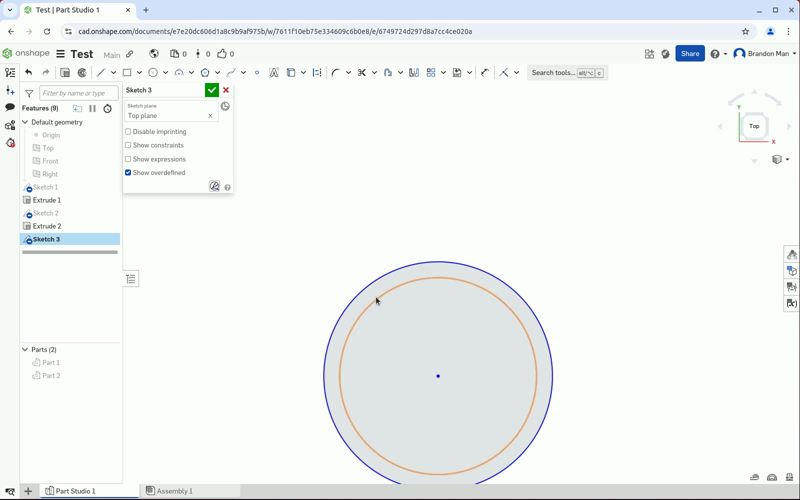
scroll(6)
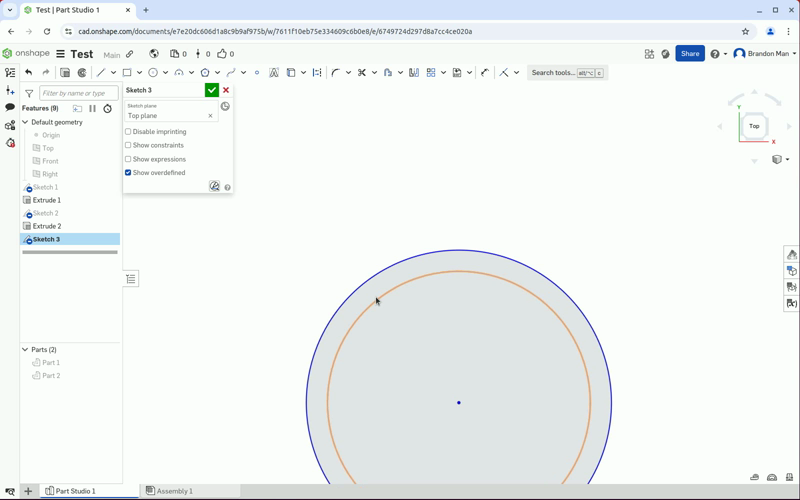
scroll(6)
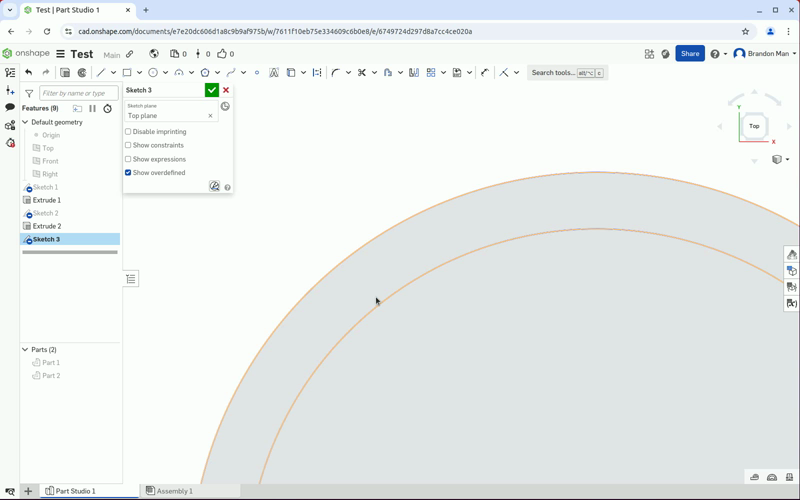
click(376, 296)
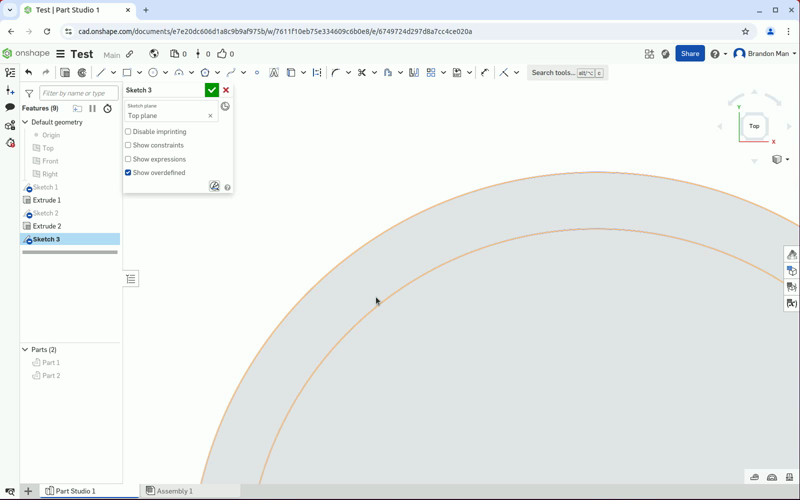
scroll(-6)
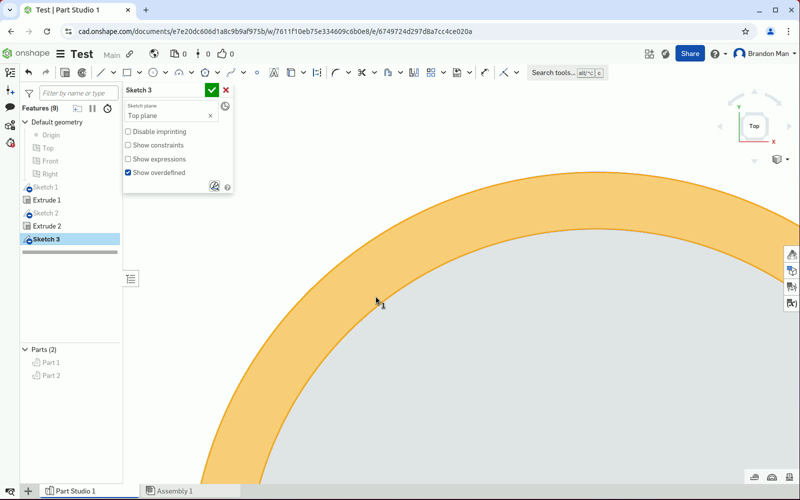
scroll(-6)
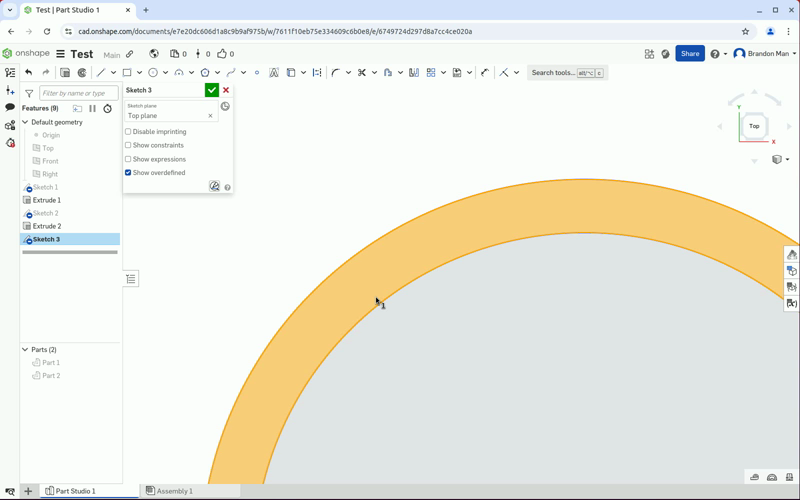
scroll(-6)
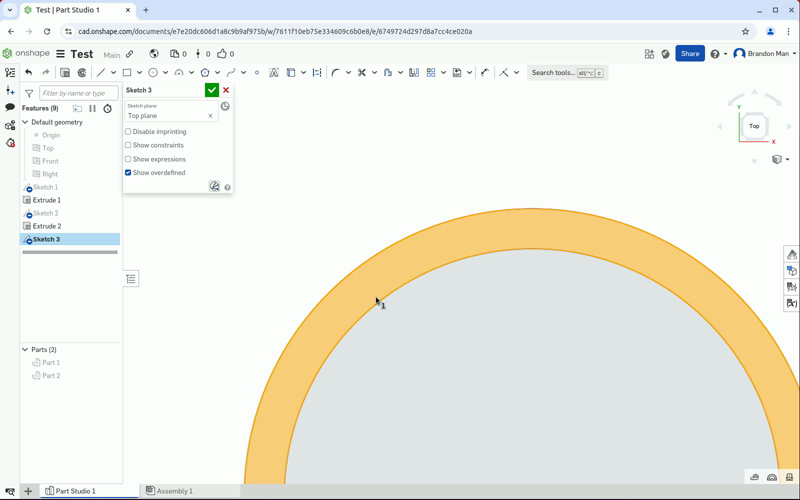
scroll(-6)
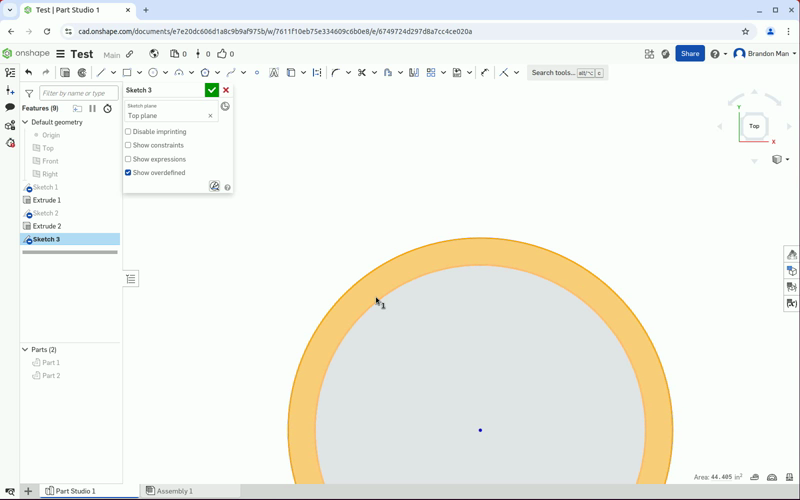
scroll(-6)
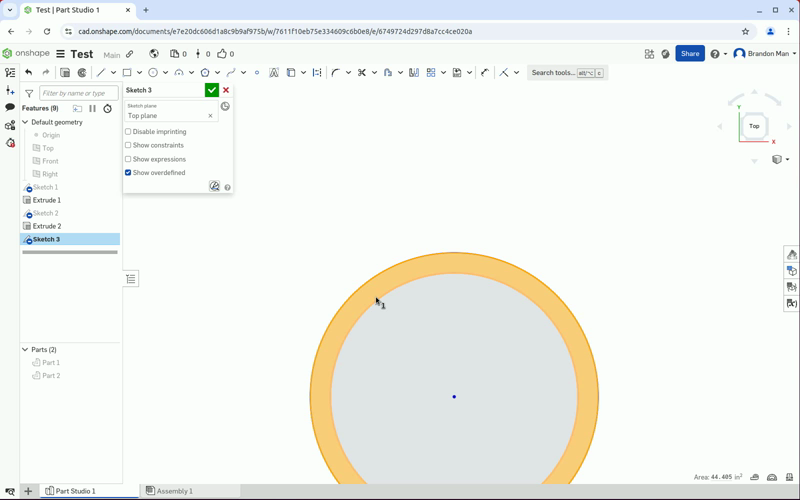
scroll(-6)
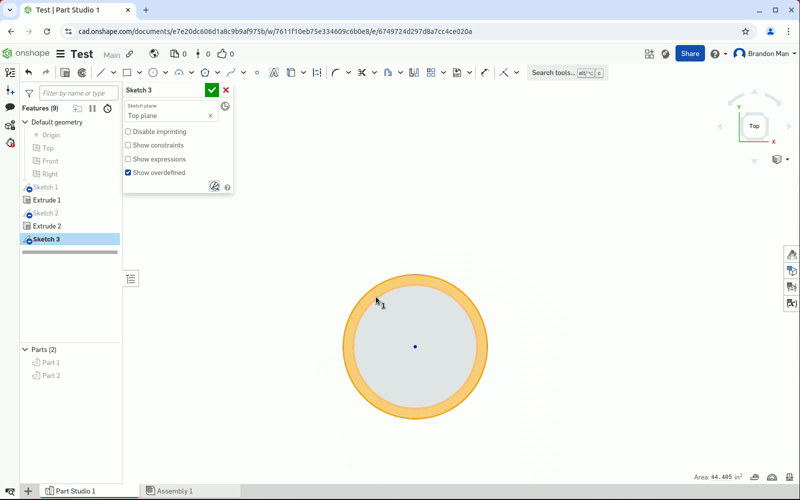
scroll(-6)
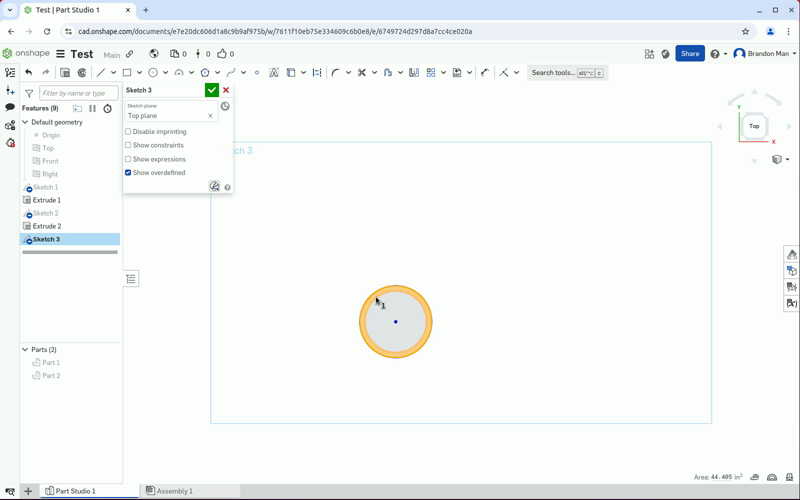
mouse_move(73, 352)
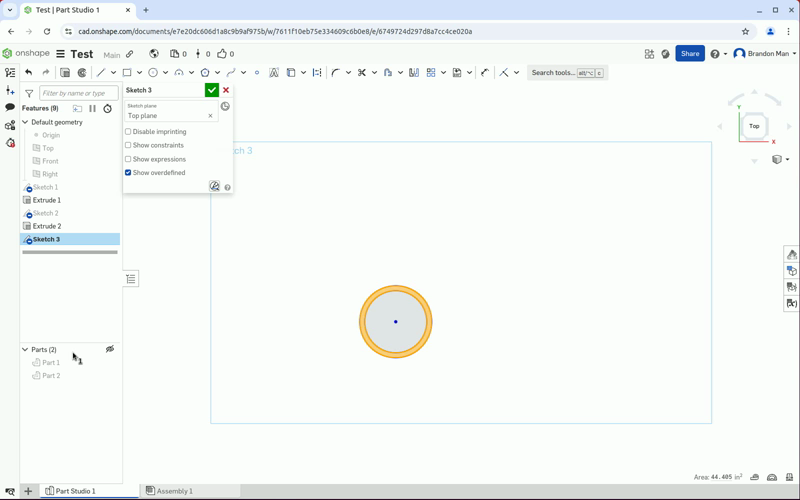
key(shift+y)
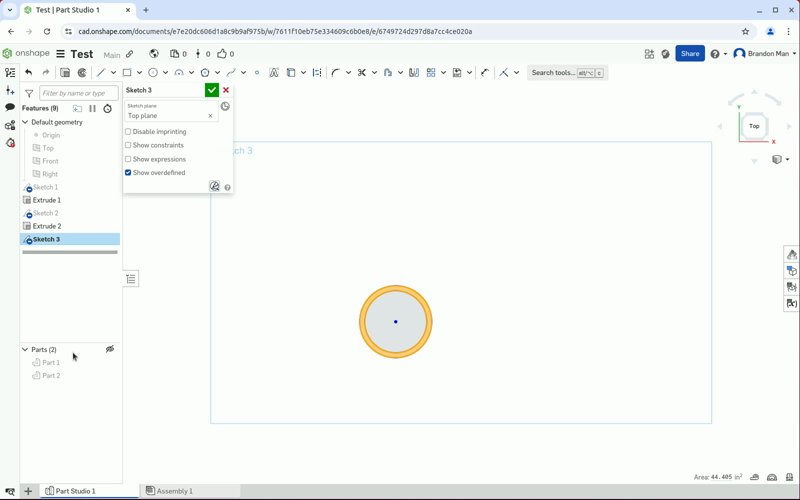
key(shift+e)
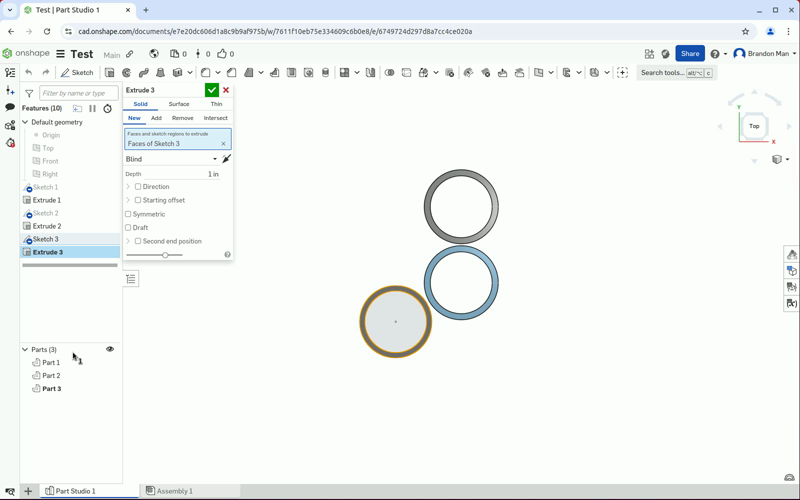
mouse_move(143, 106)
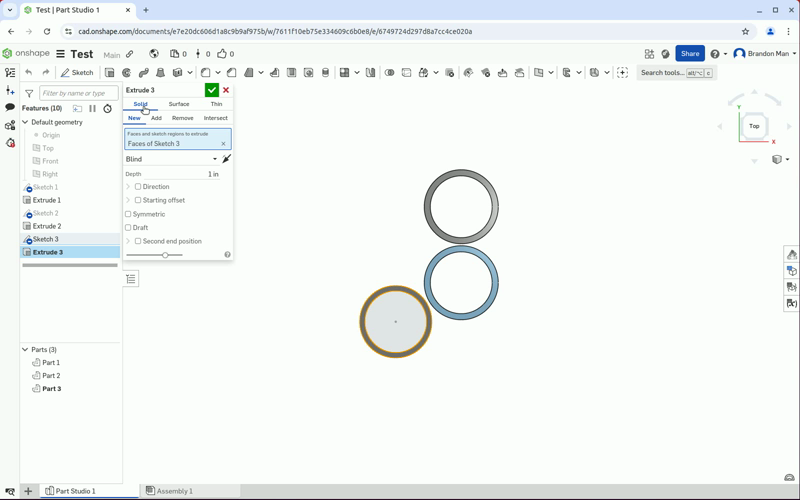
click(143, 106)
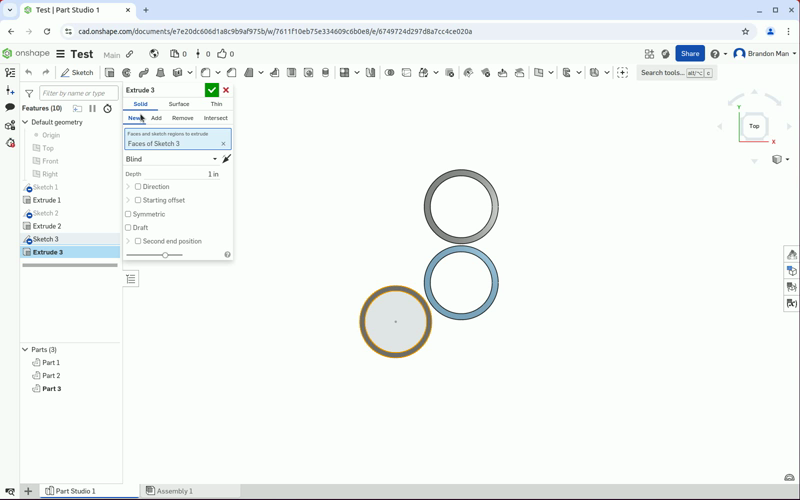
mouse_move(137, 120)
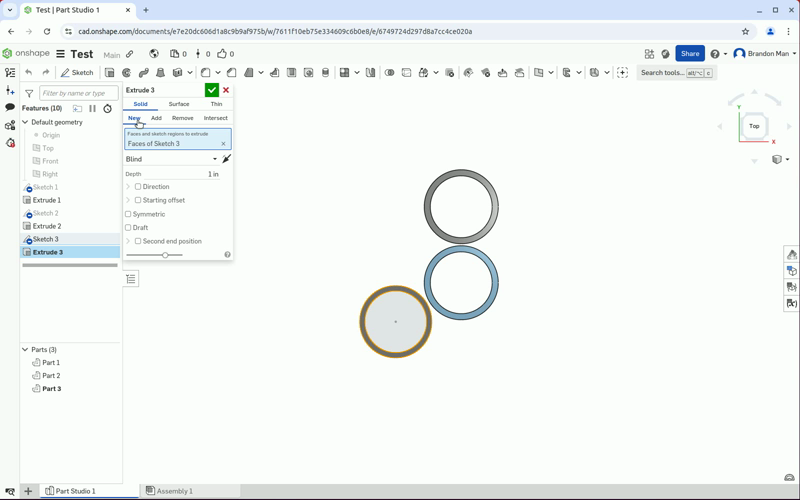
click(137, 120)
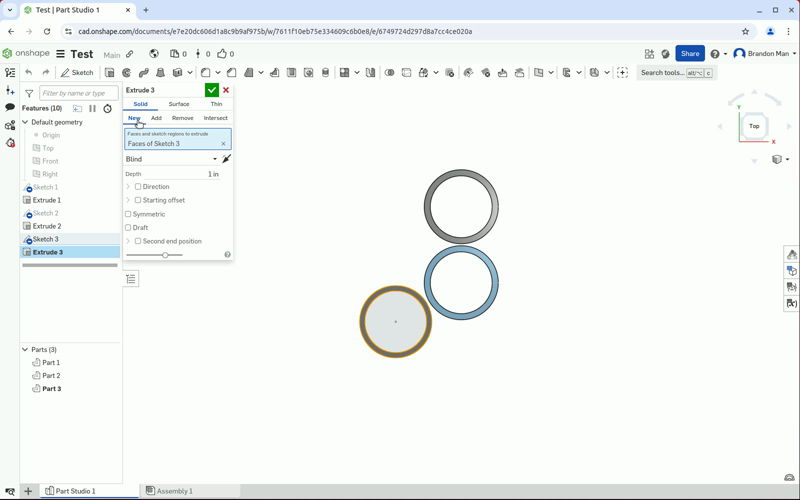
key(tab, 4)
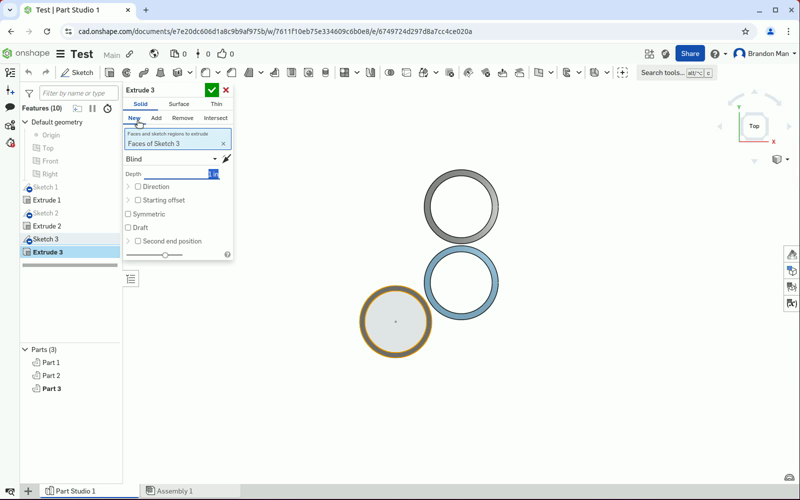
text(14.202)
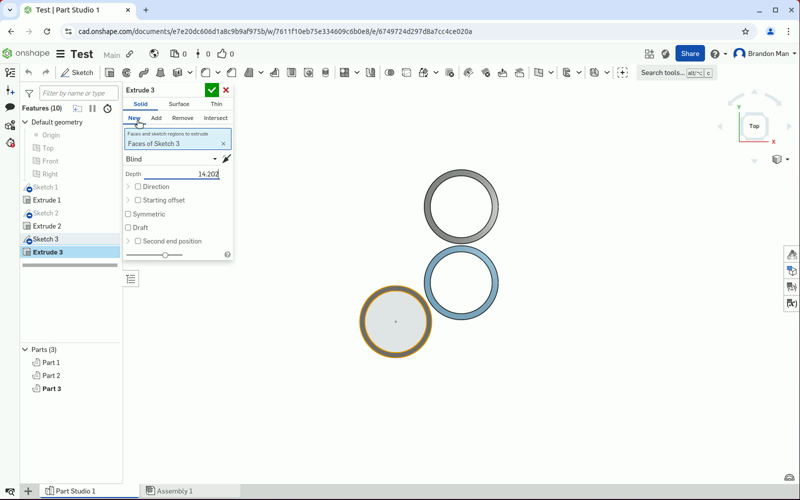
key(enter)
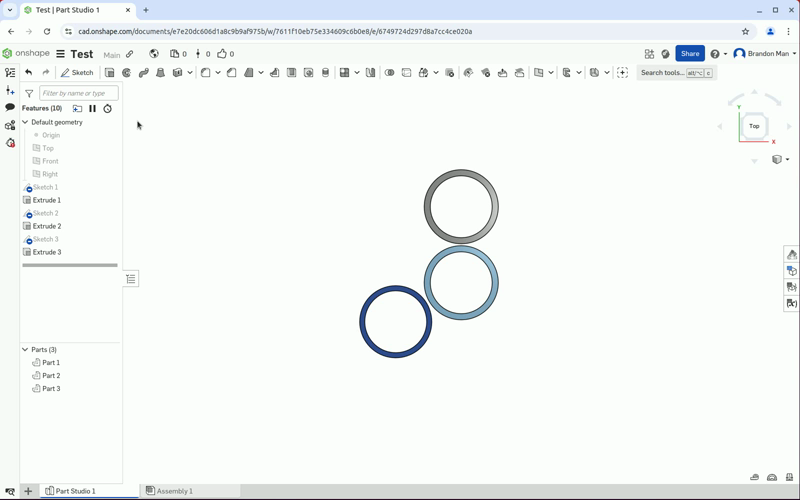
key(shift+h)
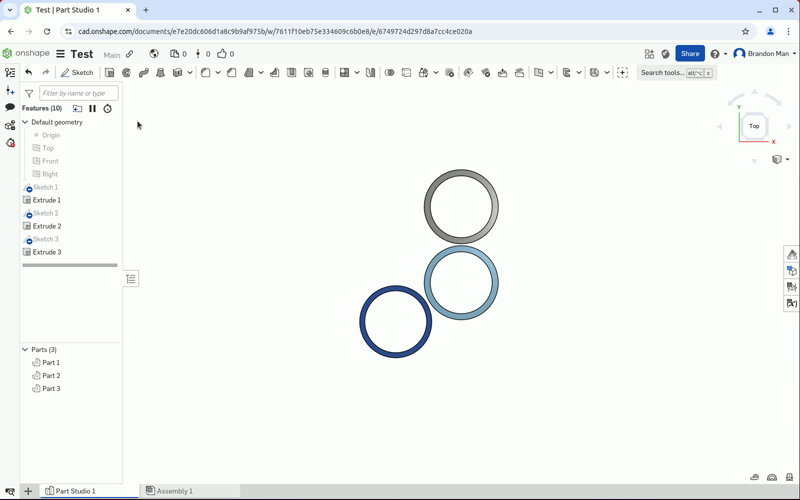
key(shift+h)
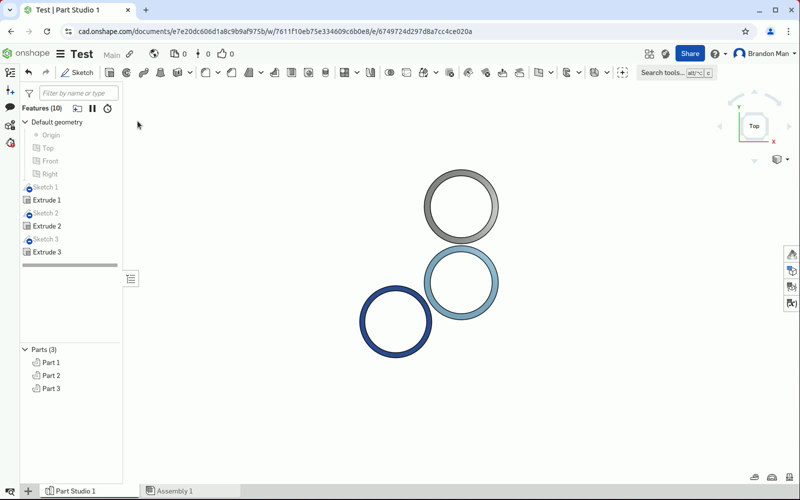
mouse_move(73, 189)
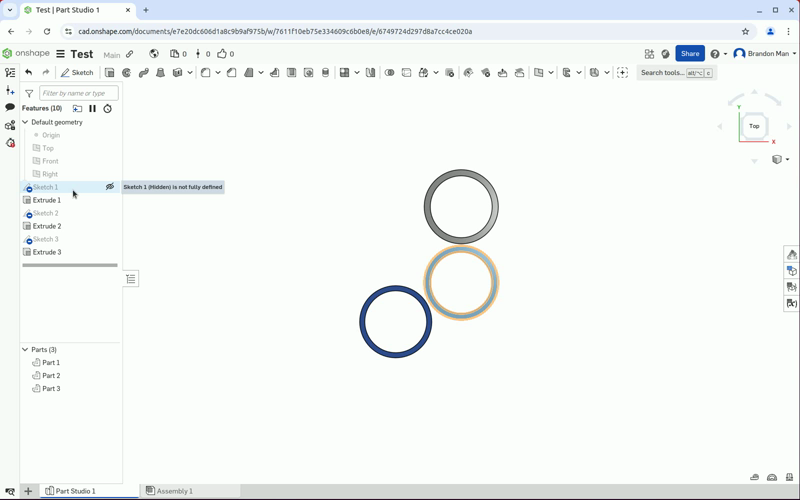
click(73, 189)
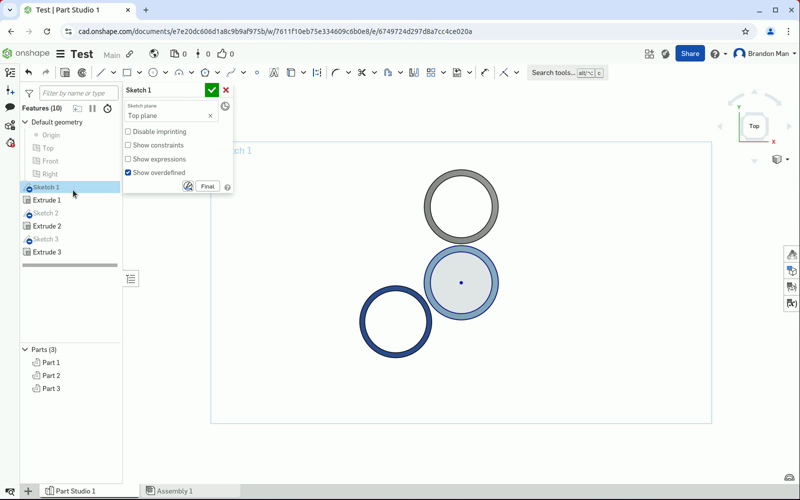
mouse_move(229, 92)
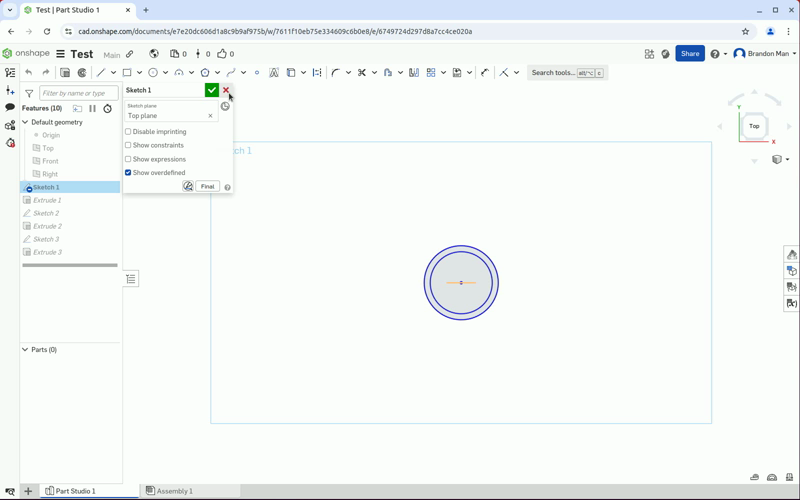
click(229, 92)
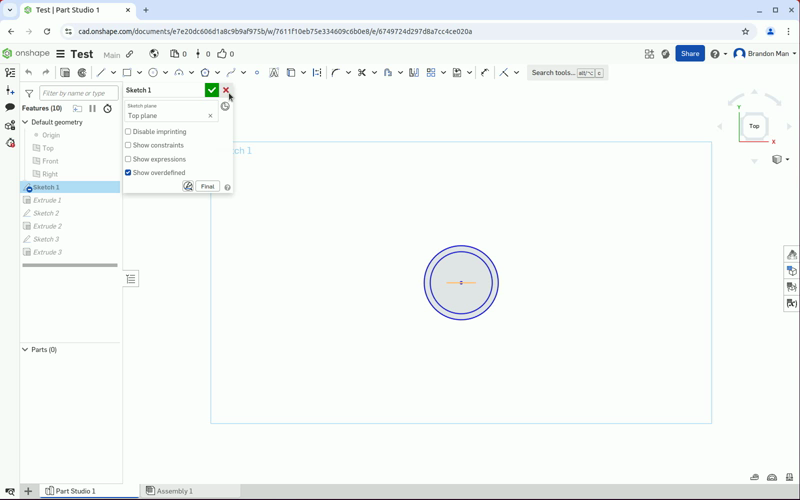
key(shift+s)
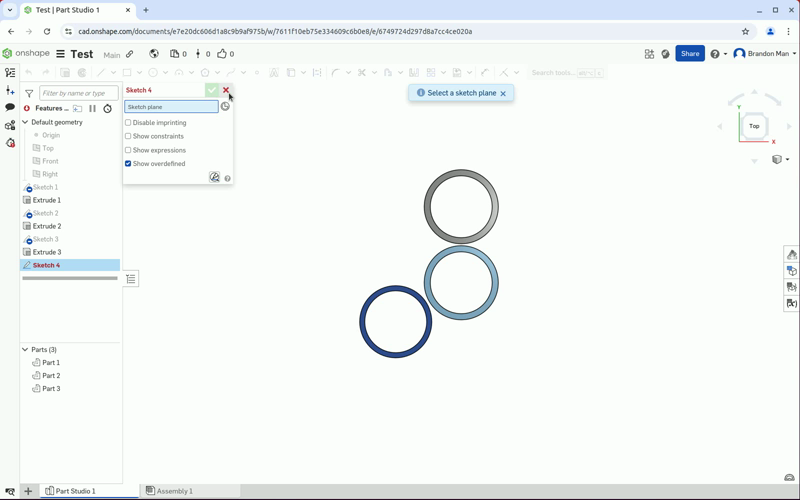
mouse_move(73, 150)
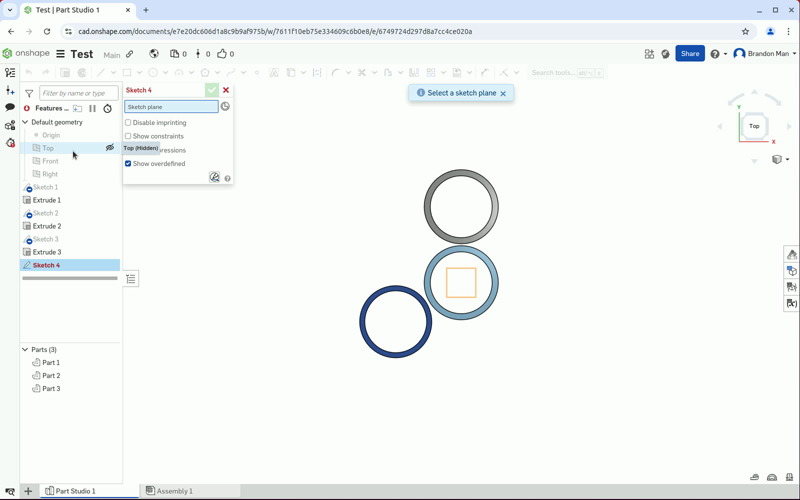
click(73, 150)
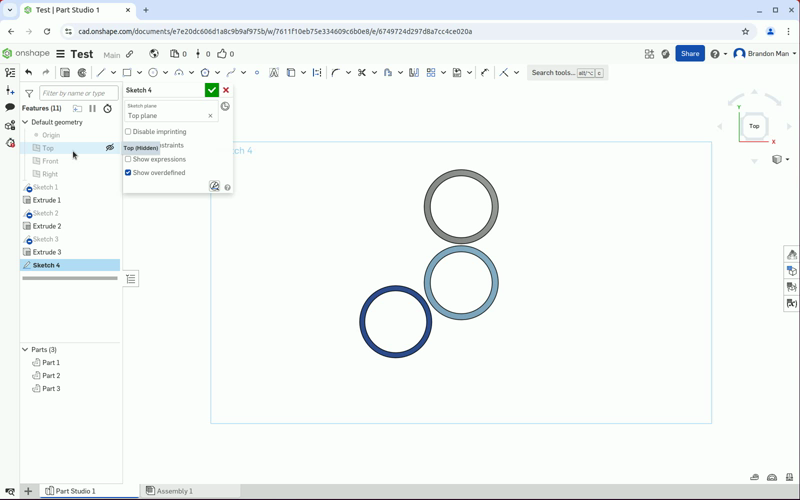
mouse_move(73, 352)
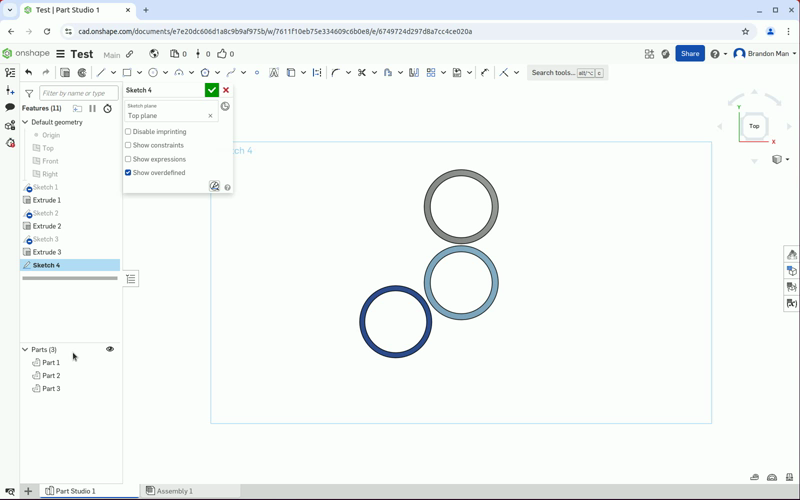
key(y)
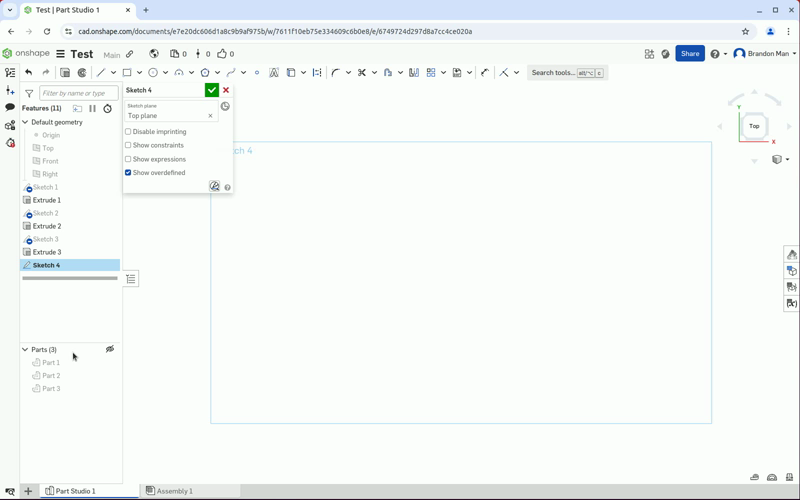
key(c)
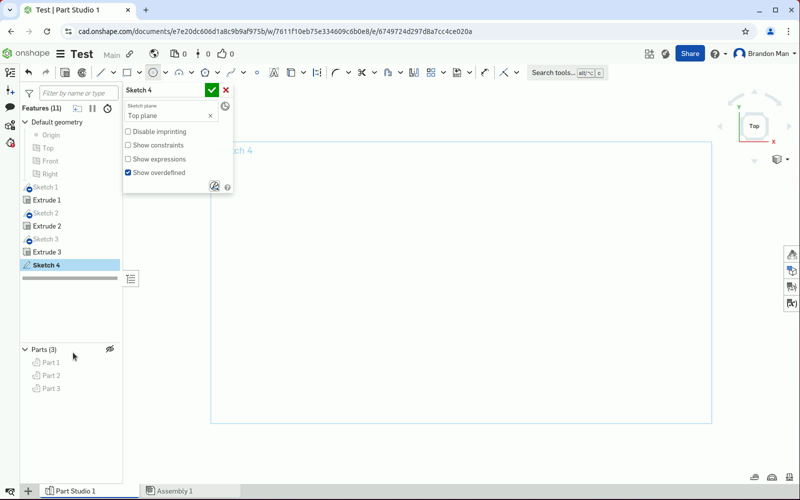
key_down(shift)
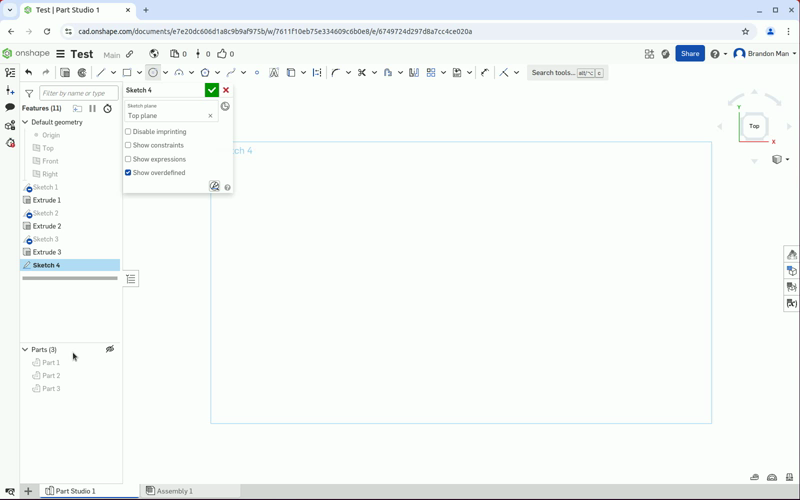
mouse_move(528, 321)
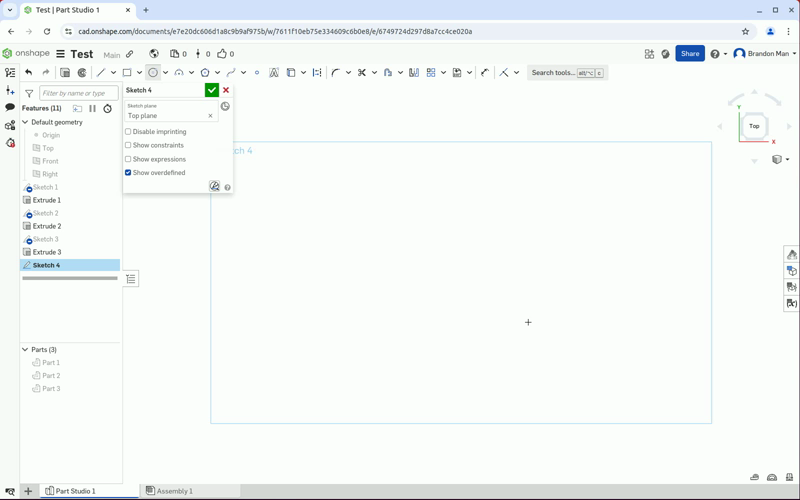
click(528, 321)
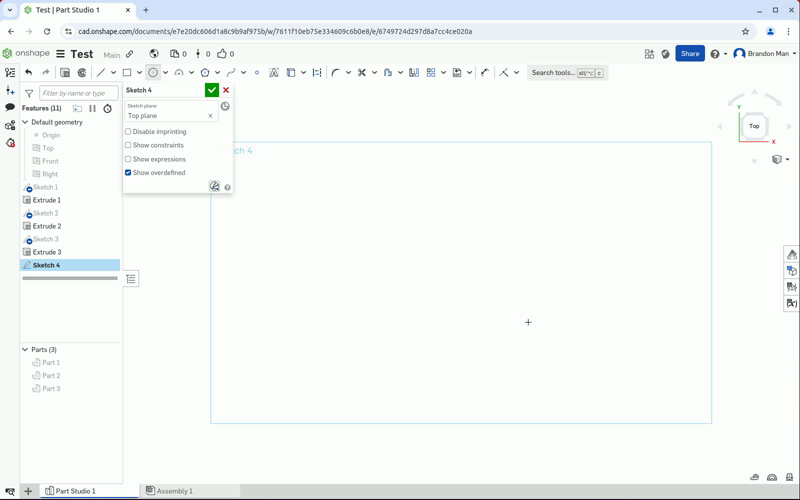
key_up(shift)
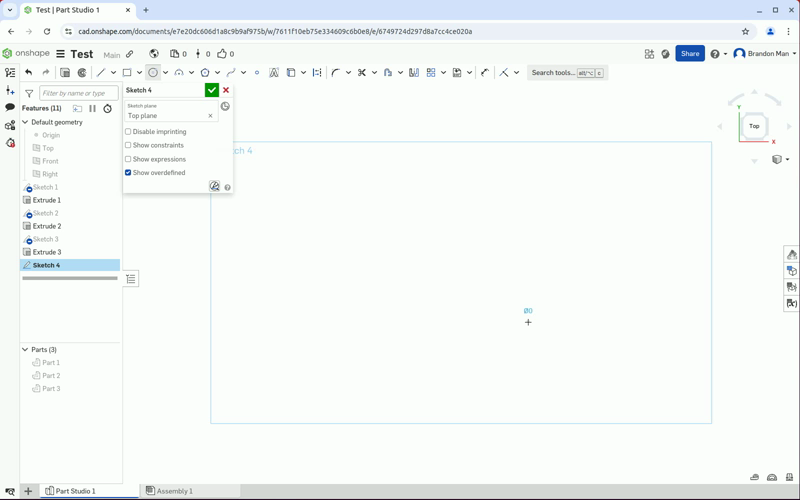
mouse_move(564, 321)
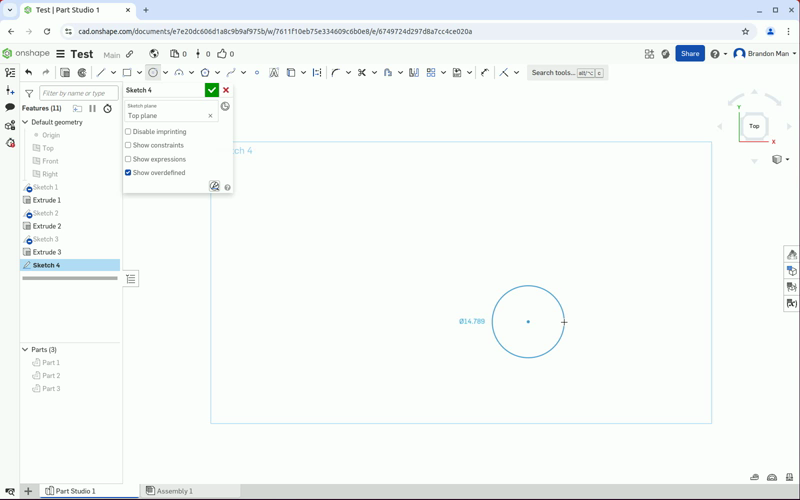
click(564, 321)
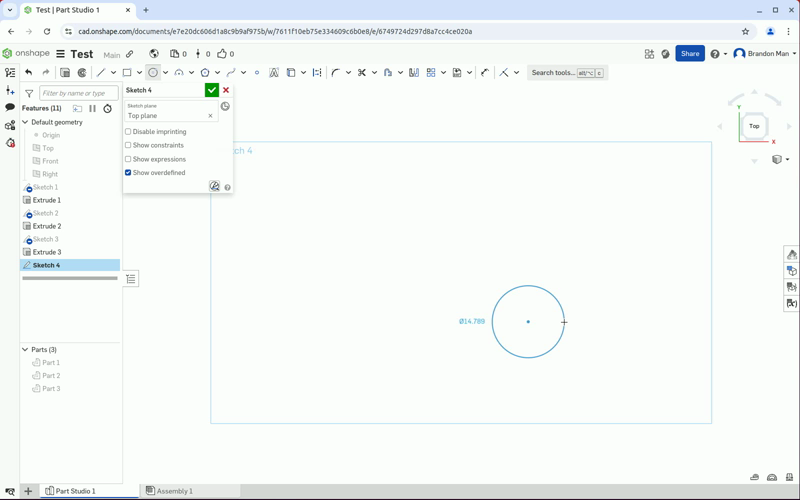
key(esc)
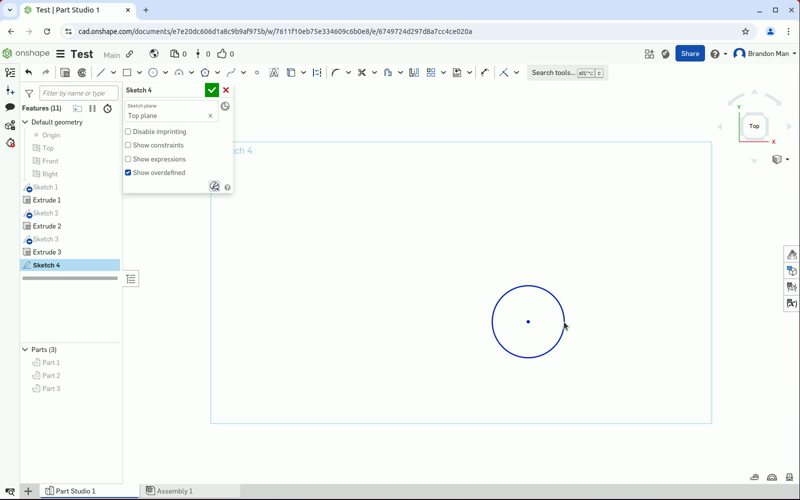
key(c)
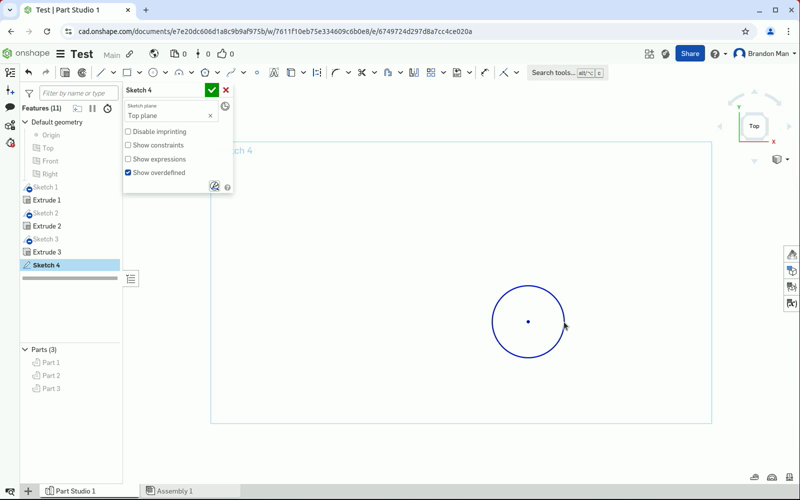
key_down(shift)
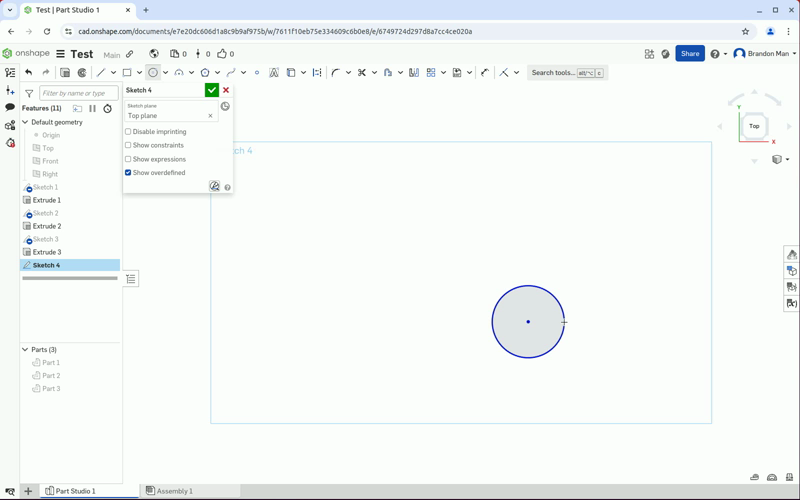
mouse_move(528, 321)
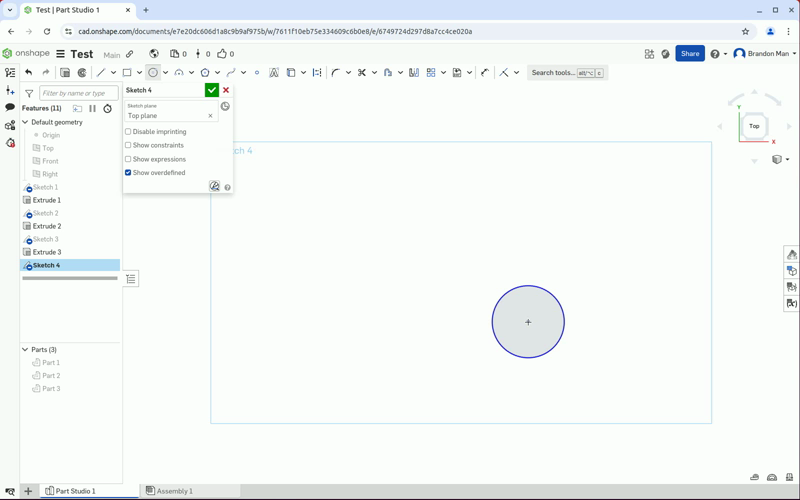
click(528, 321)
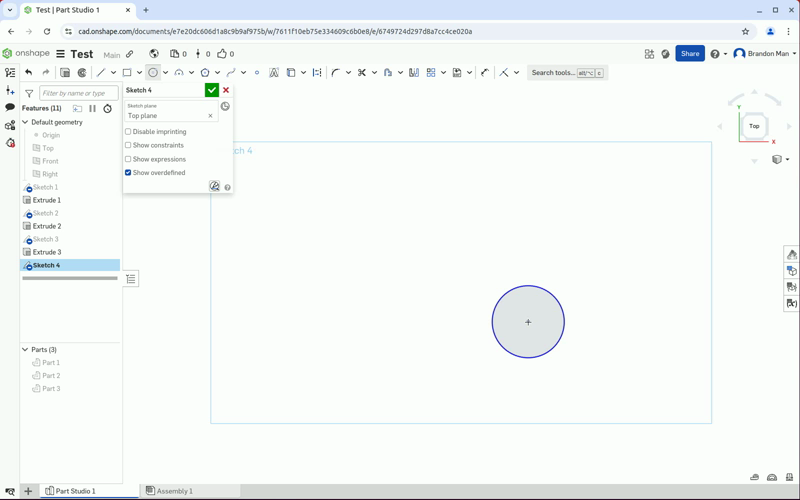
key_up(shift)
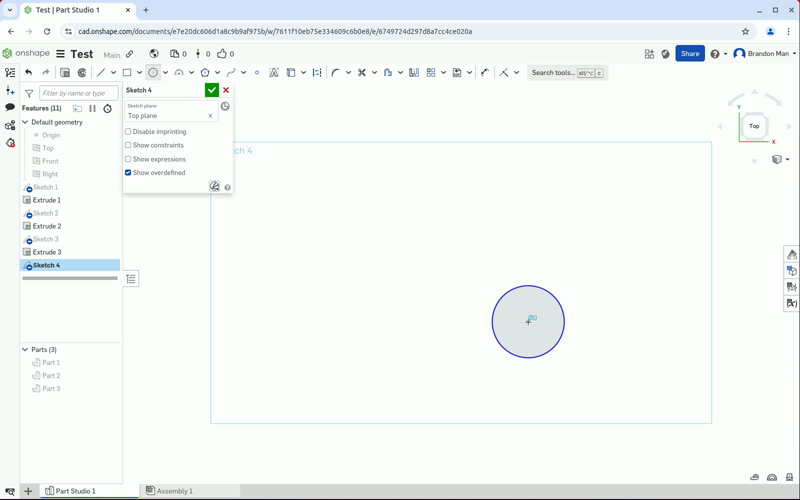
mouse_move(559, 321)
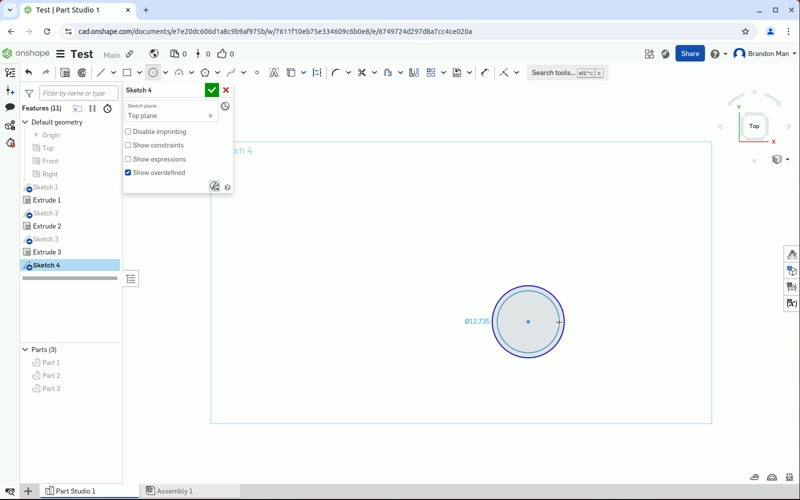
click(559, 321)
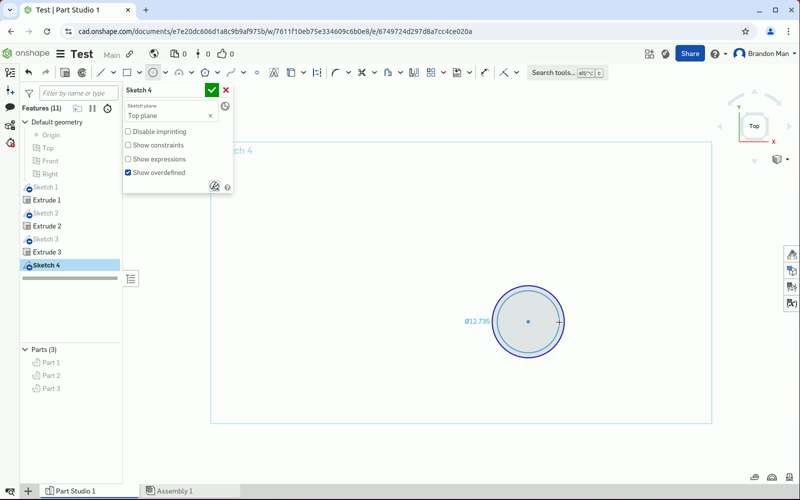
key(esc)
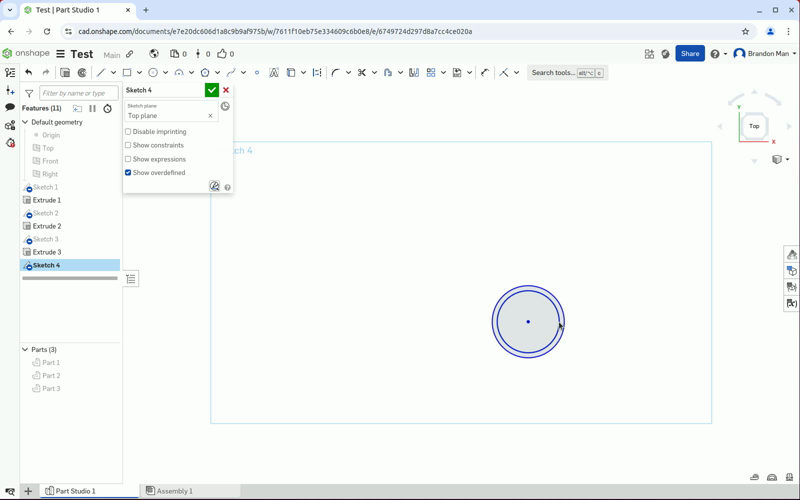
mouse_move(556, 307)
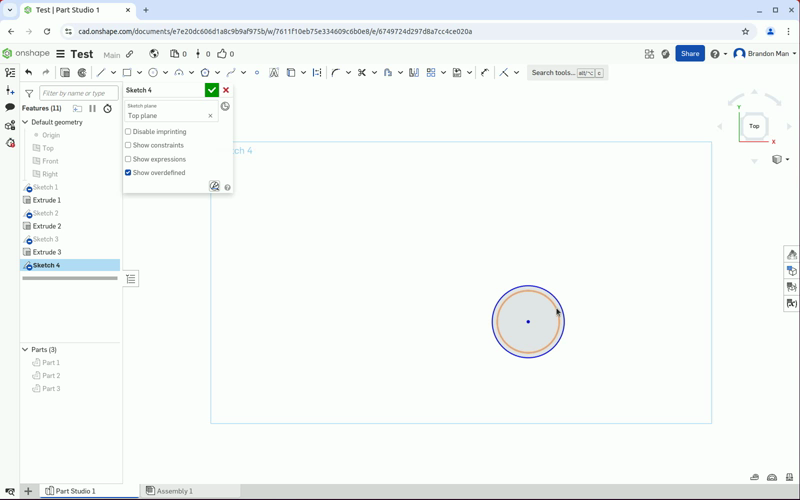
scroll(6)
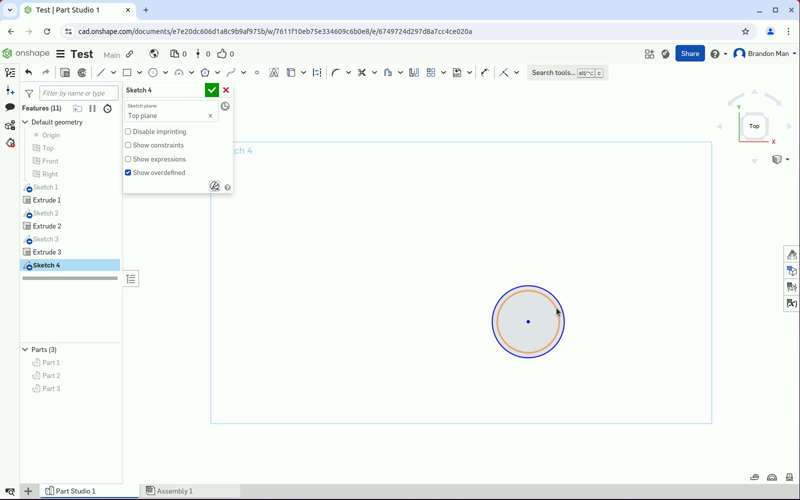
scroll(6)
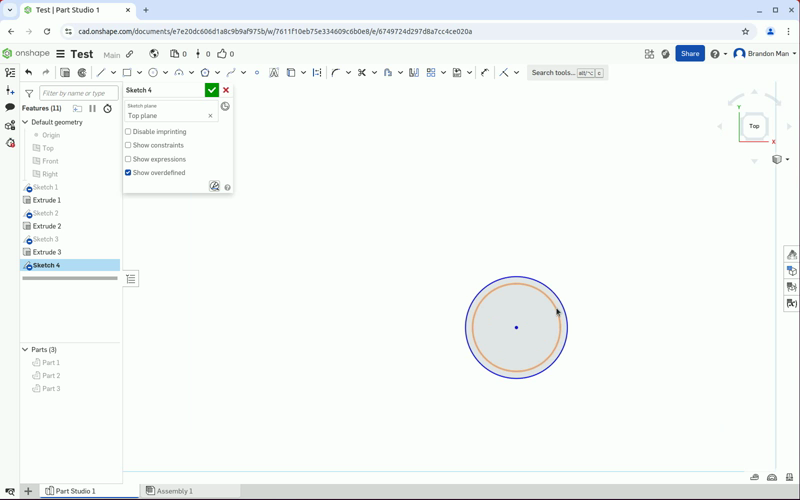
scroll(6)
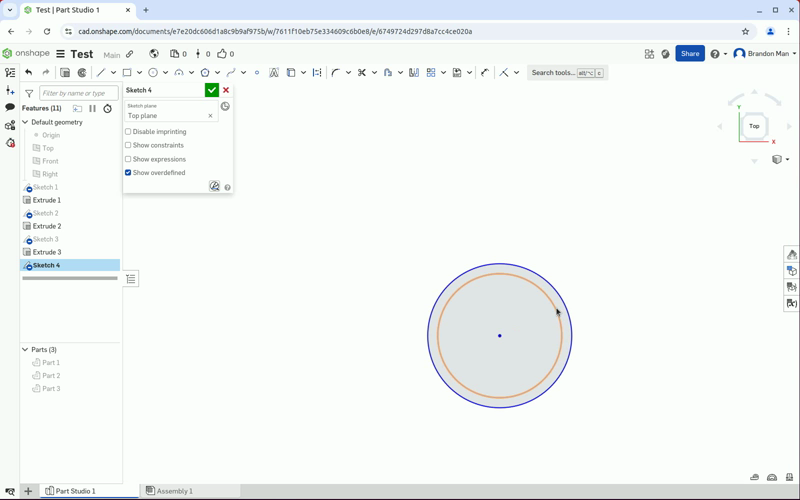
scroll(6)
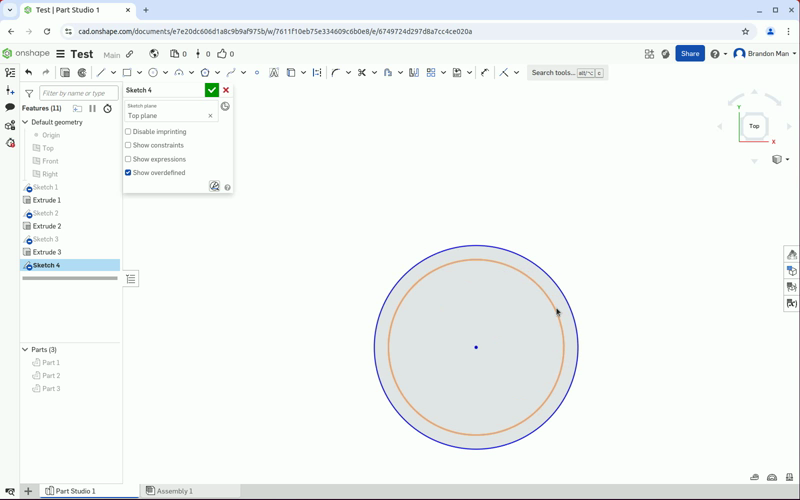
scroll(6)
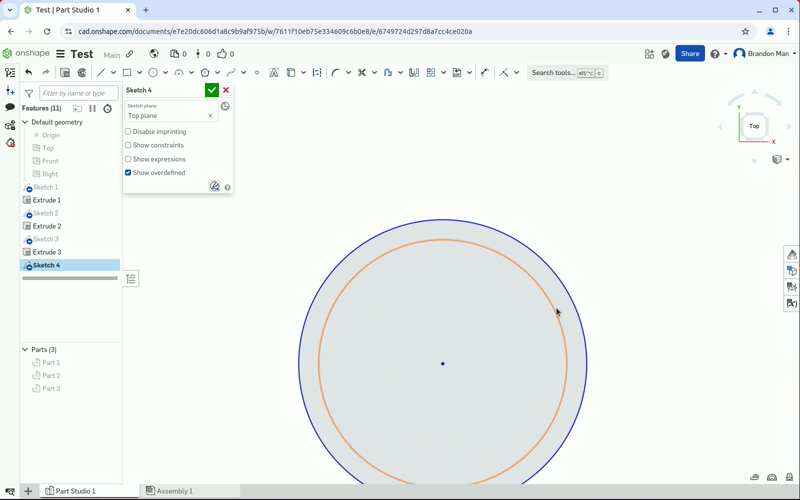
scroll(6)
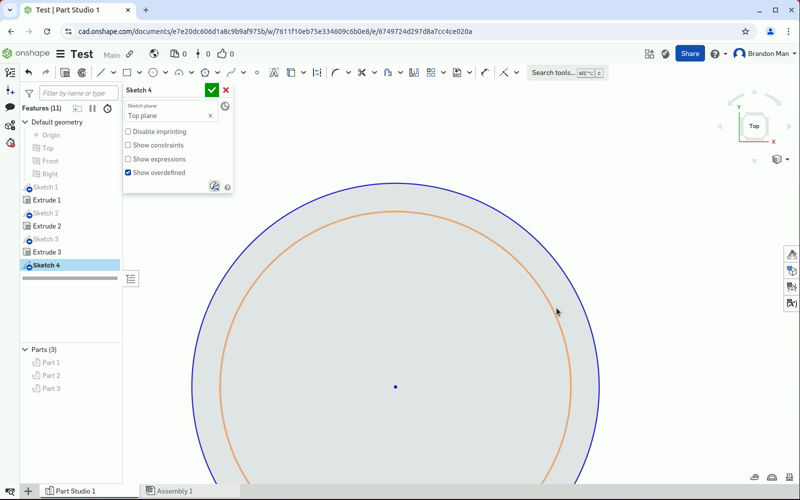
scroll(6)
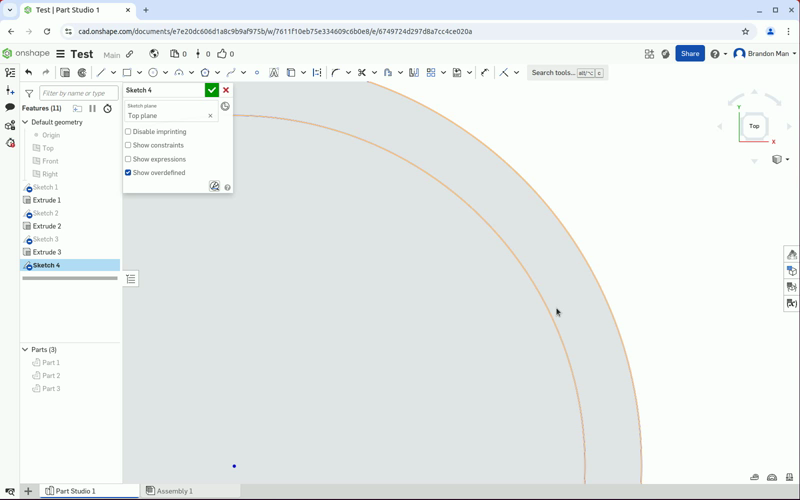
click(556, 307)
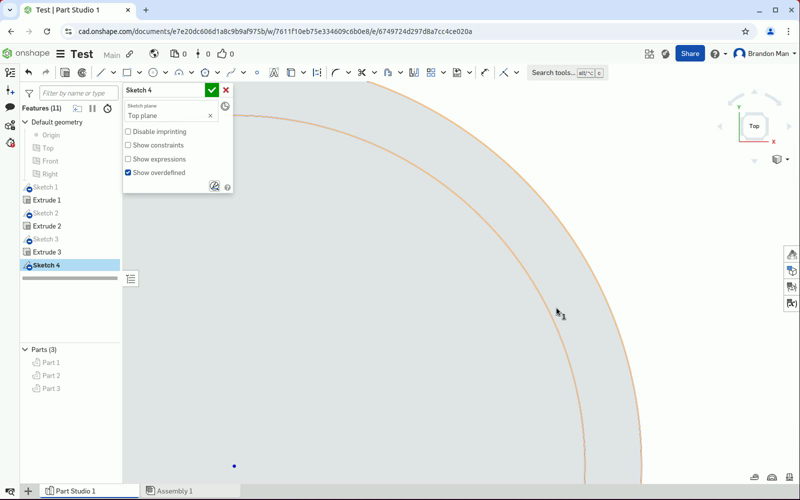
scroll(-6)
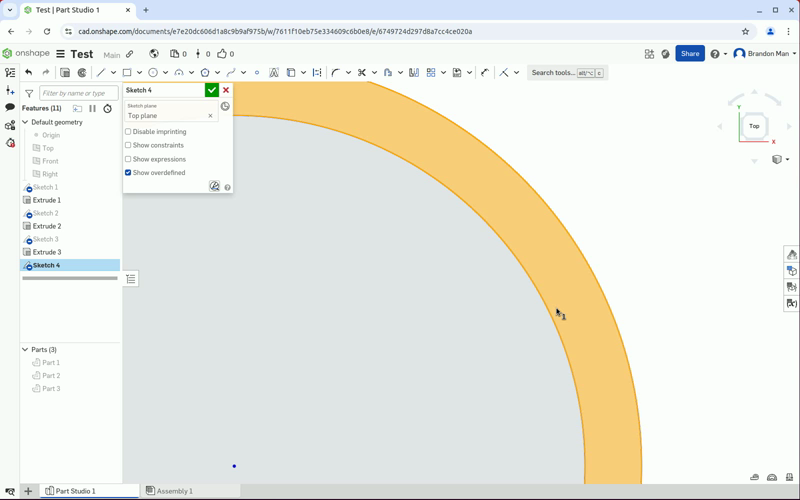
scroll(-6)
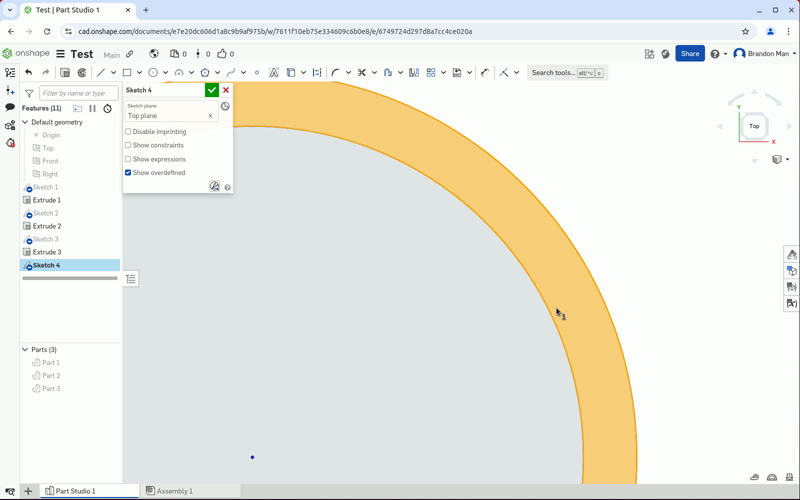
scroll(-6)
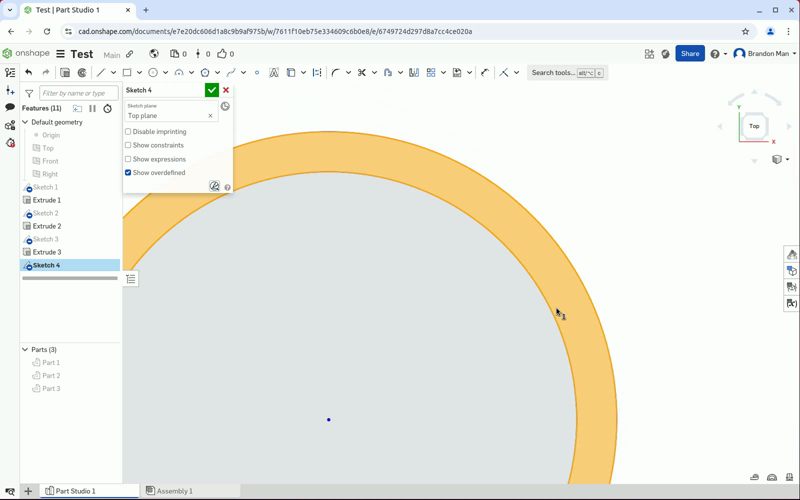
scroll(-6)
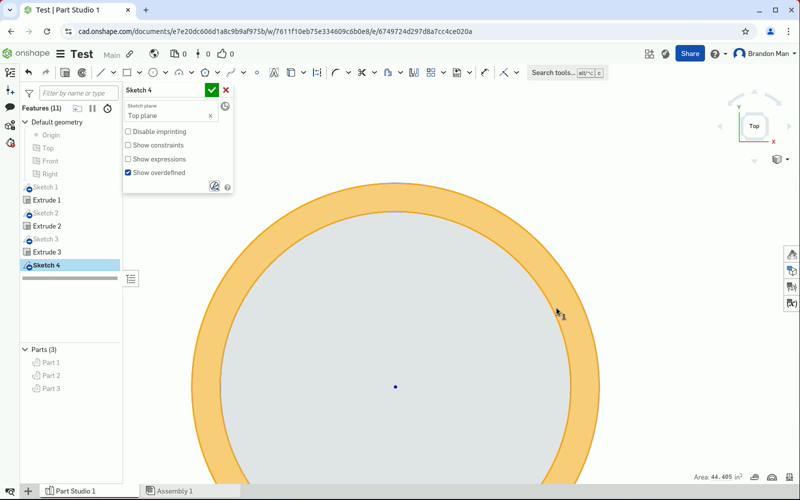
scroll(-6)
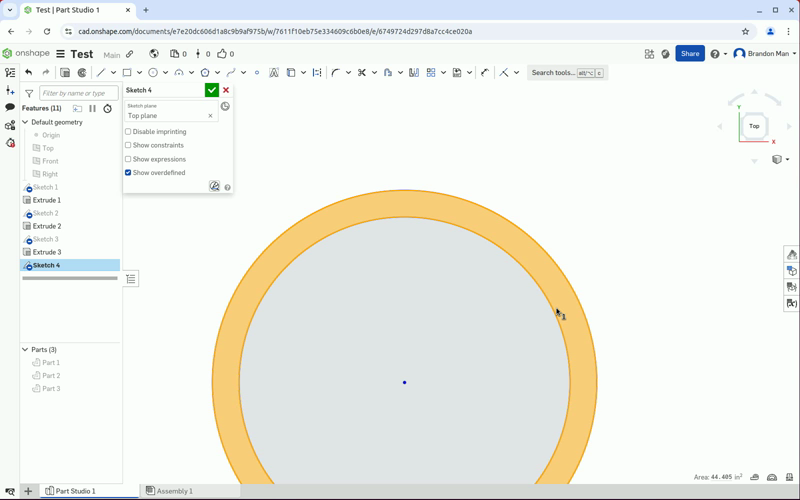
scroll(-6)
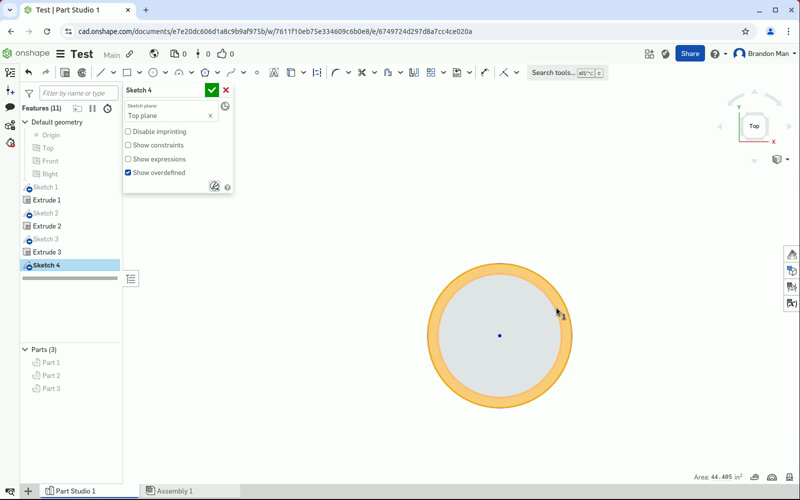
scroll(-6)
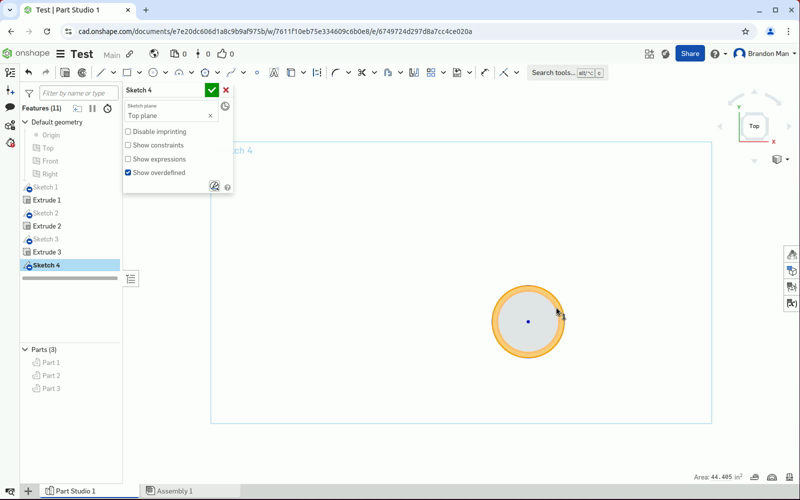
mouse_move(73, 352)
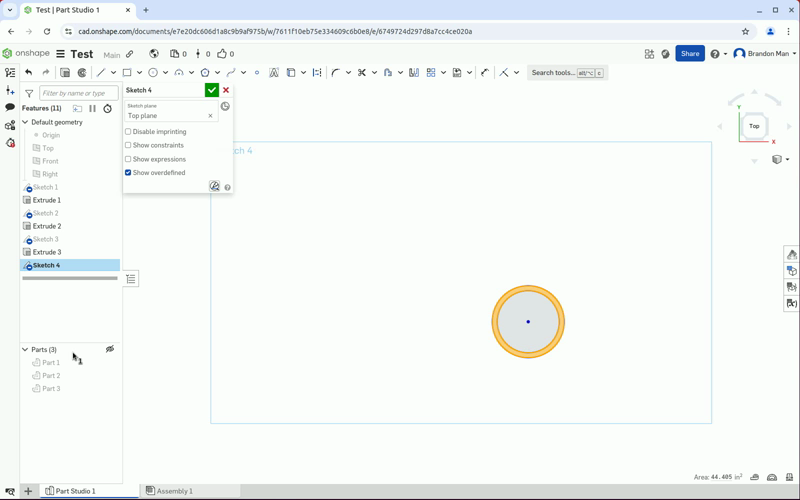
key(shift+y)
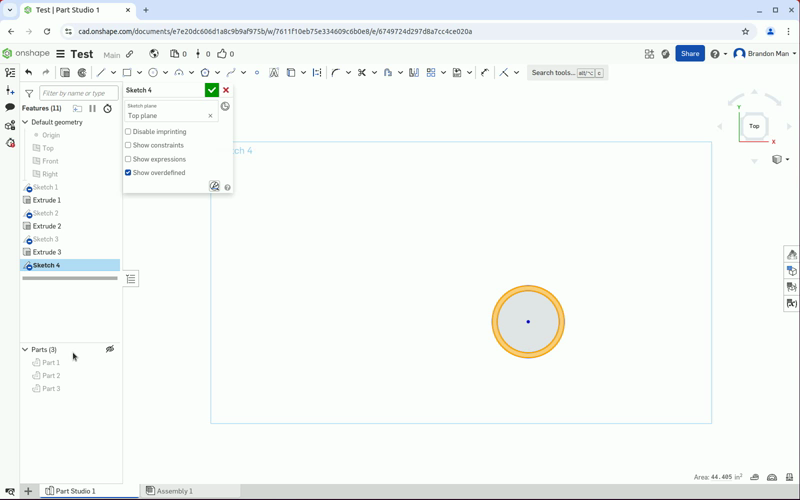
key(shift+e)
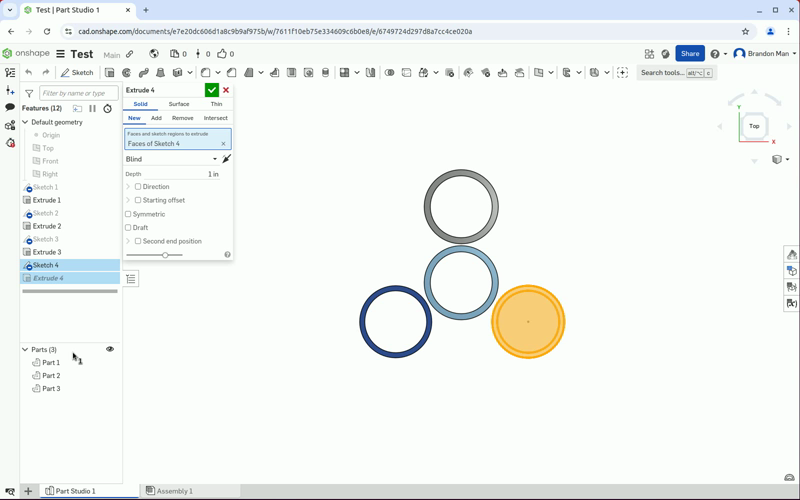
mouse_move(143, 106)
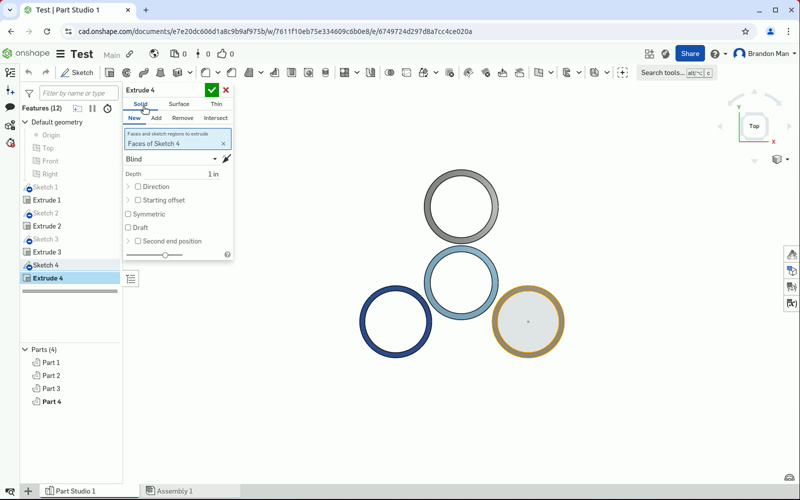
click(143, 106)
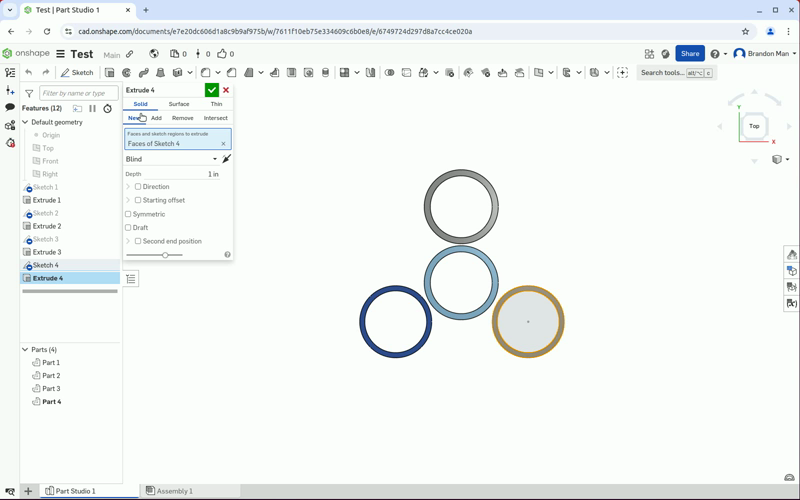
mouse_move(137, 120)
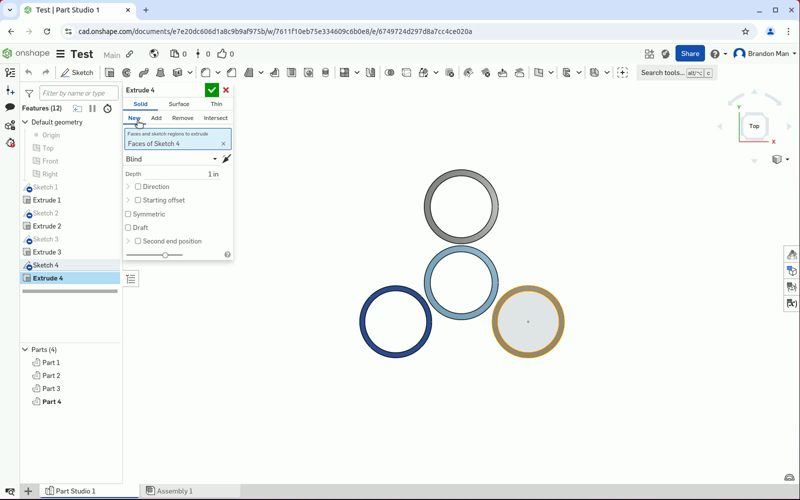
click(137, 120)
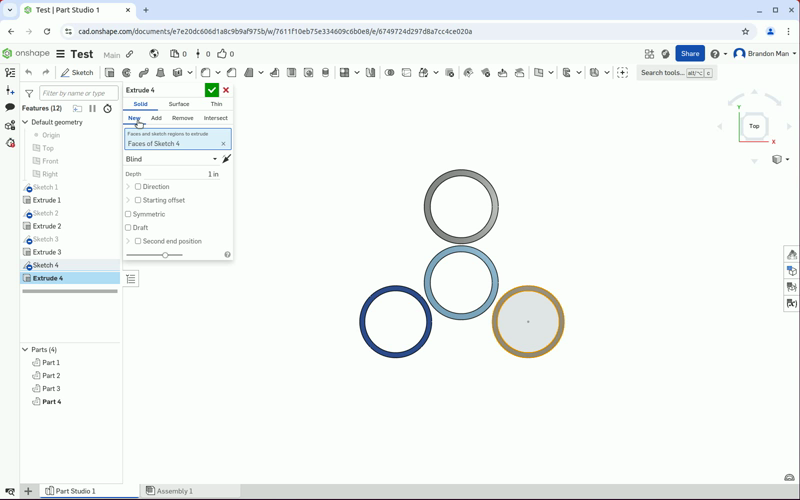
key(tab, 4)
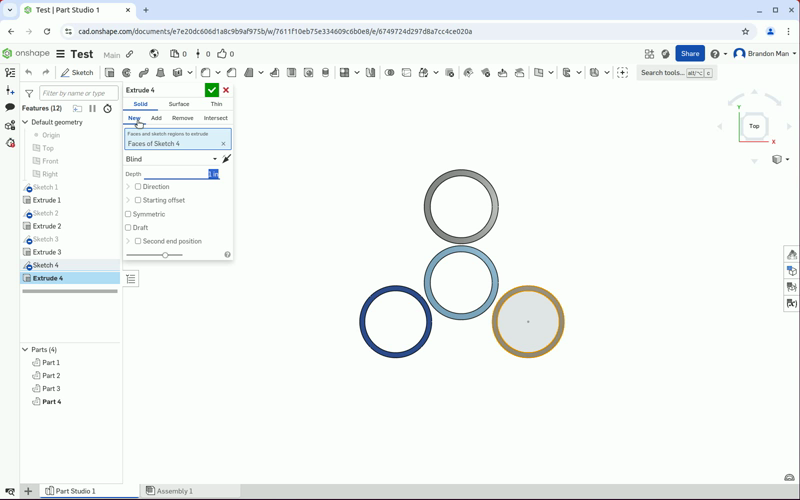
text(14.202)
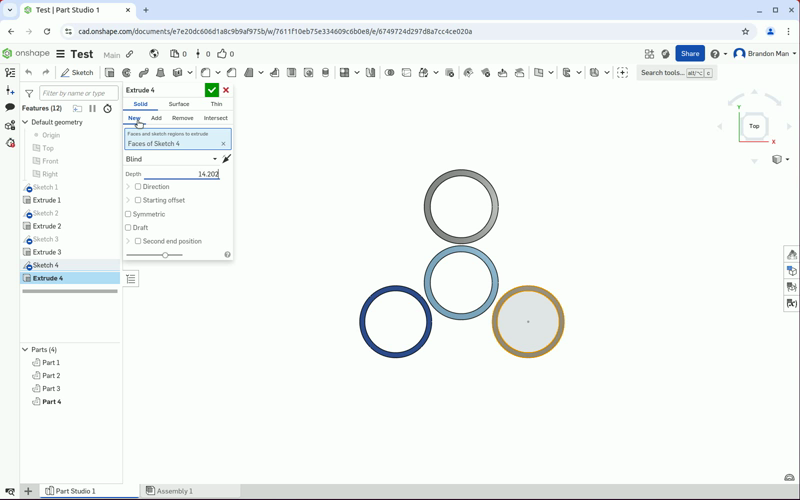
key(enter)
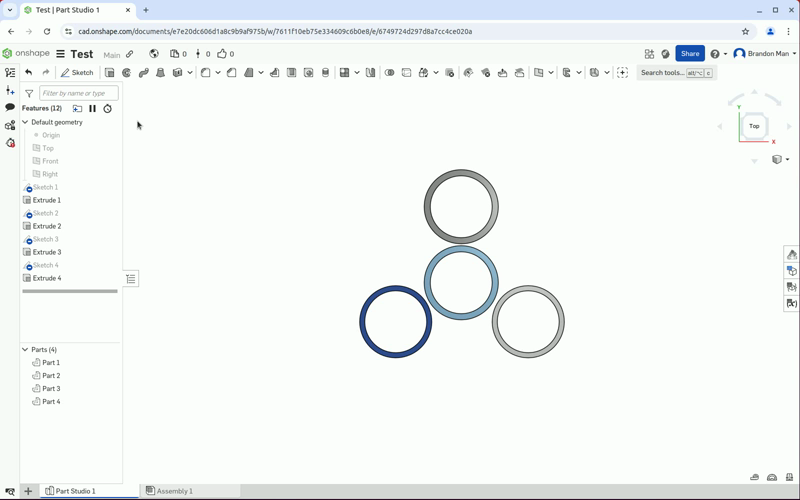
key(shift+h)
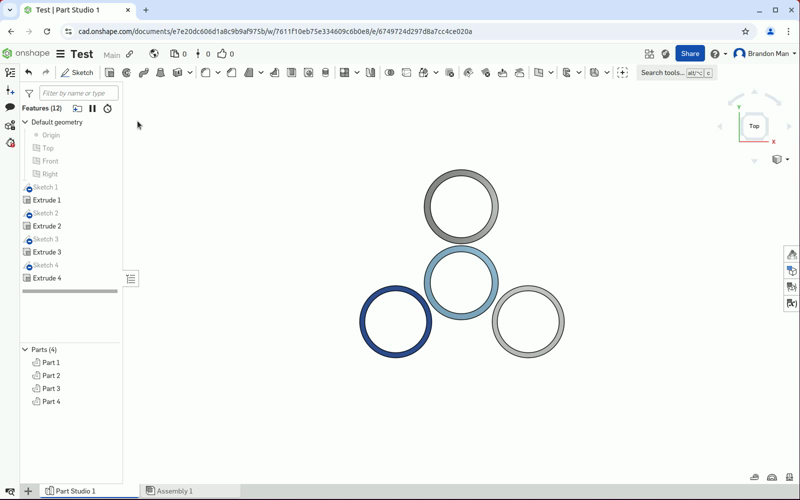
key(shift+h)
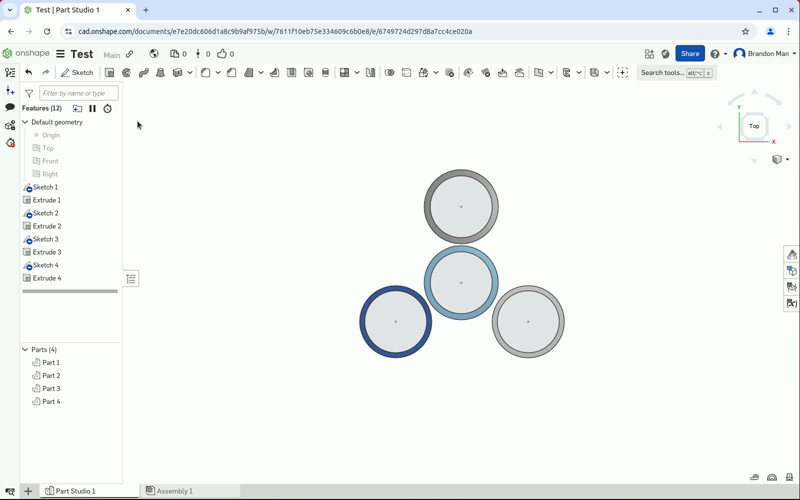
key(shift+7)
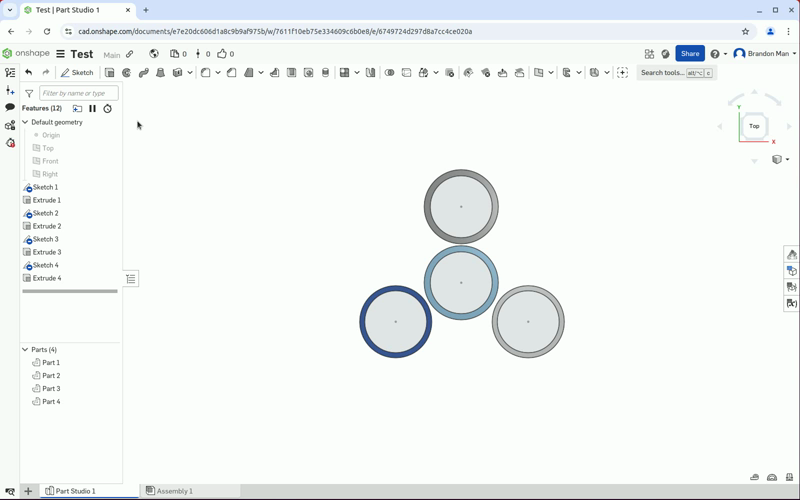
key(up, 3)
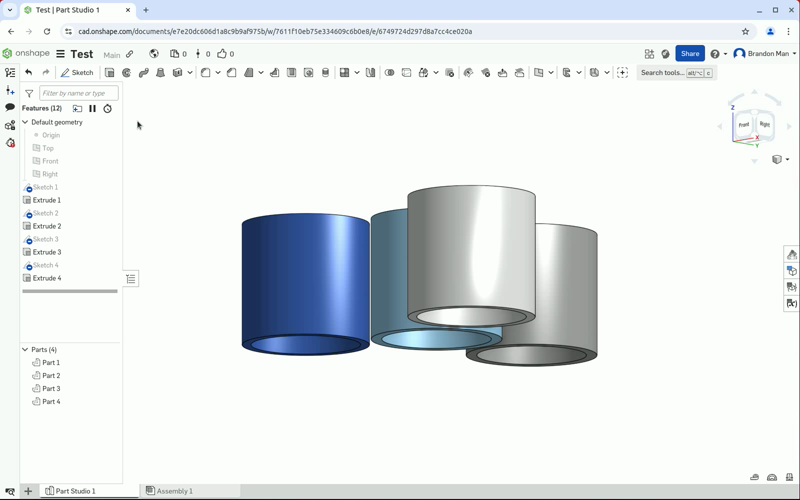
key(left, 3)
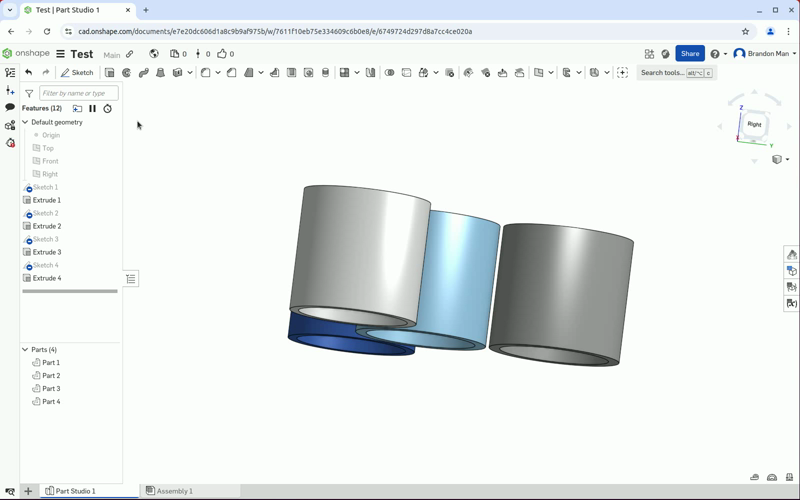
key(right, 3)
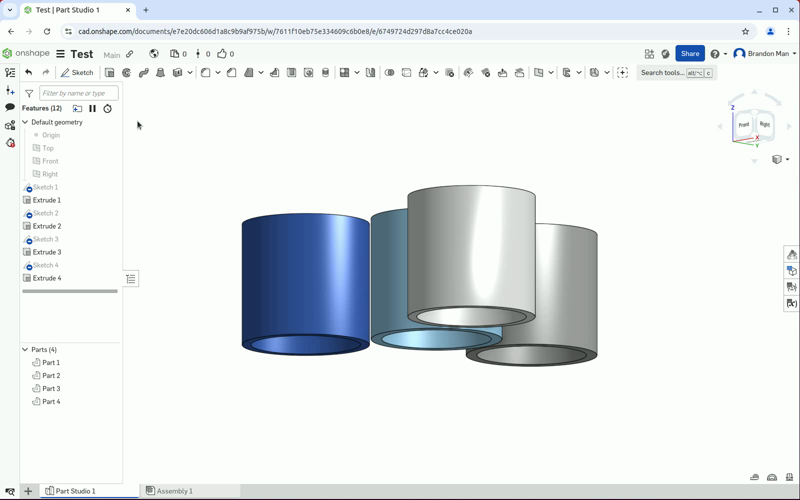
key(down, 3)
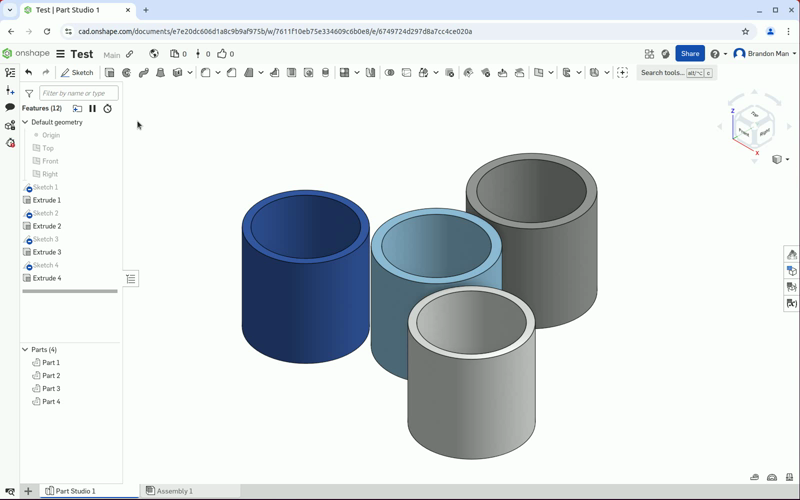
mouse_move(73, 189)
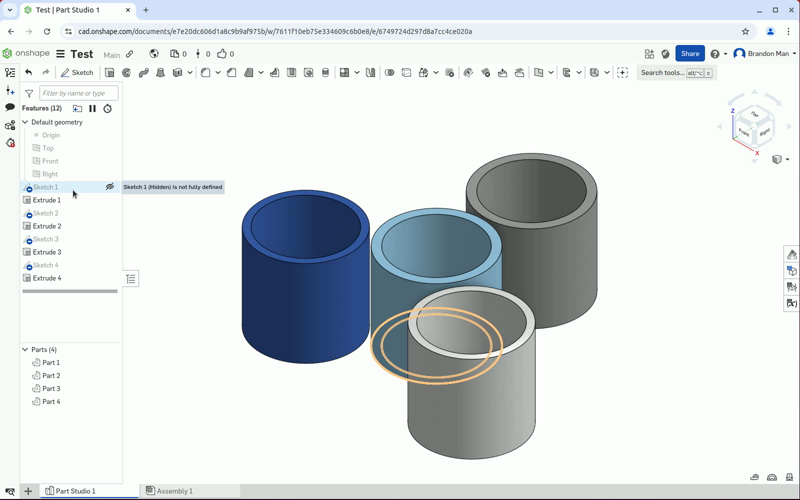
click(73, 189)